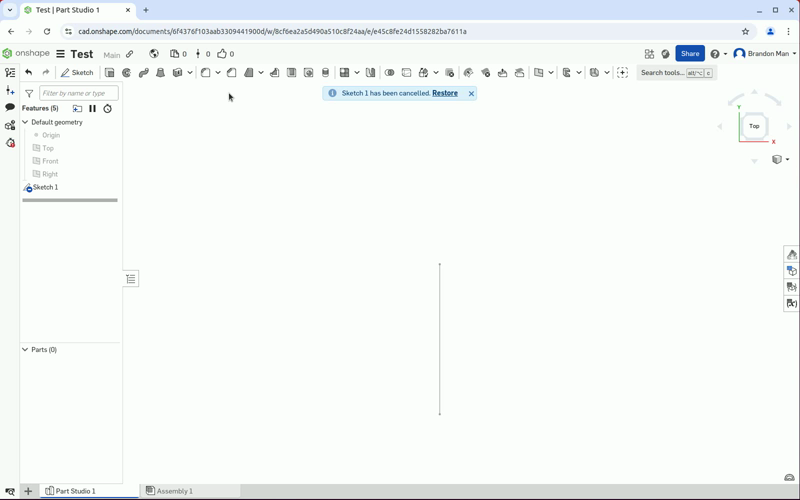
key(shift+h)
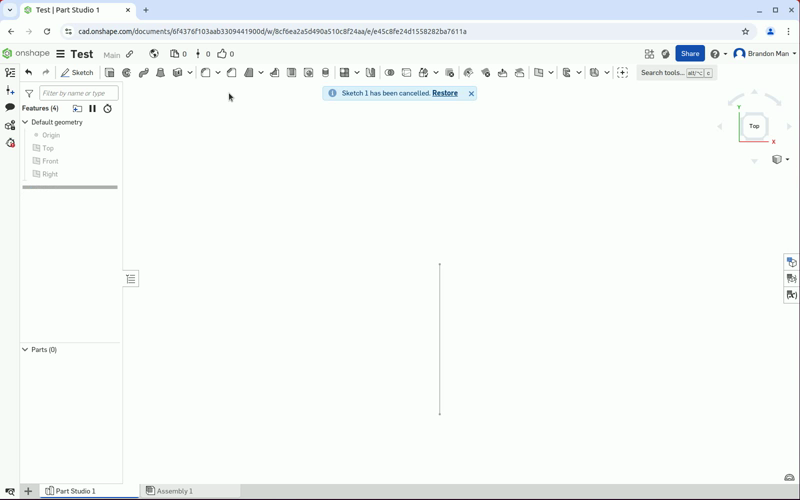
key(shift+s)
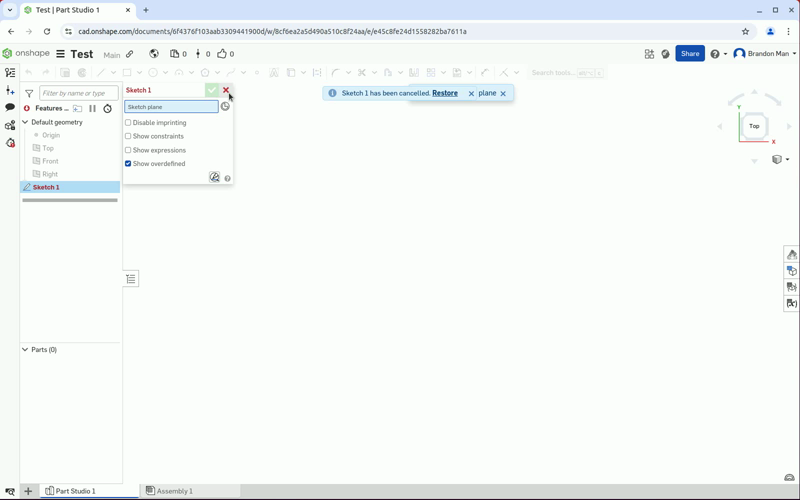
mouse_move(73, 150)
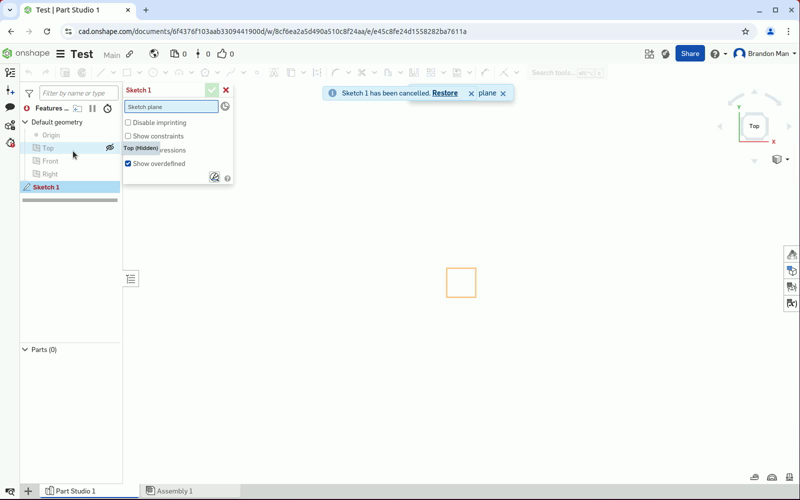
click(73, 150)
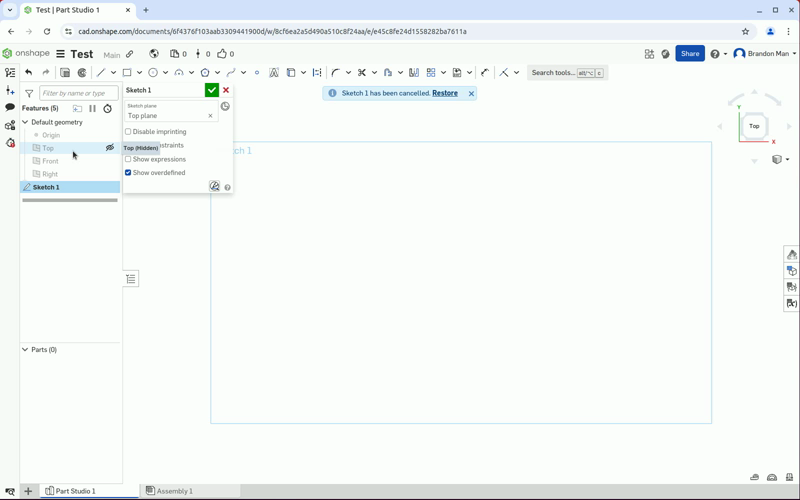
mouse_move(73, 352)
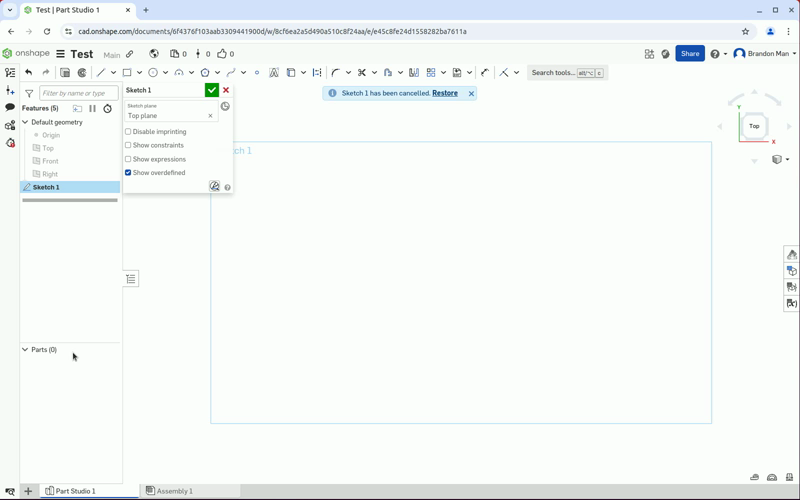
key(y)
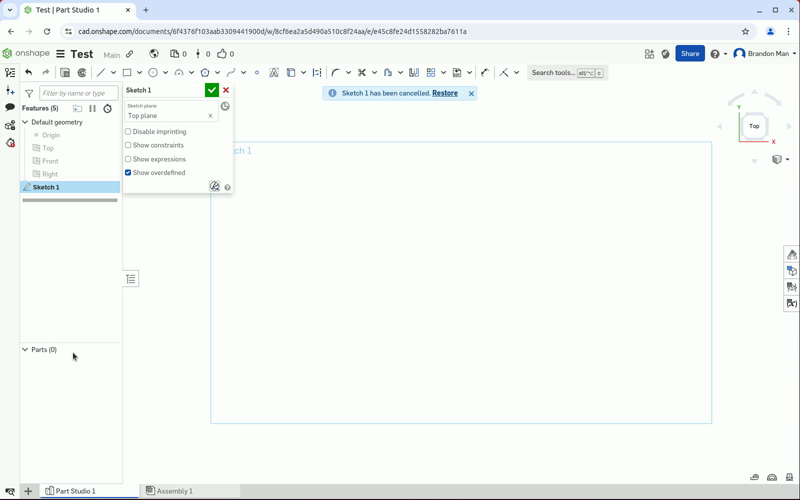
key(a)
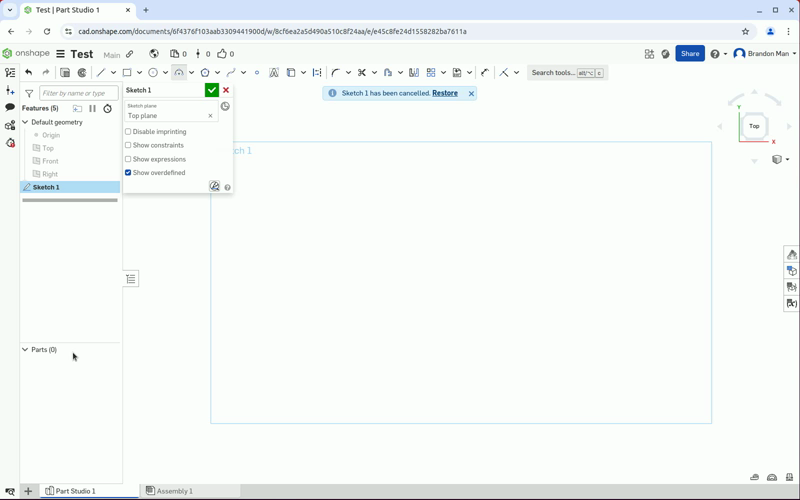
key_down(shift)
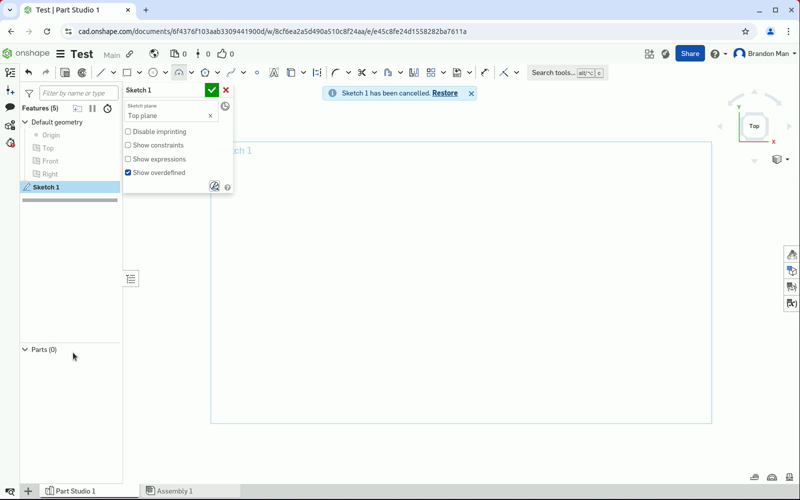
mouse_move(372, 201)
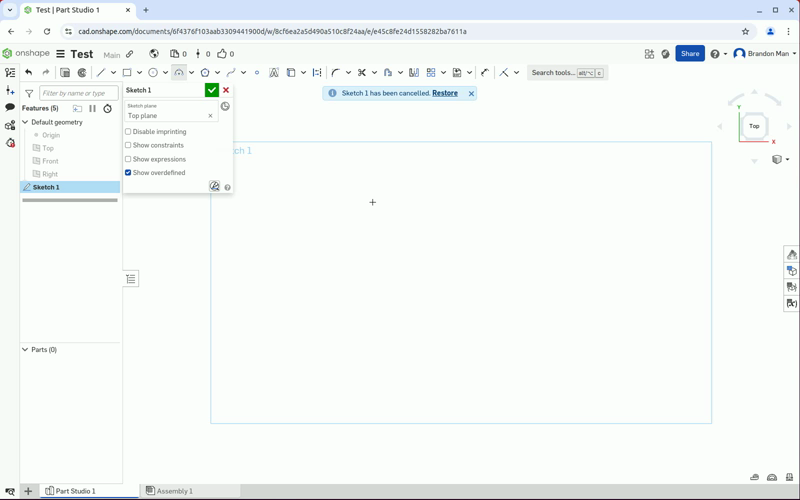
click(372, 201)
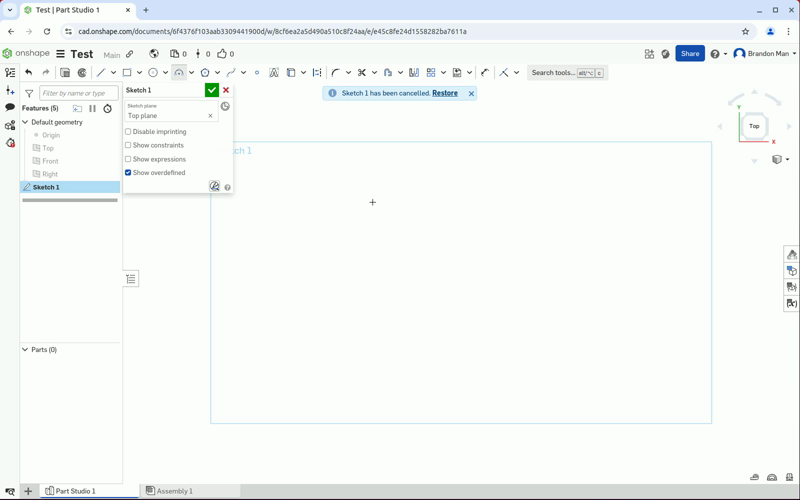
key_up(shift)
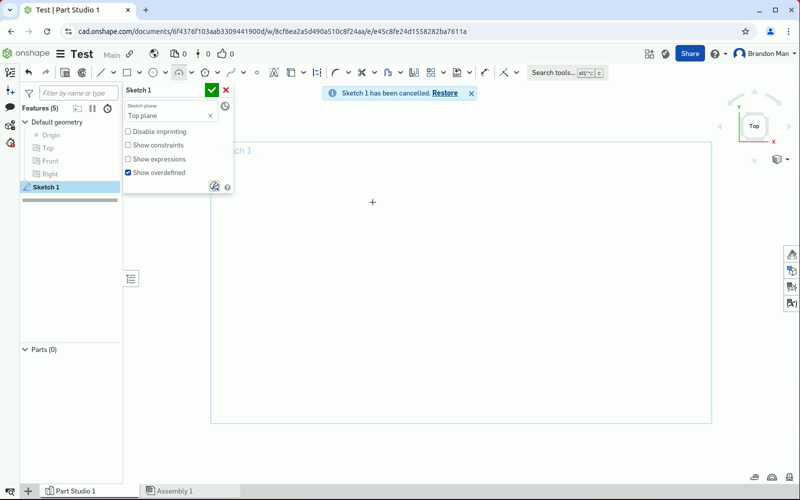
key_down(shift)
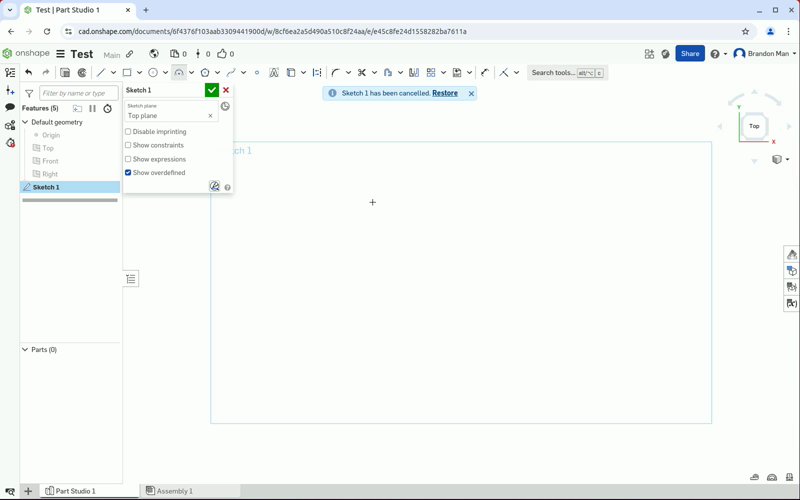
mouse_move(381, 186)
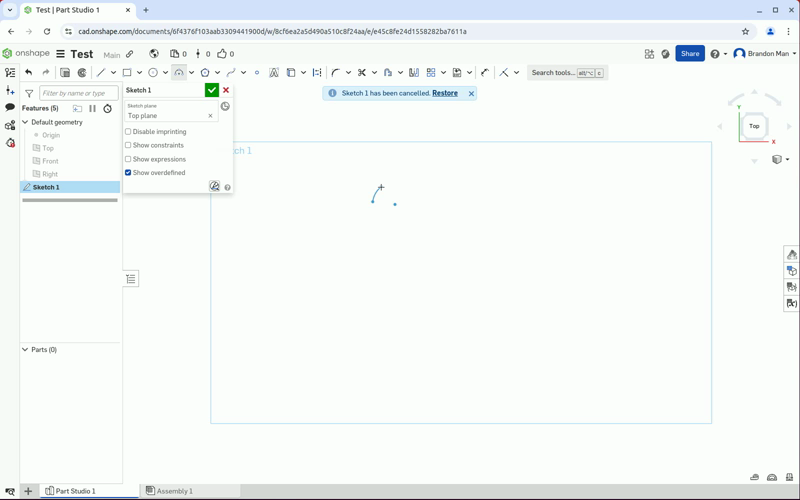
click(381, 186)
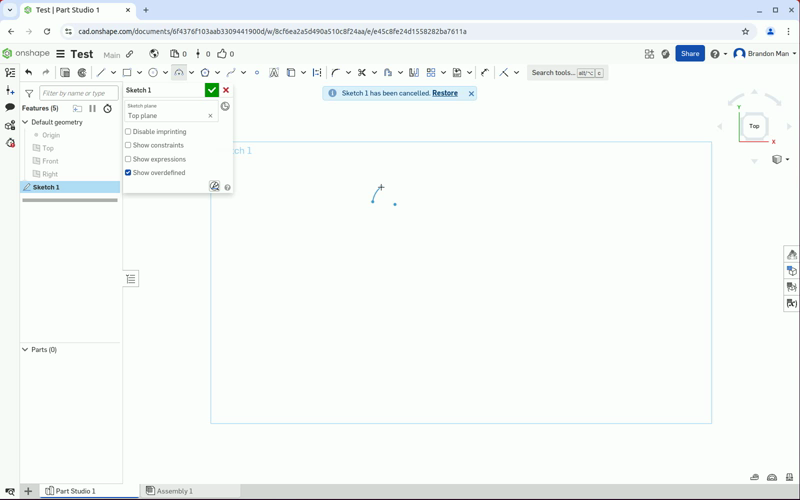
mouse_move(378, 195)
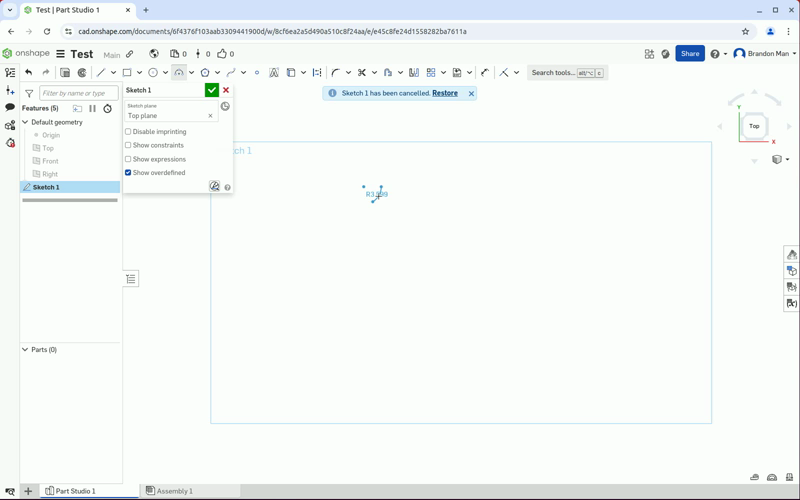
click(378, 195)
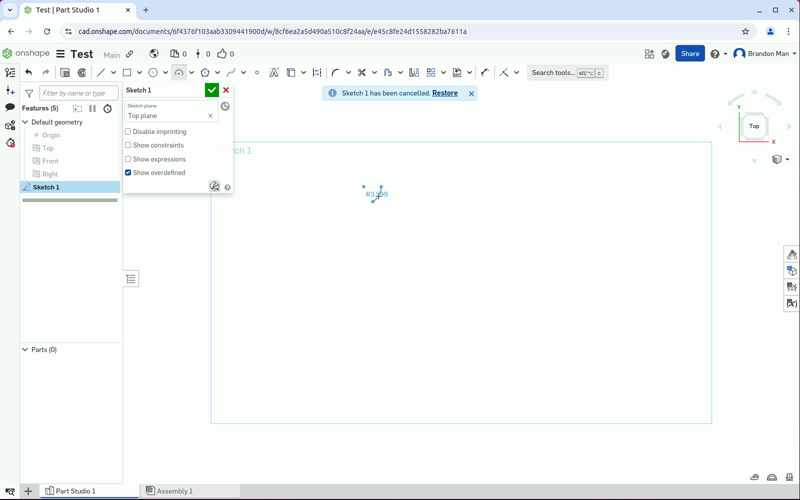
key_up(shift)
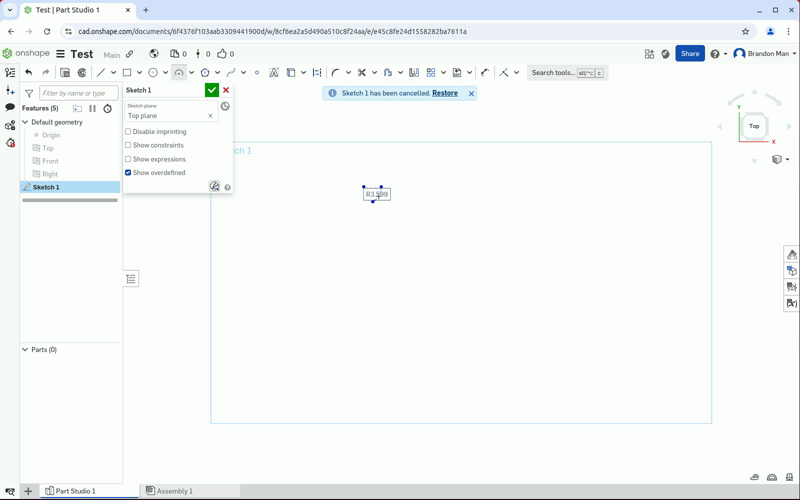
key(esc)
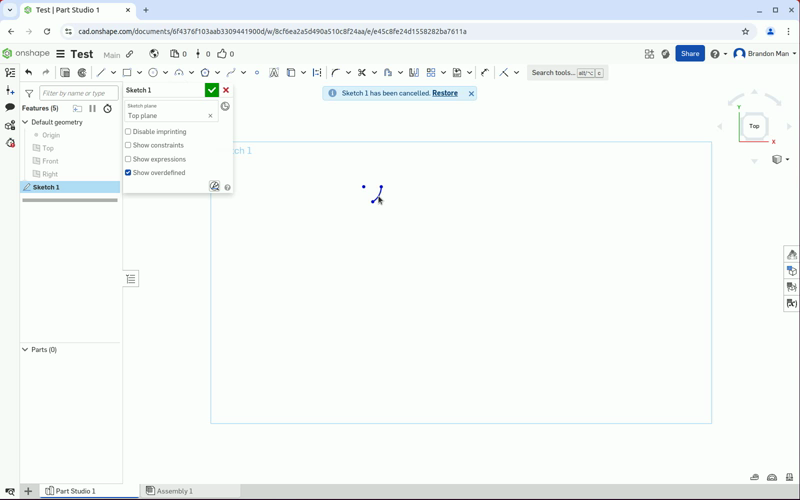
key(l)
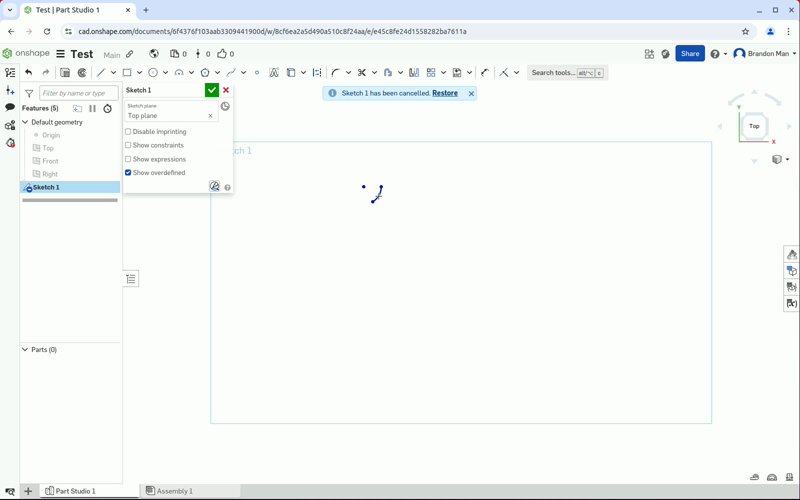
mouse_move(381, 186)
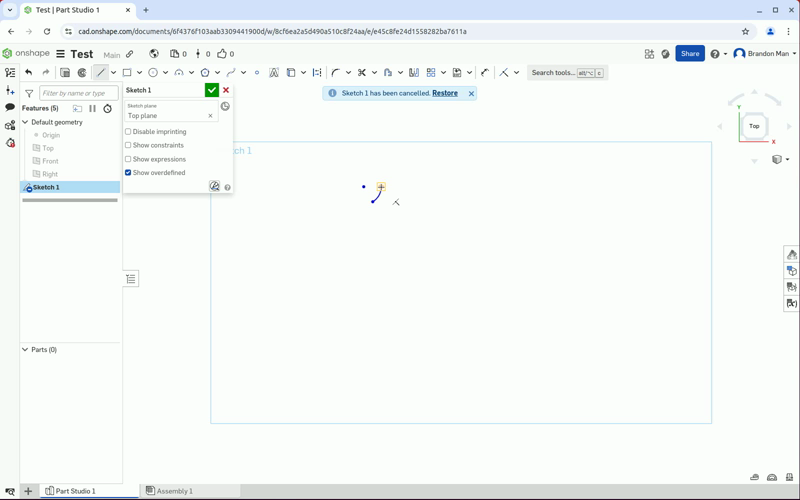
click(381, 186)
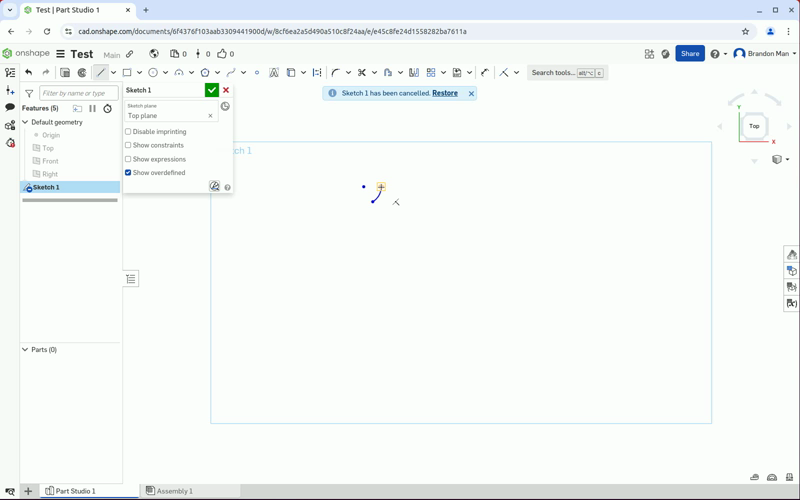
key_down(shift)
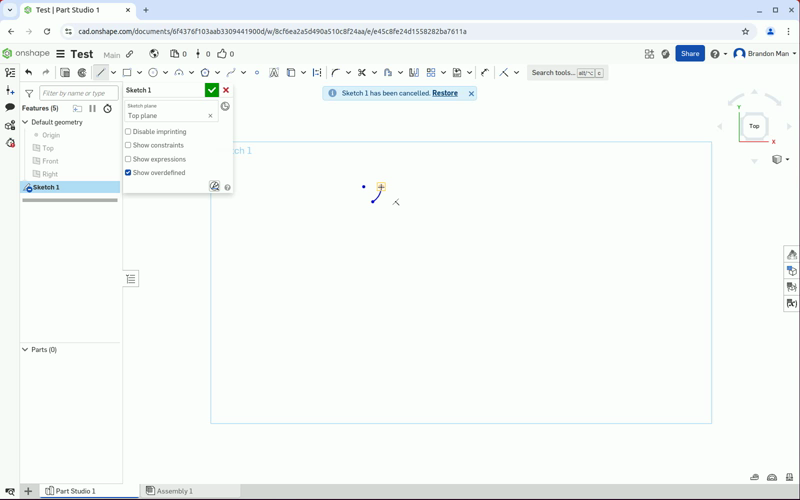
mouse_move(411, 186)
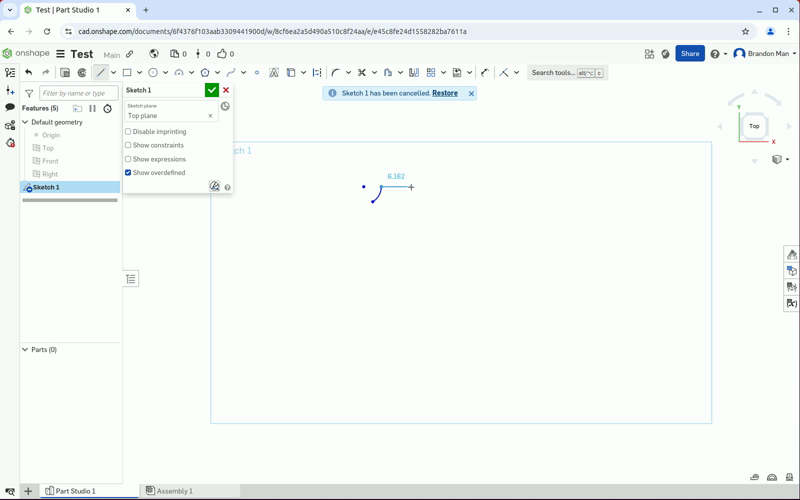
mouse_move(372, 186)
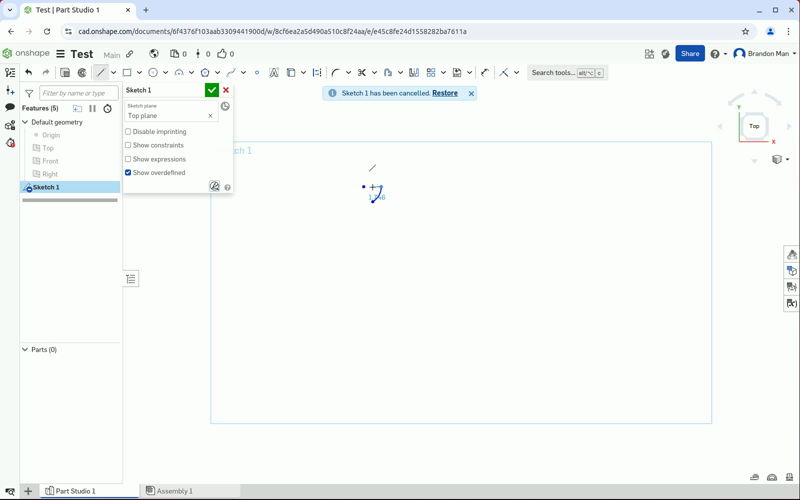
click(372, 186)
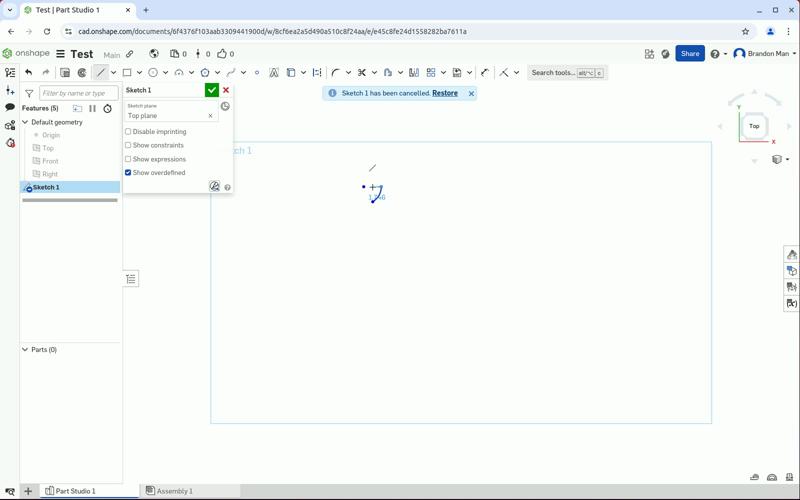
key_up(shift)
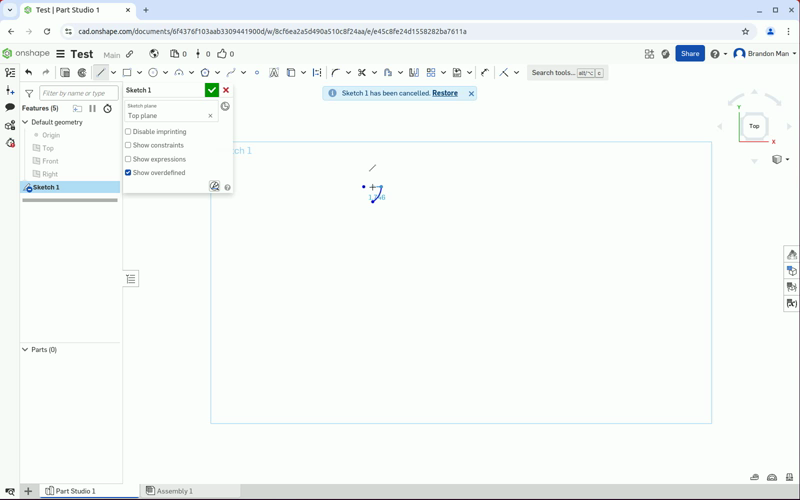
mouse_move(402, 186)
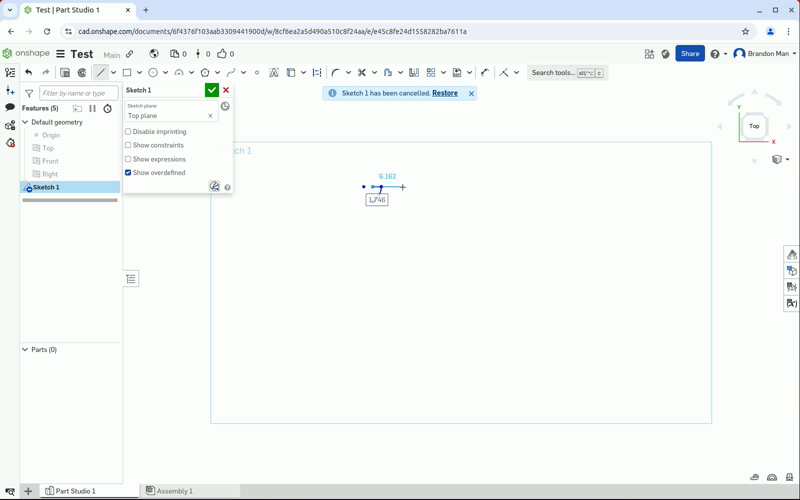
key_down(shift)
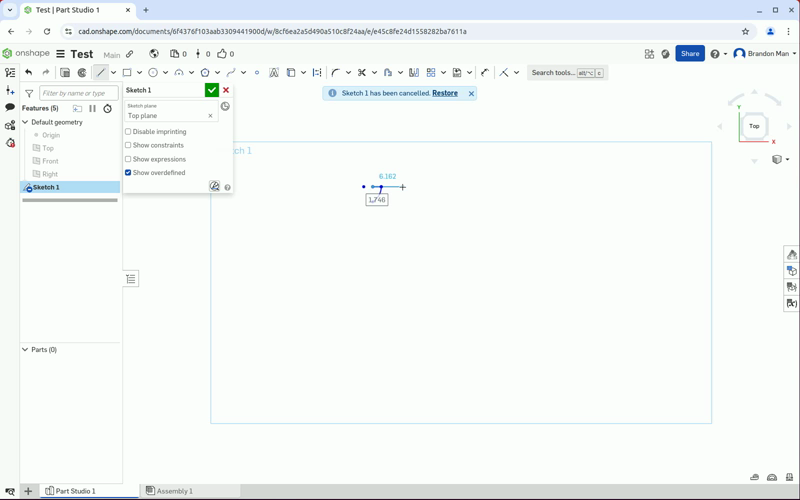
mouse_move(372, 201)
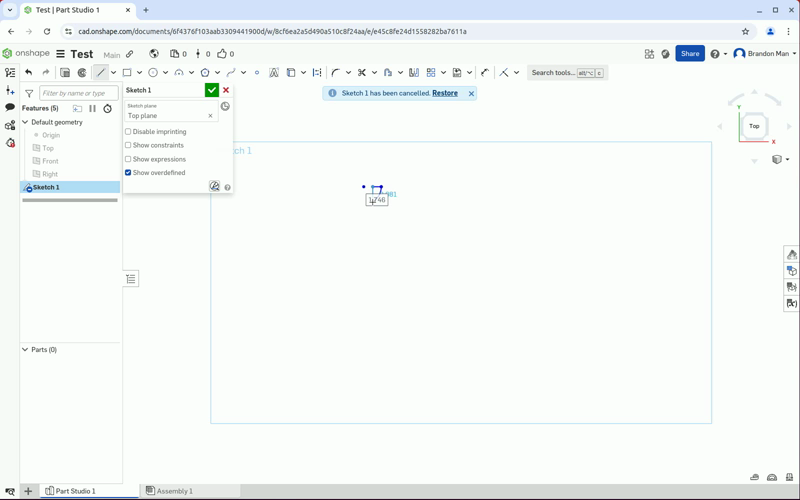
key_up(shift)
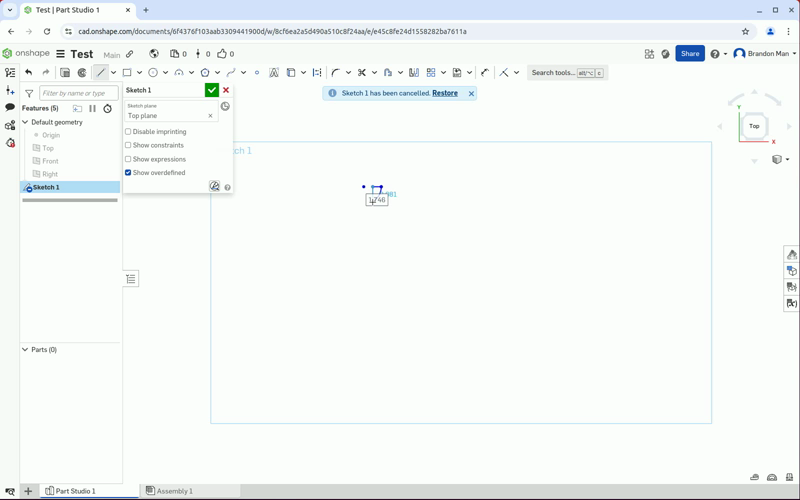
click(372, 201)
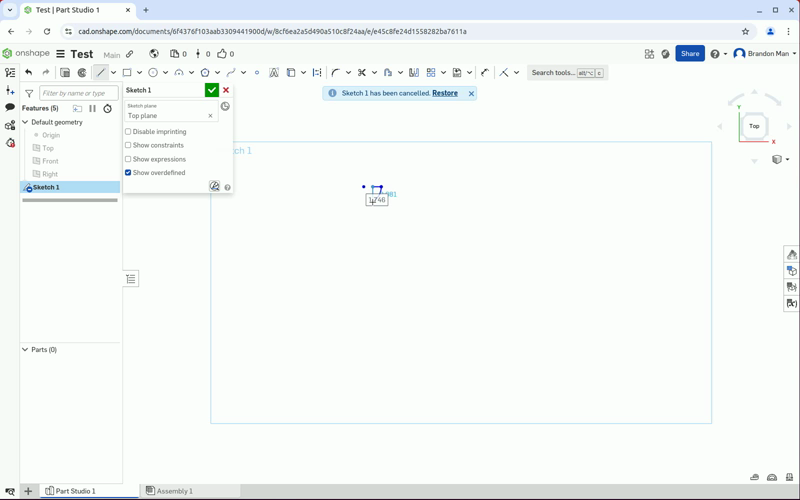
key(esc)
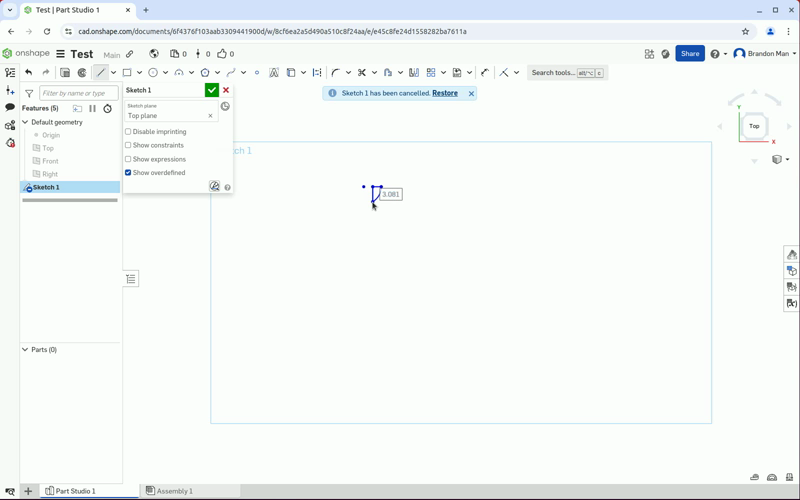
mouse_move(373, 195)
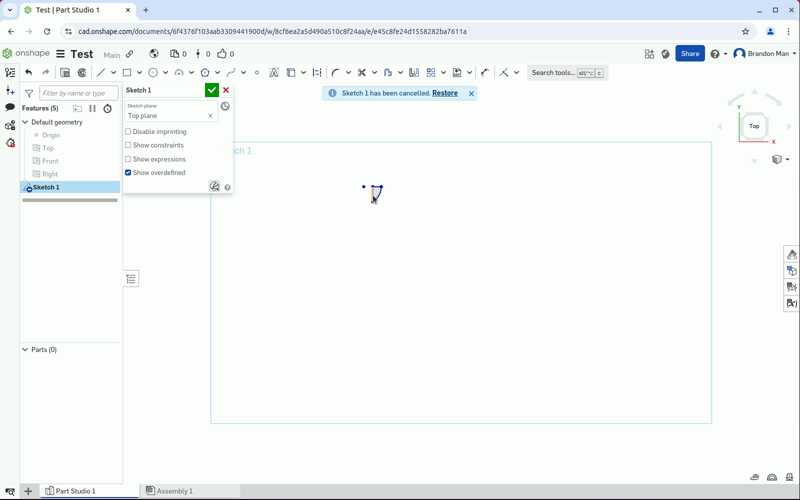
scroll(6)
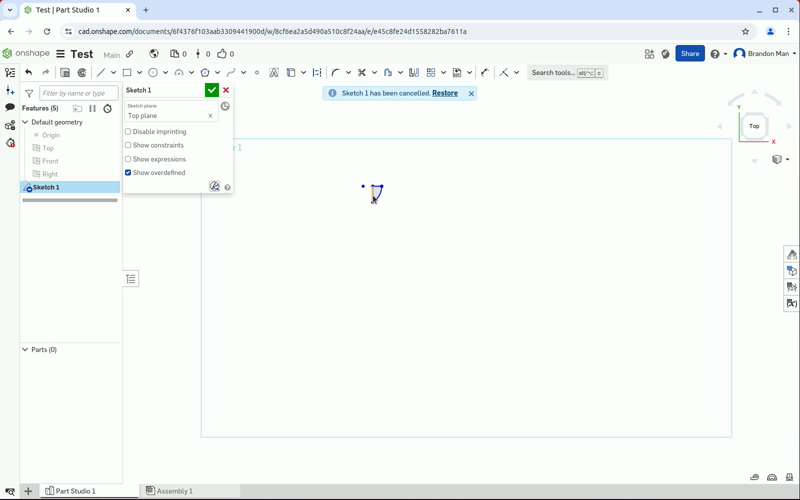
scroll(6)
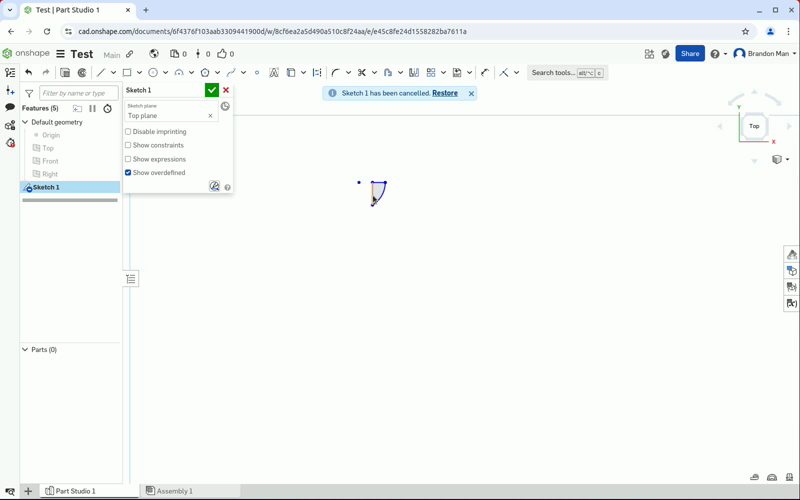
scroll(6)
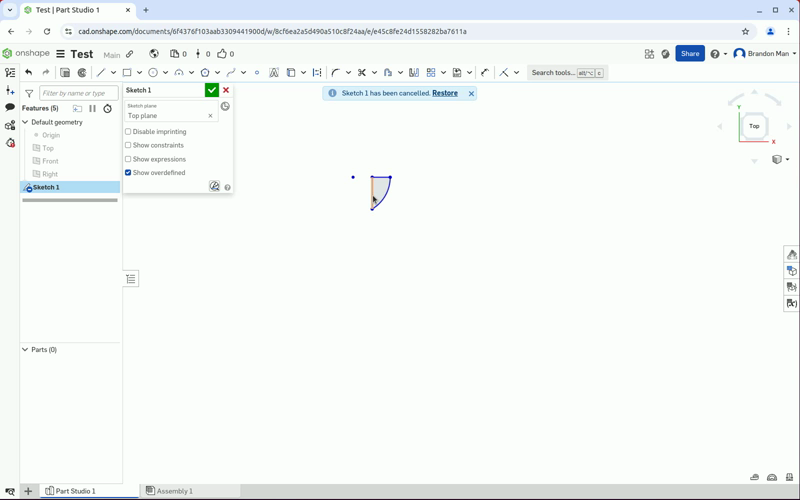
scroll(6)
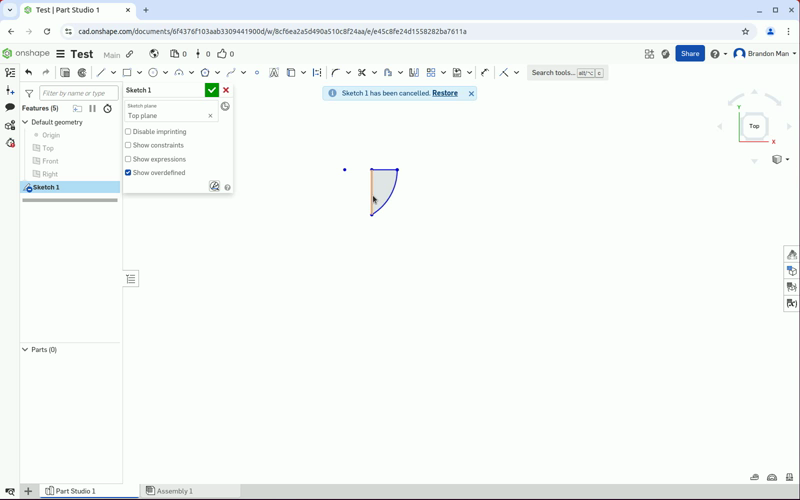
scroll(6)
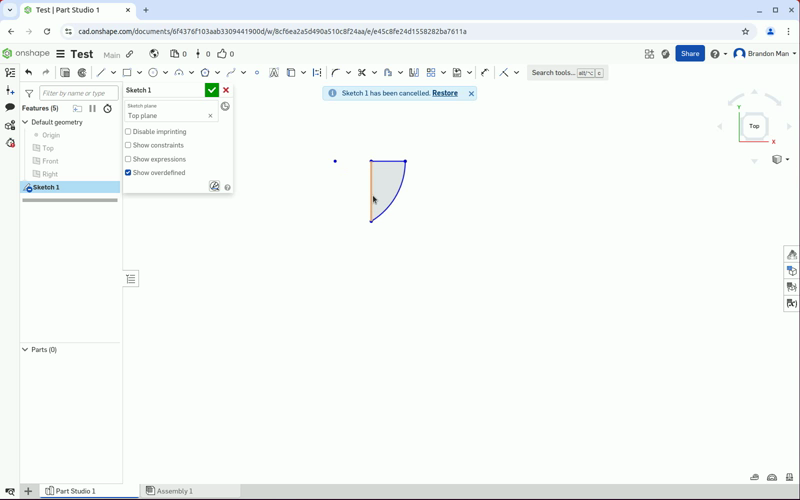
scroll(6)
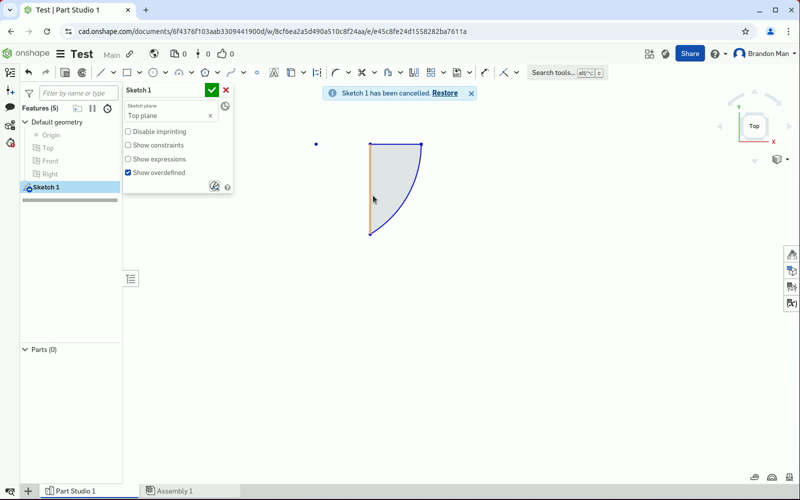
scroll(6)
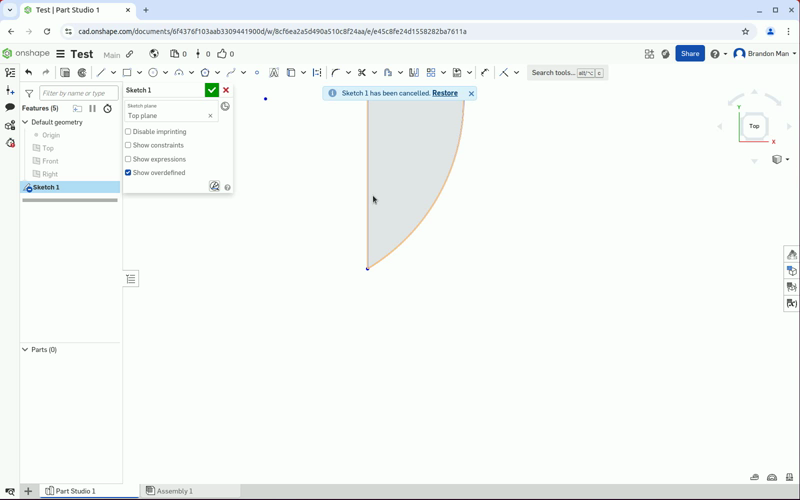
click(373, 195)
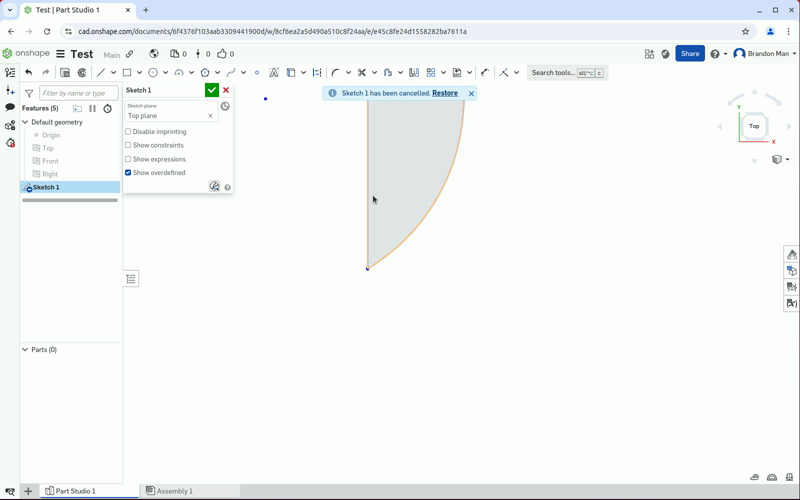
scroll(-6)
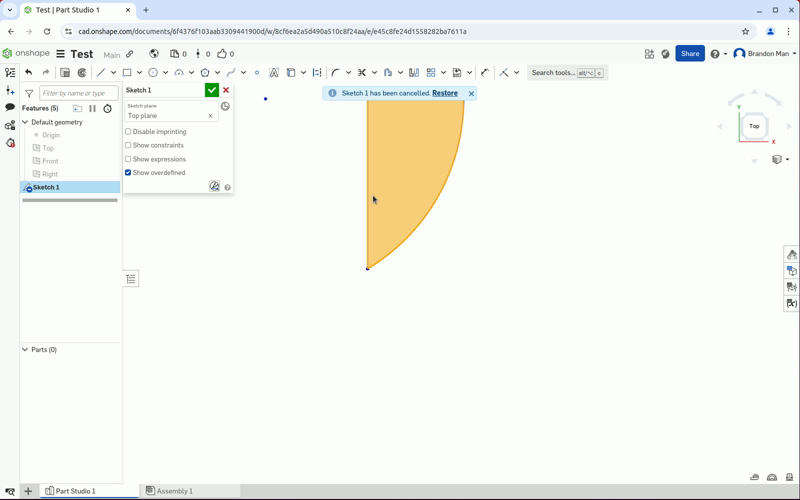
scroll(-6)
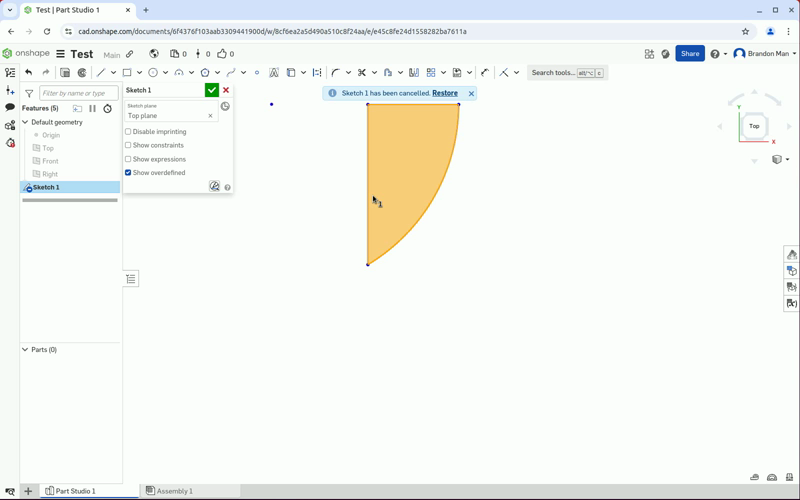
scroll(-6)
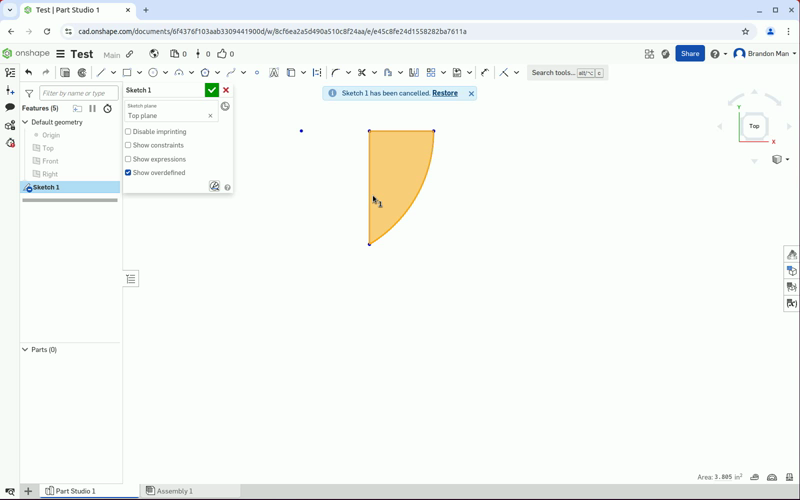
scroll(-6)
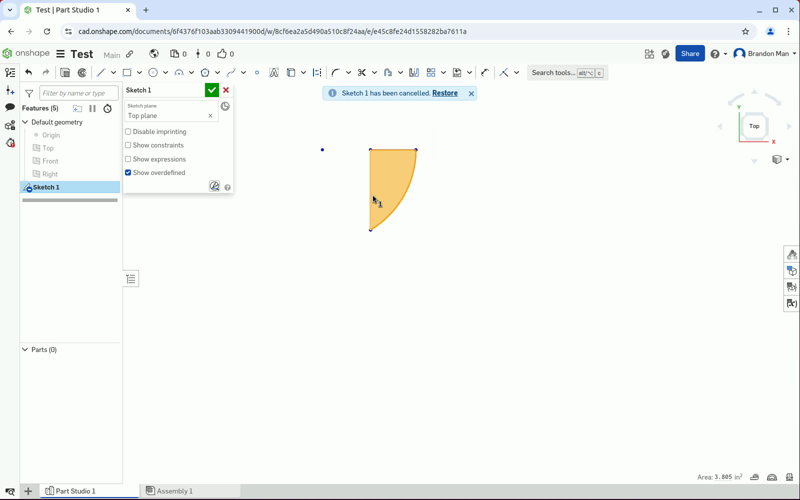
scroll(-6)
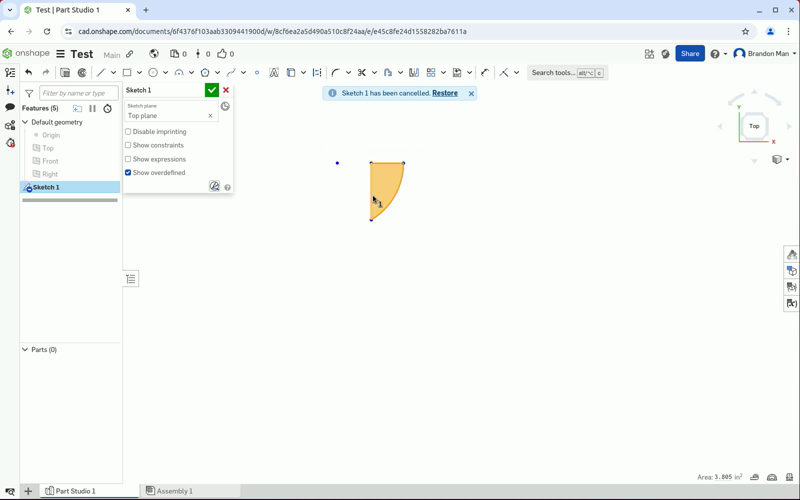
scroll(-6)
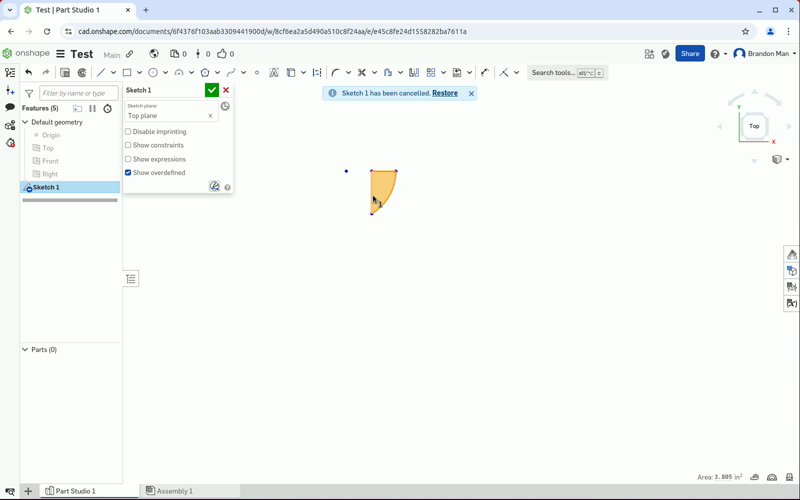
scroll(-6)
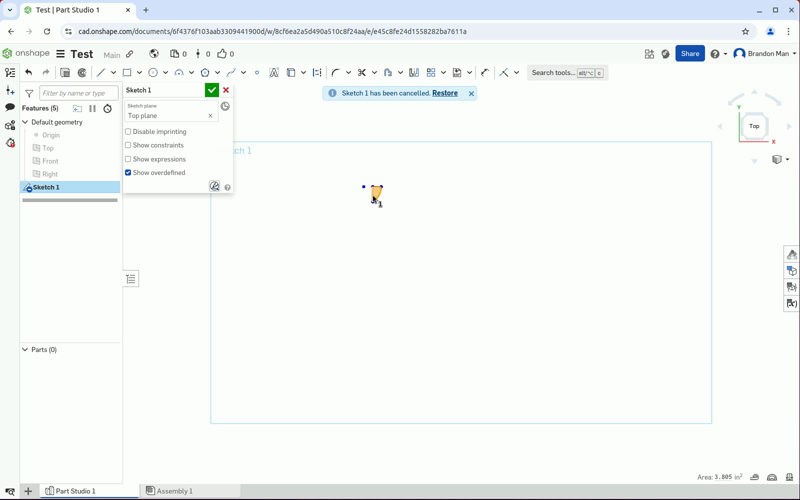
mouse_move(73, 352)
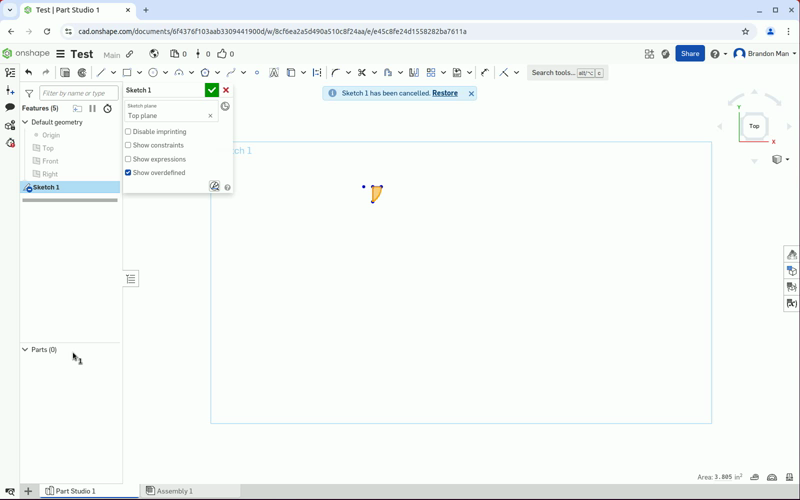
key(shift+y)
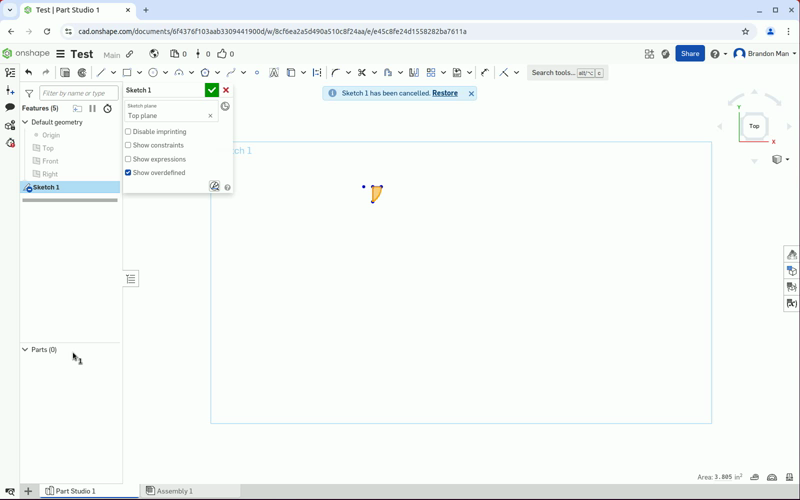
key(shift+e)
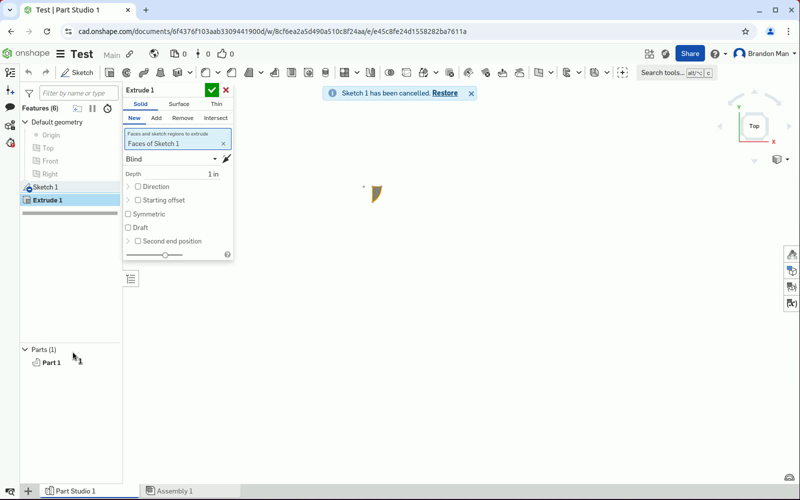
mouse_move(143, 106)
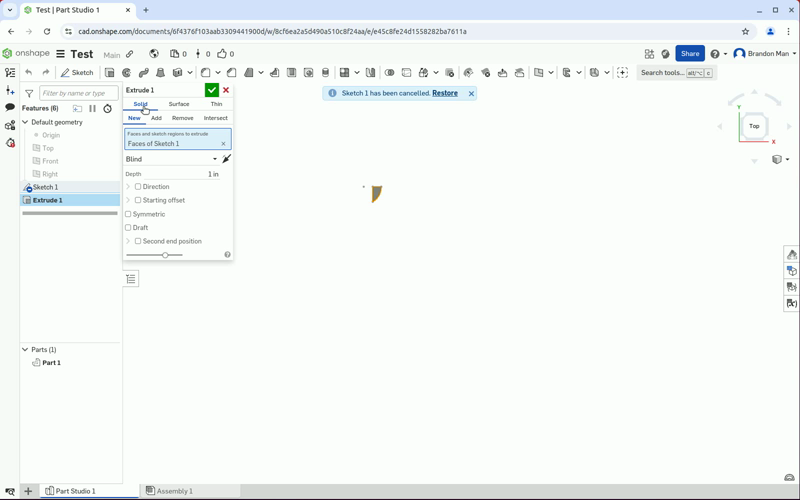
click(143, 106)
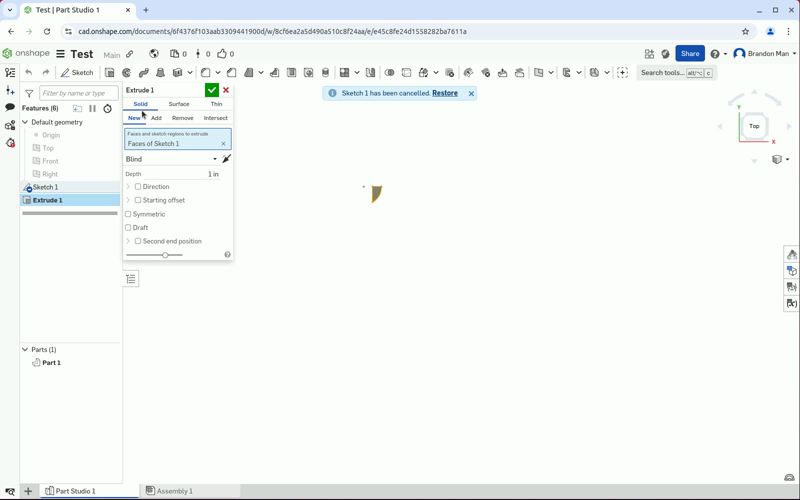
mouse_move(137, 120)
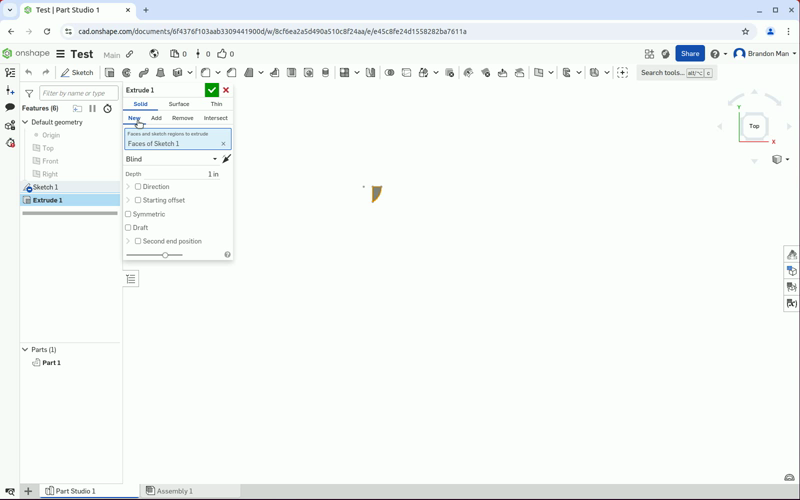
click(137, 120)
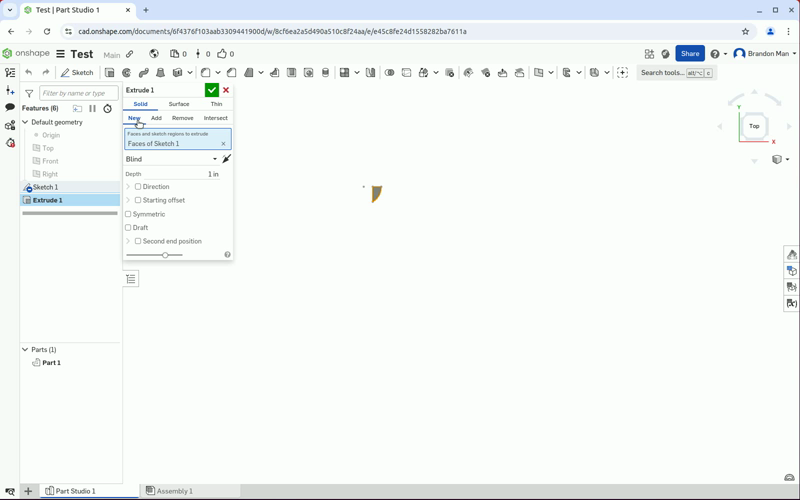
key(tab, 4)
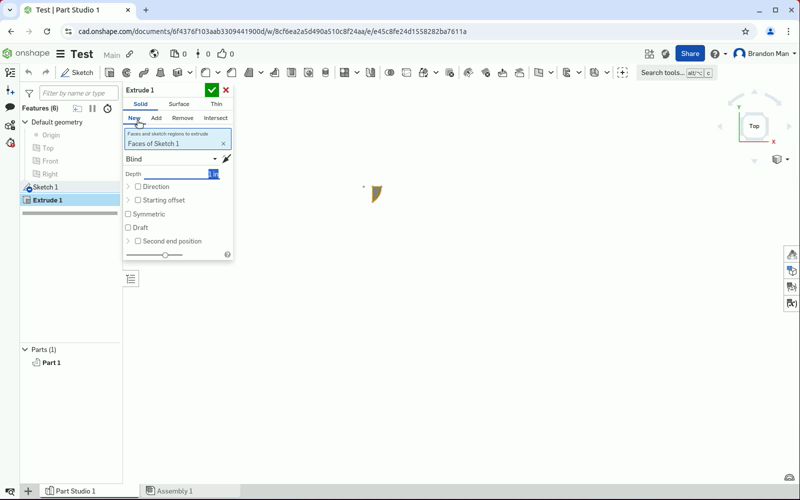
text(1.444)
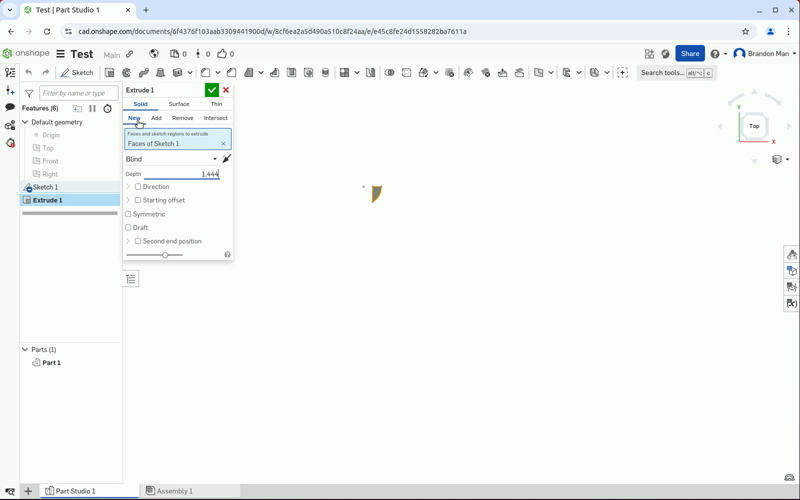
key(enter)
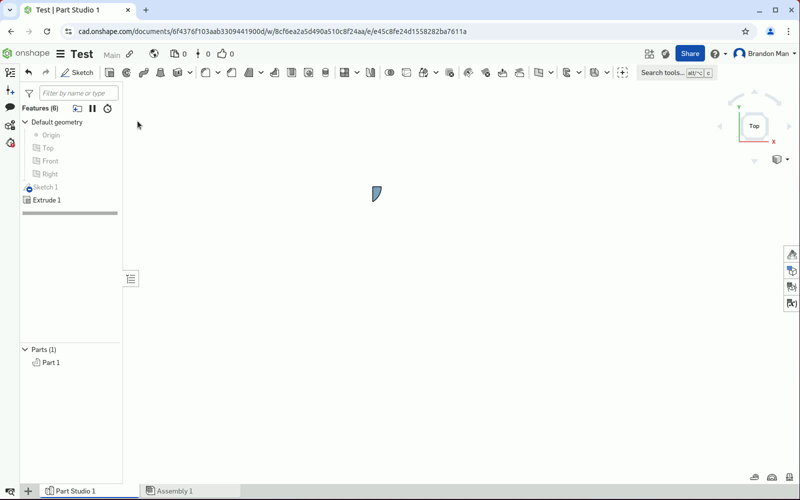
key(shift+h)
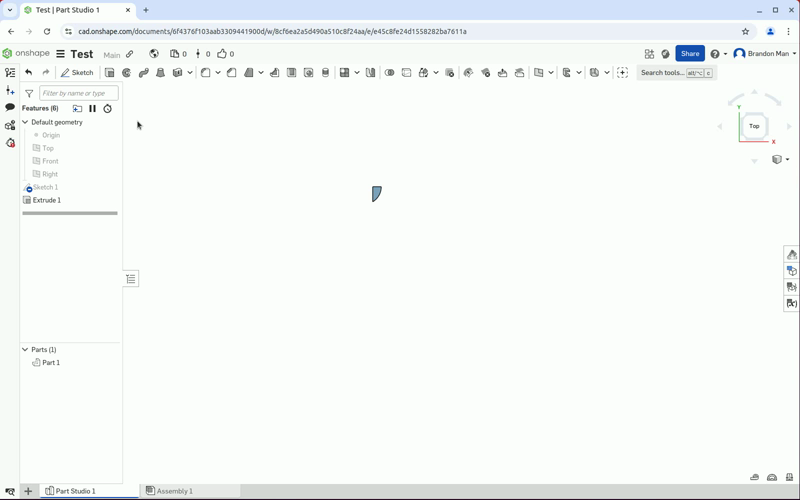
key(shift+h)
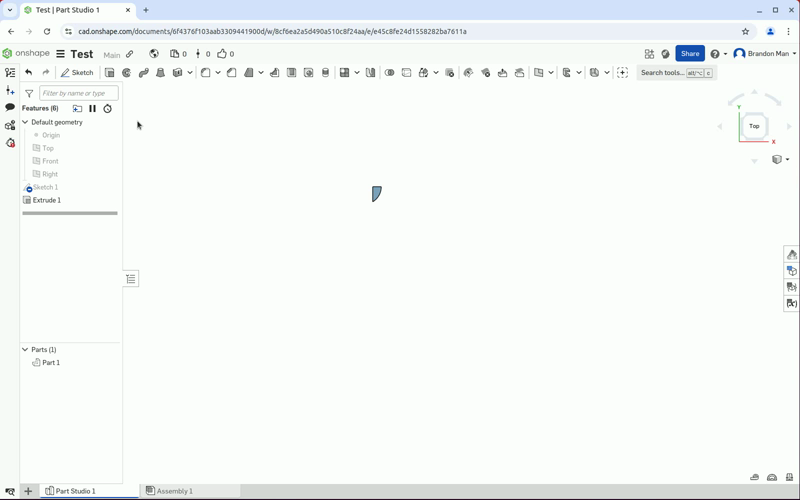
mouse_move(73, 189)
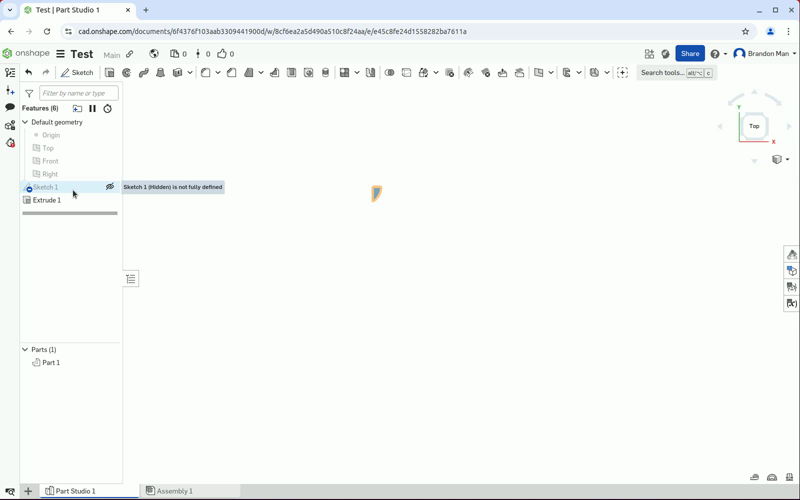
click(73, 189)
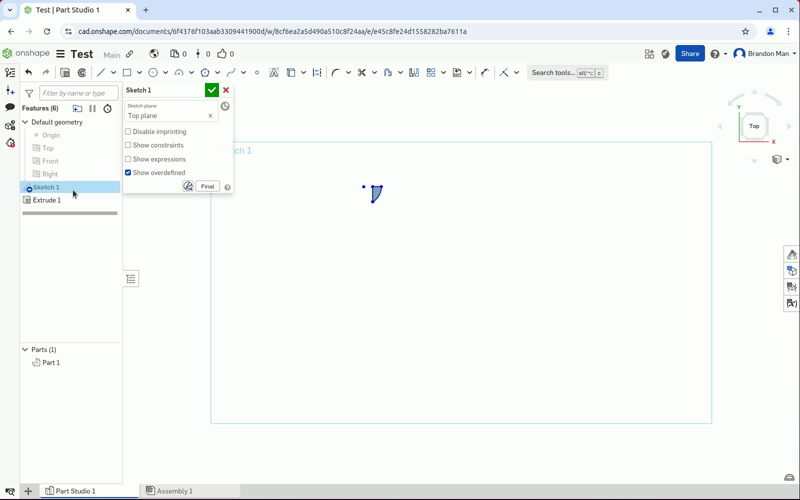
mouse_move(229, 92)
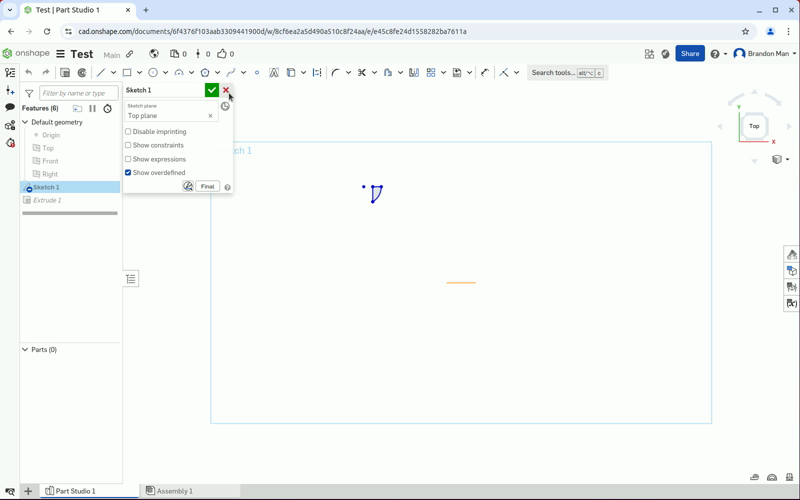
click(229, 92)
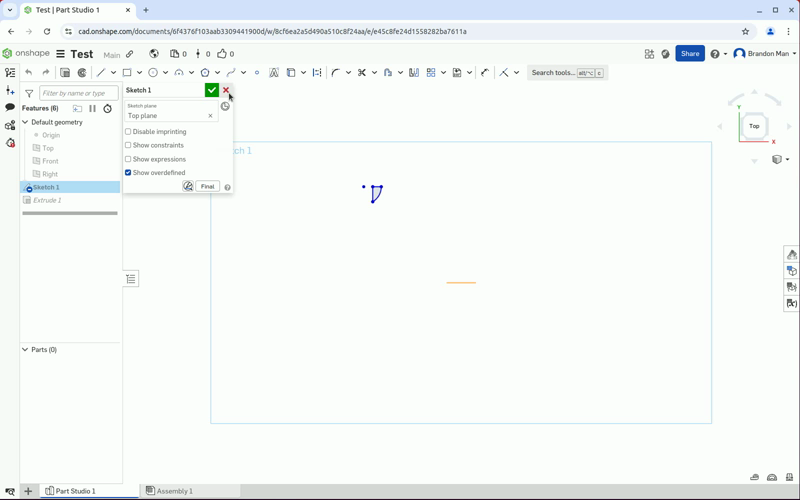
key(shift+s)
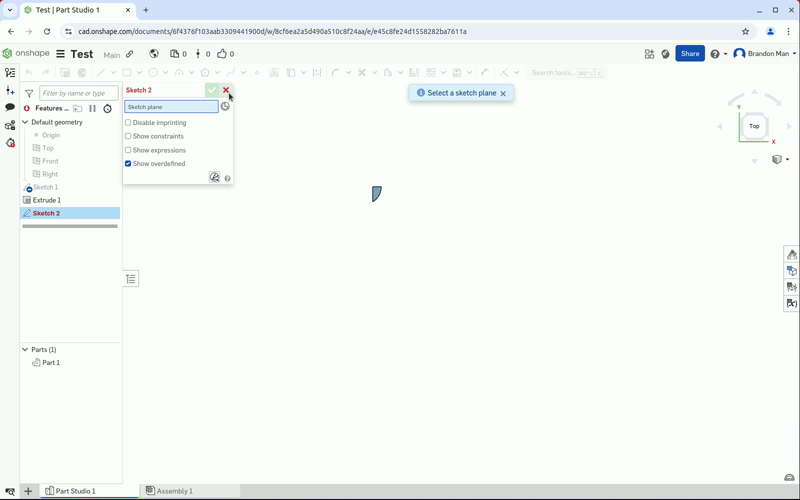
mouse_move(73, 150)
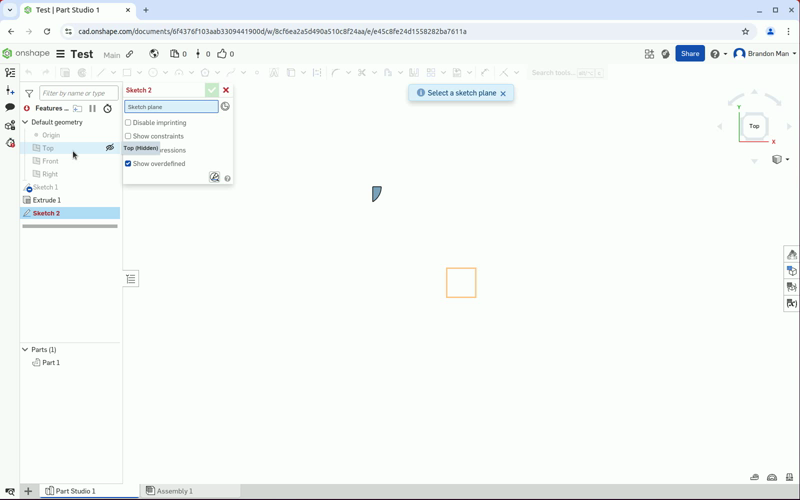
click(73, 150)
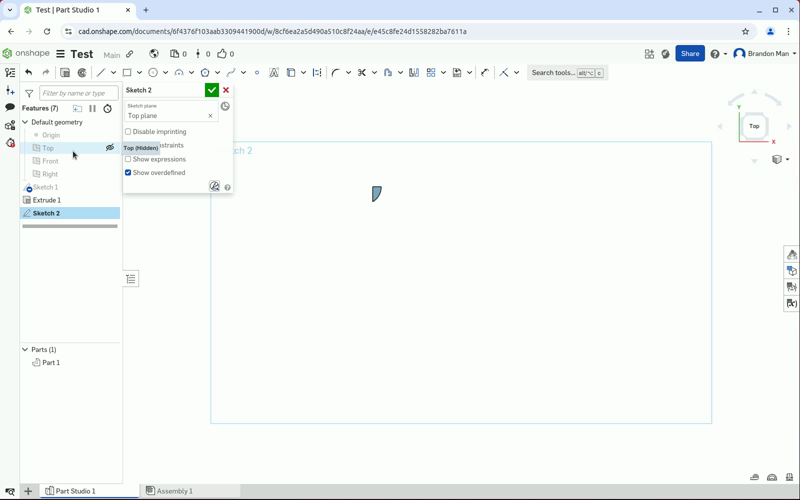
mouse_move(73, 352)
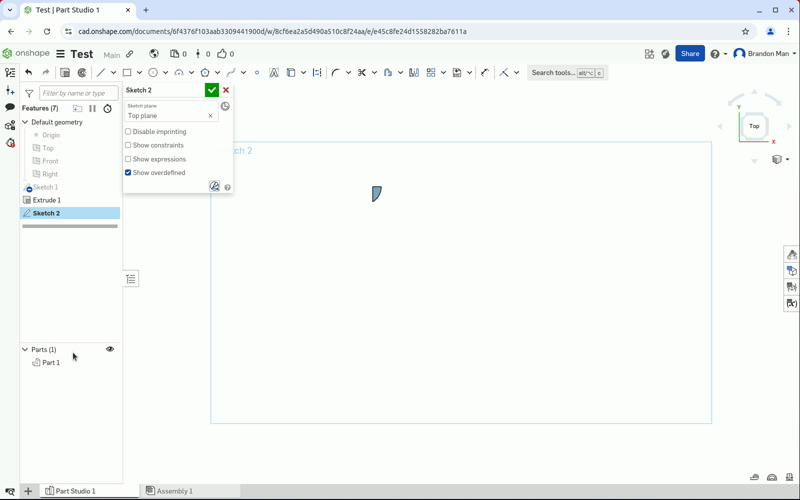
key(y)
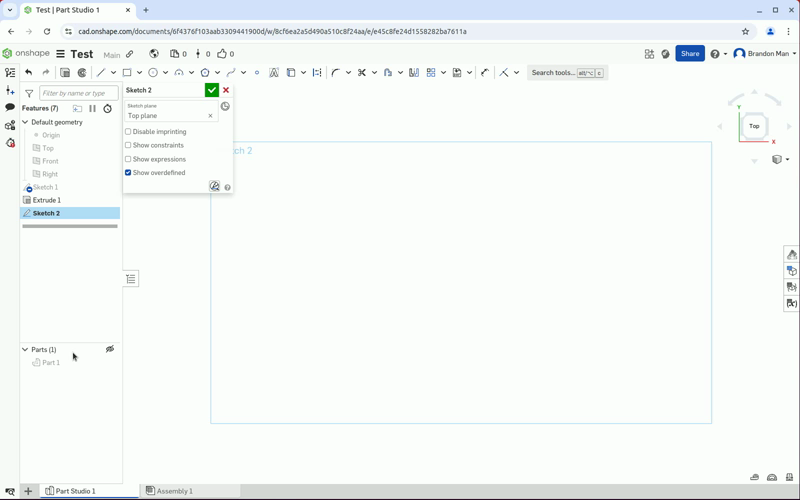
key(l)
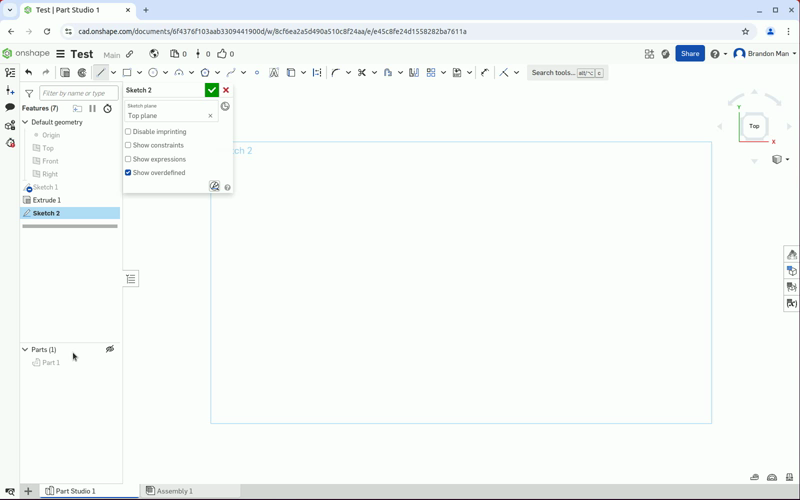
key_down(shift)
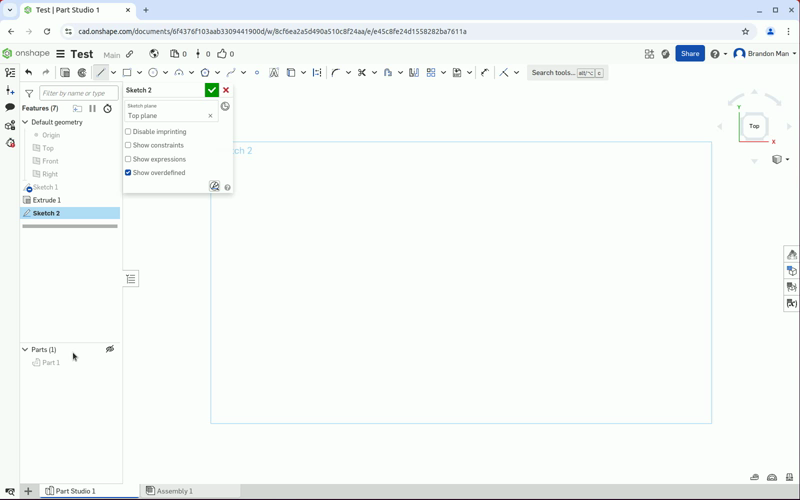
mouse_move(372, 201)
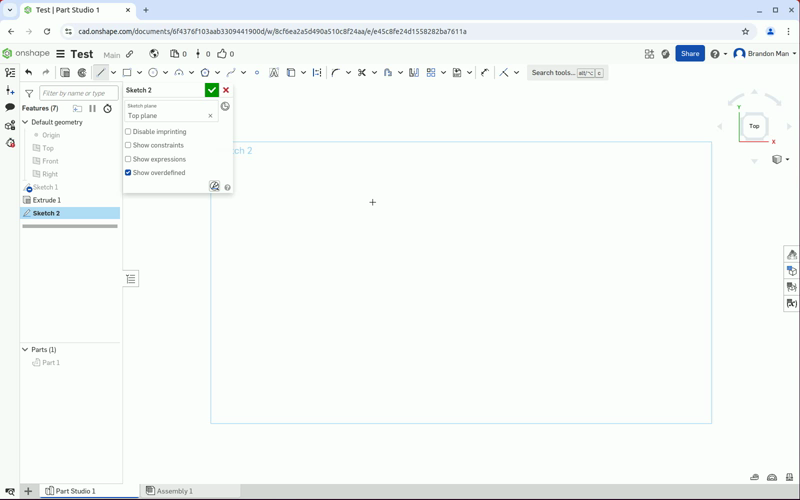
click(372, 201)
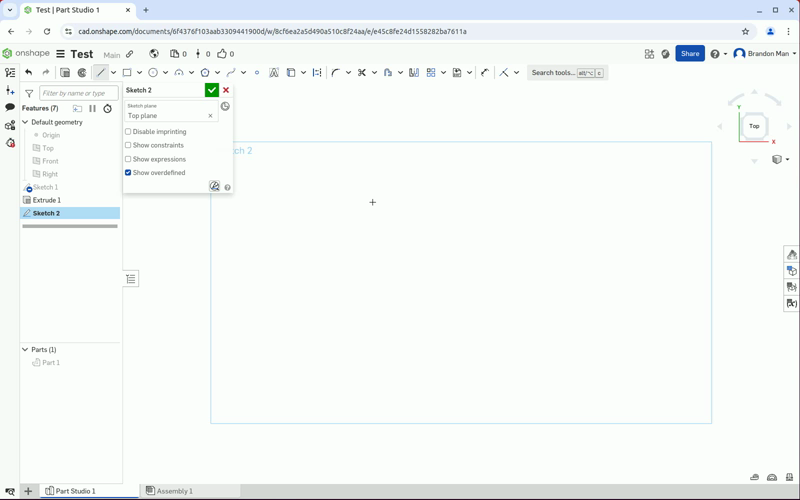
key_up(shift)
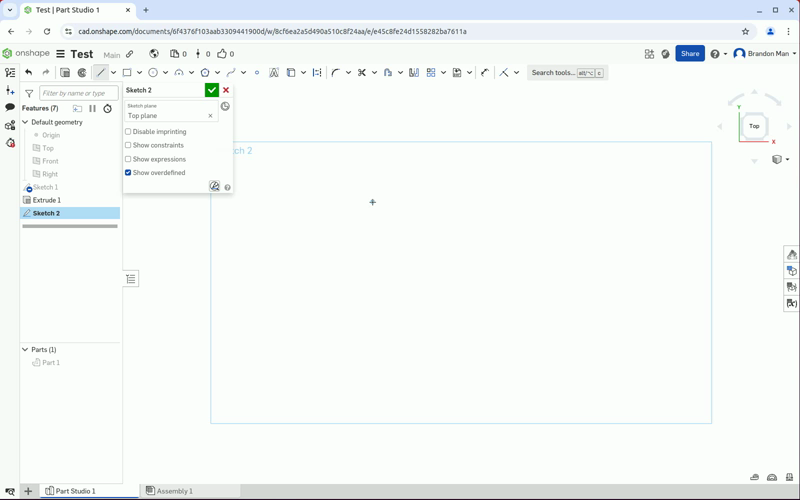
key_down(shift)
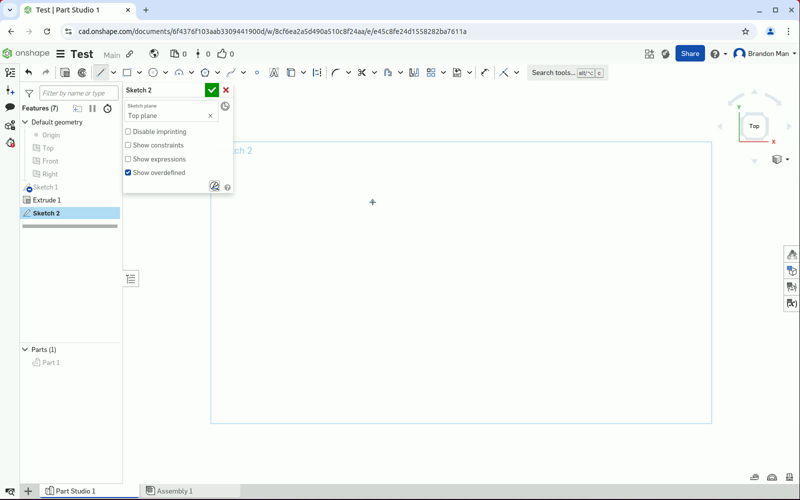
mouse_move(402, 201)
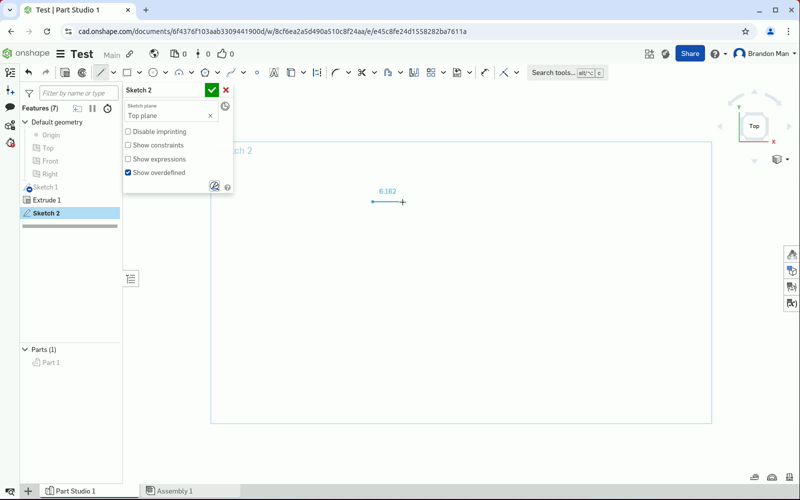
mouse_move(372, 188)
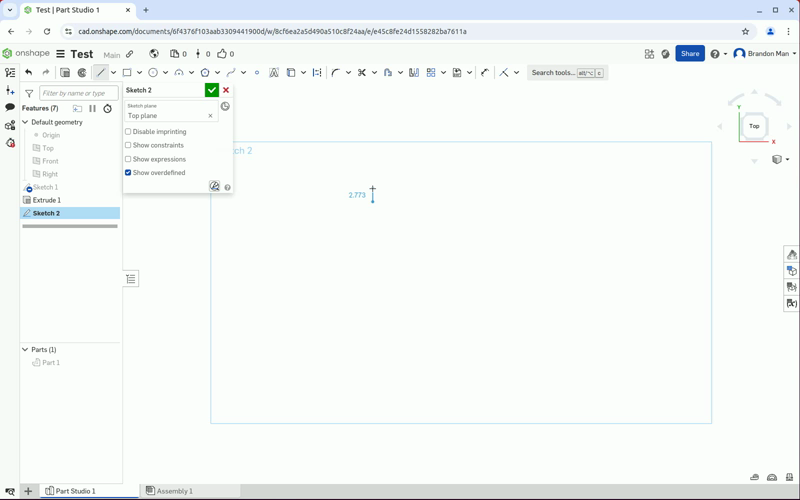
click(372, 188)
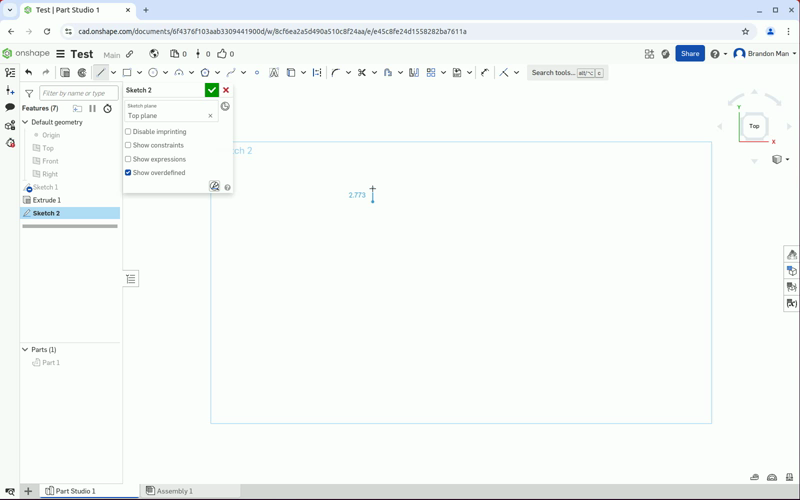
key_up(shift)
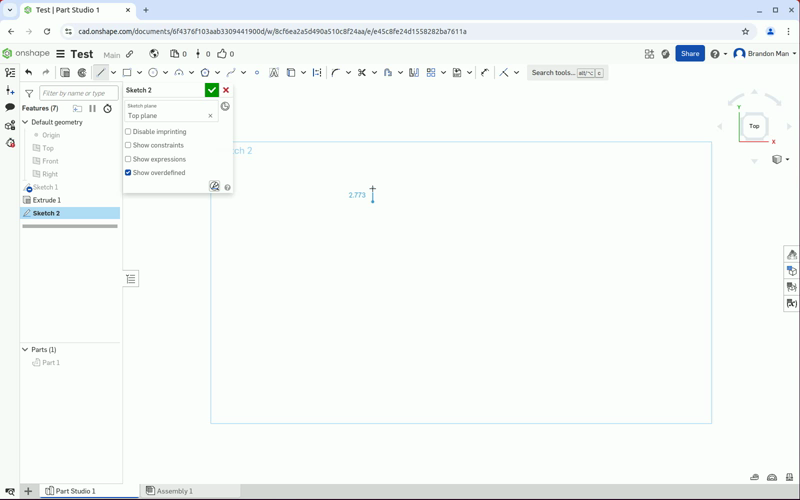
key_down(shift)
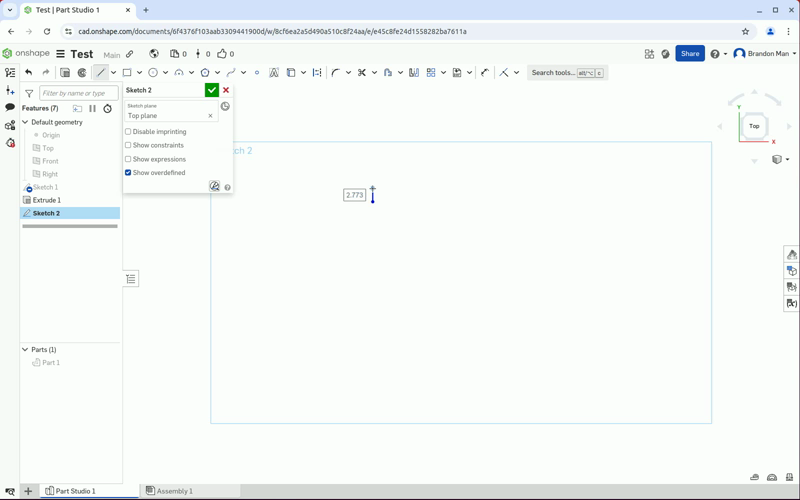
mouse_move(402, 188)
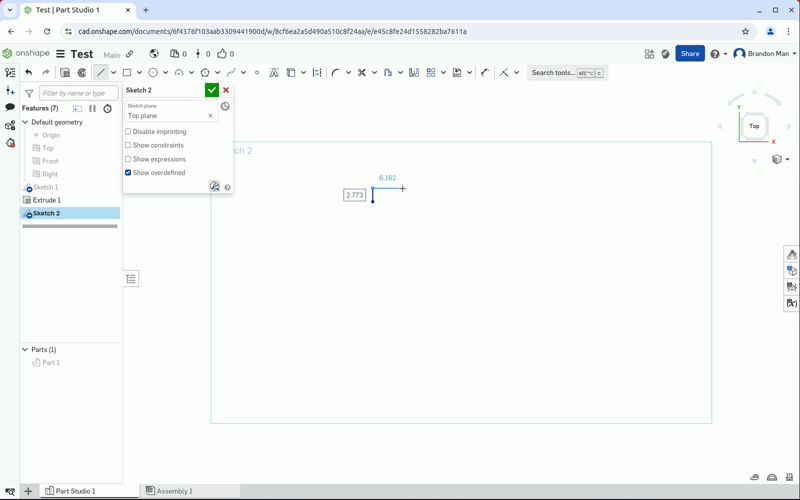
mouse_move(380, 188)
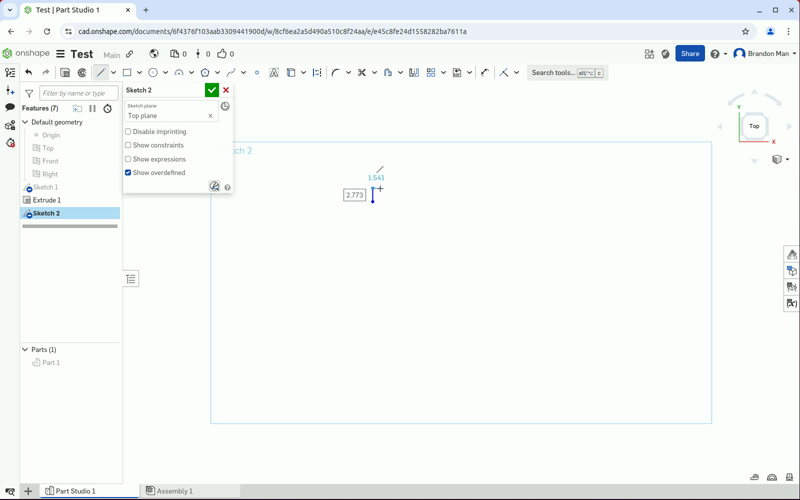
scroll(6)
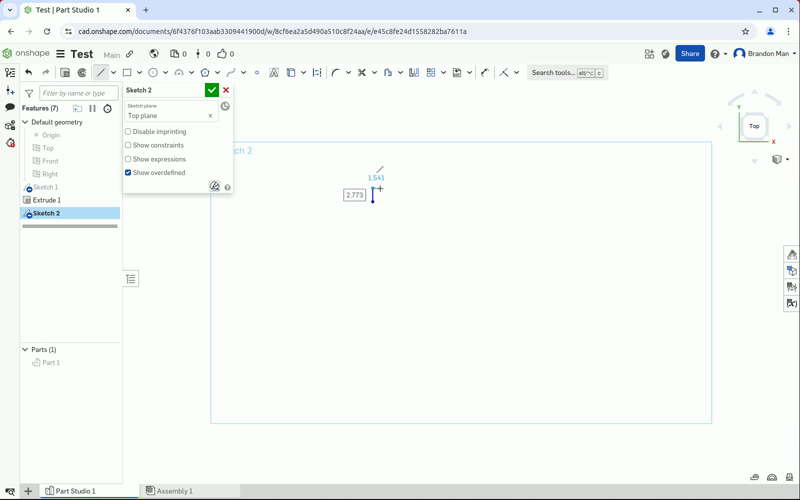
scroll(6)
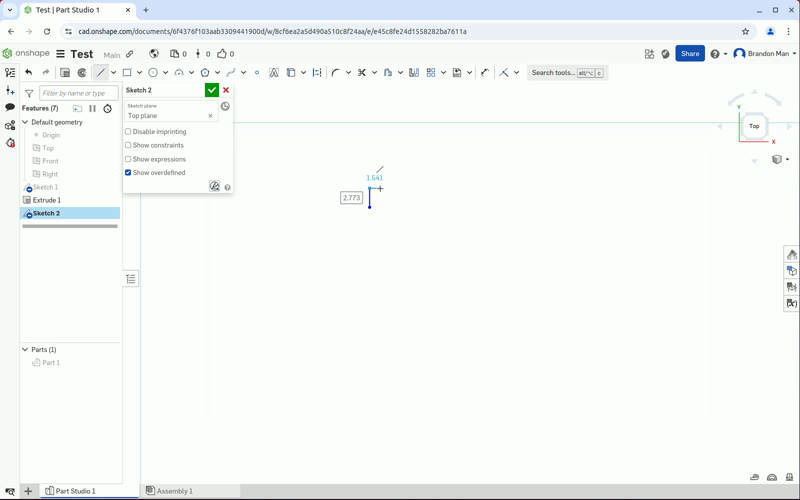
scroll(6)
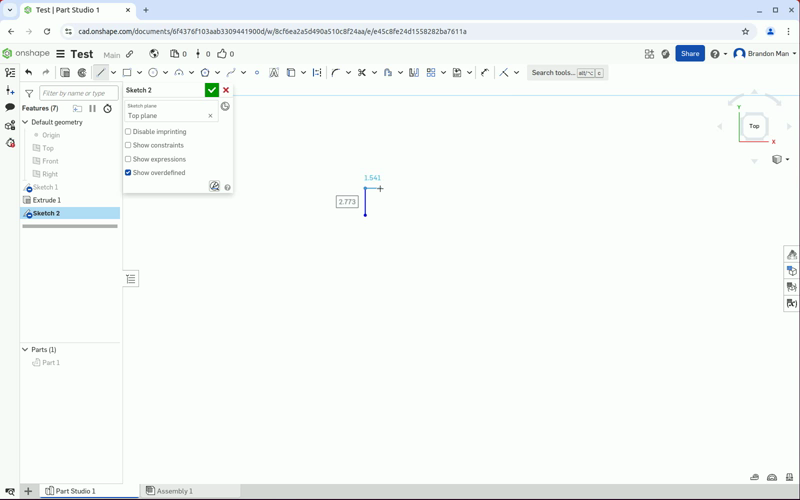
scroll(6)
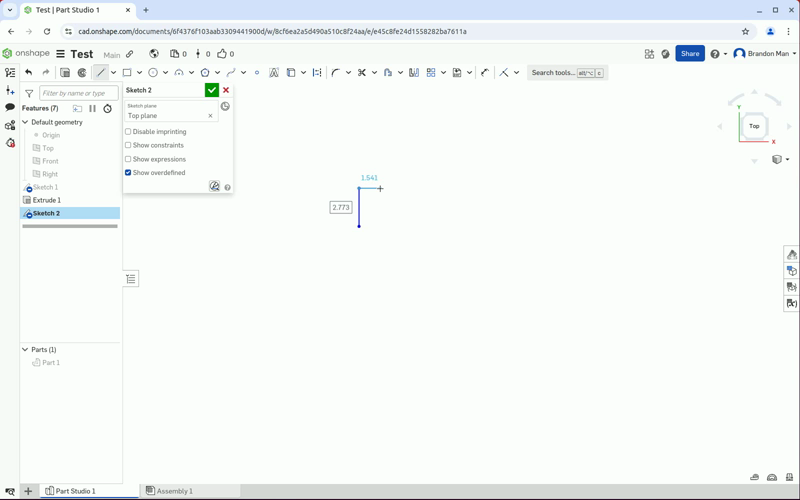
scroll(6)
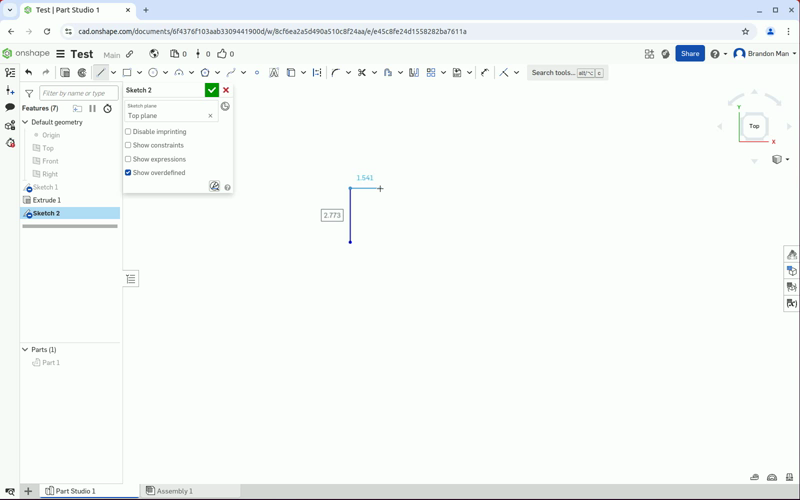
scroll(6)
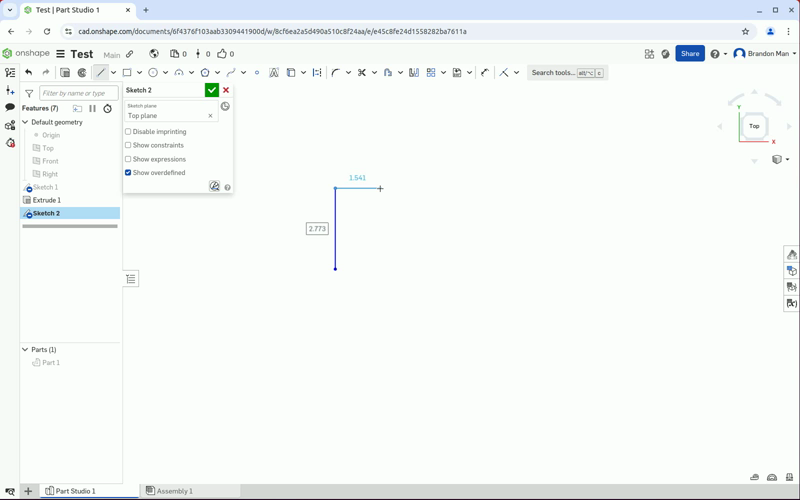
scroll(6)
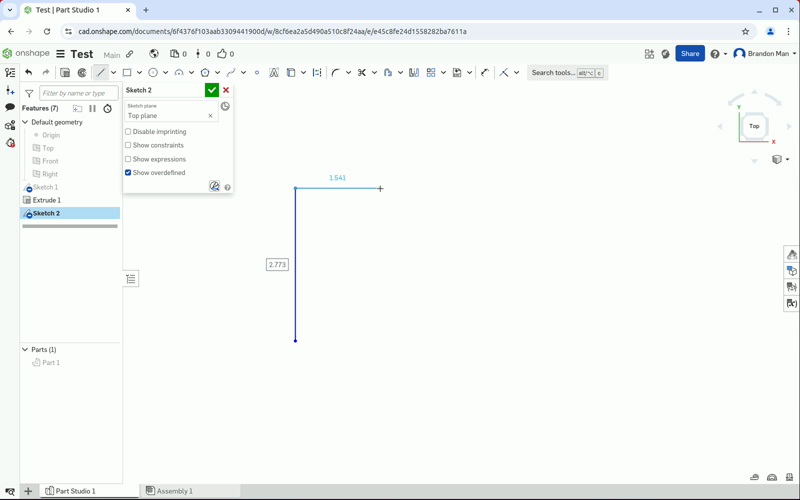
click(380, 188)
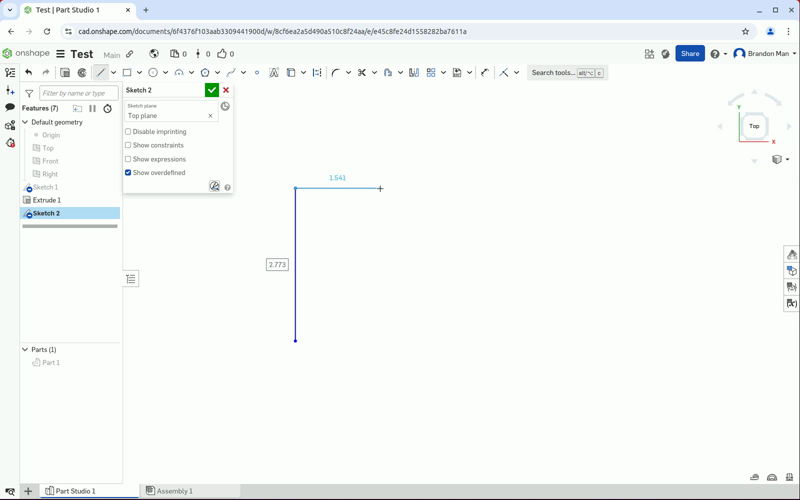
scroll(-6)
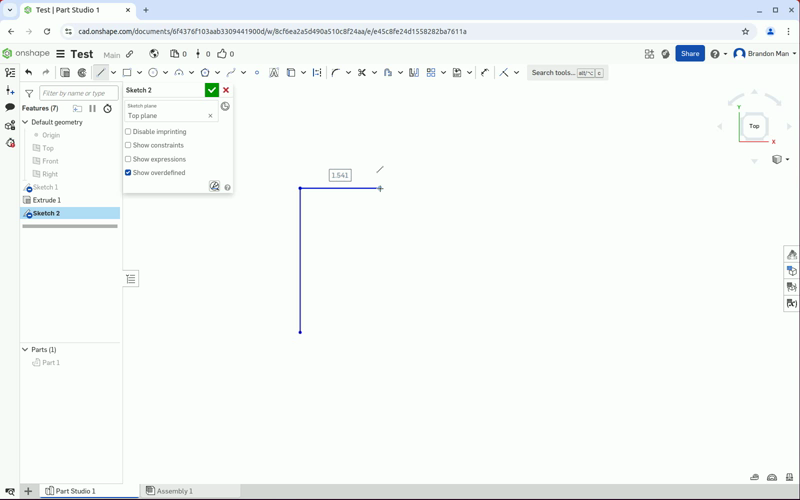
scroll(-6)
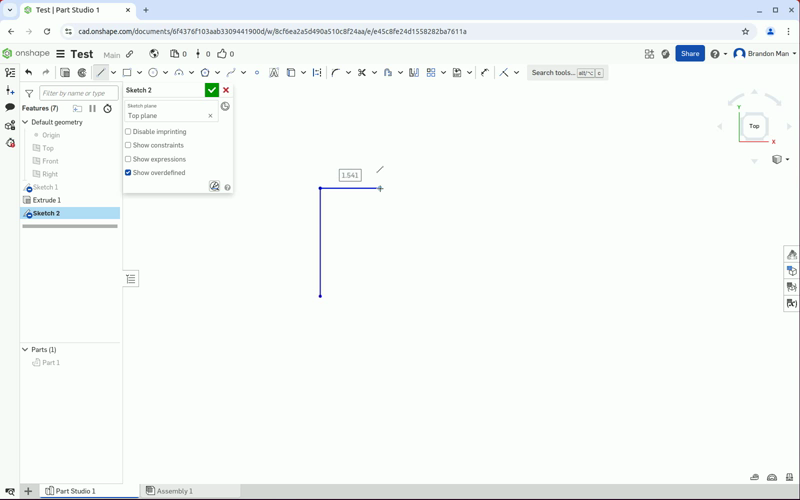
scroll(-6)
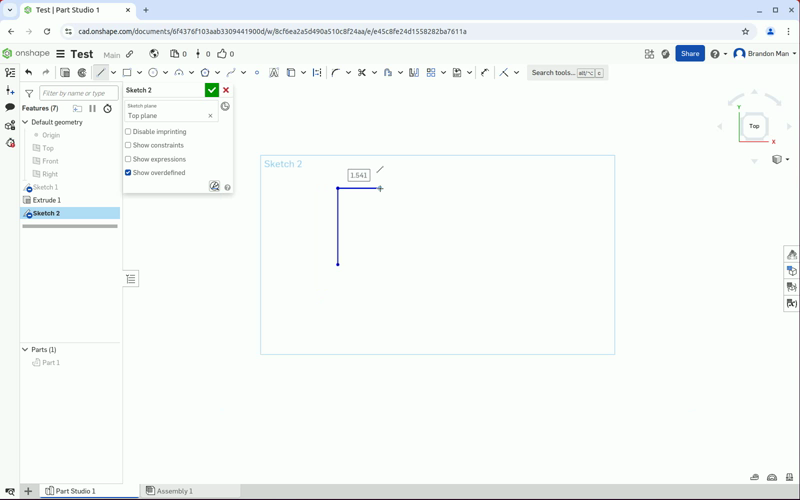
scroll(-6)
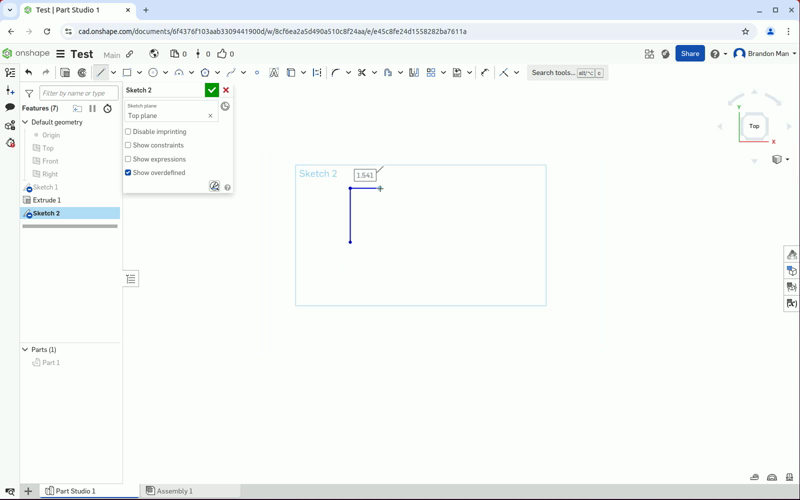
scroll(-6)
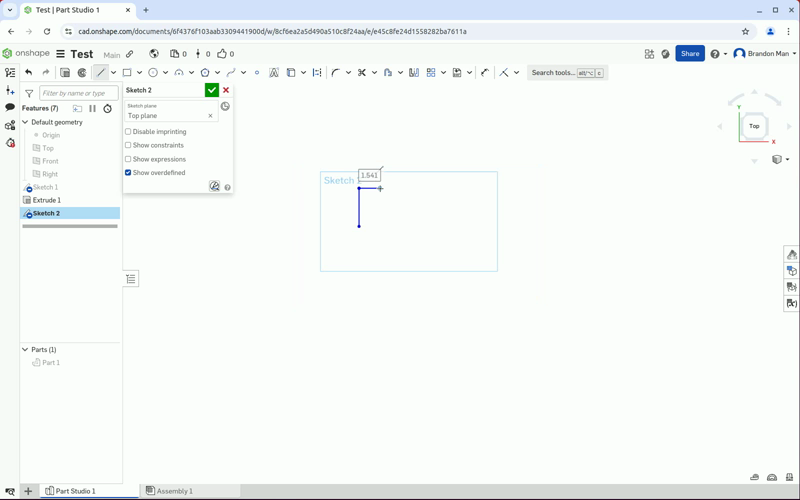
scroll(-6)
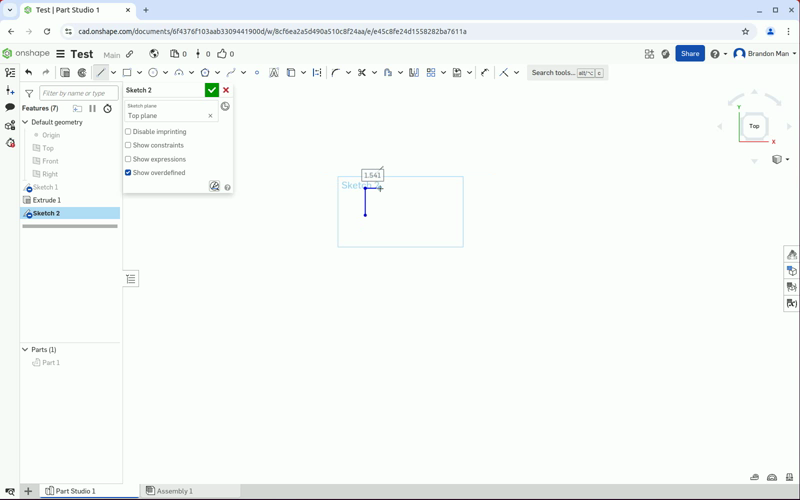
scroll(-6)
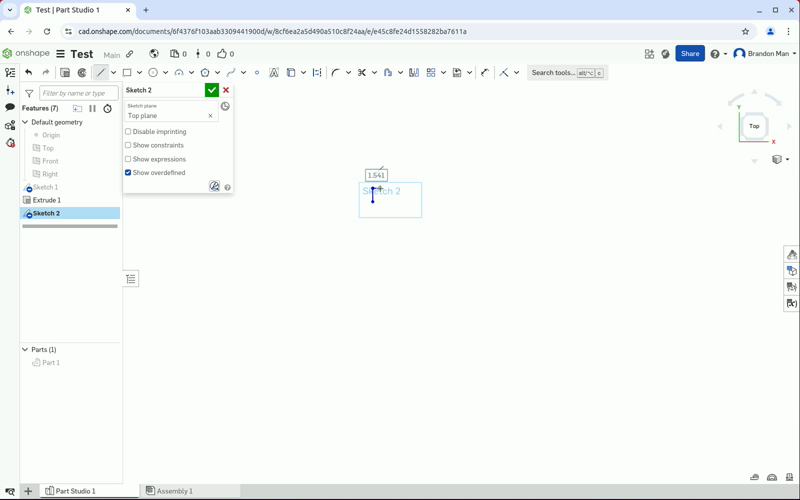
key_up(shift)
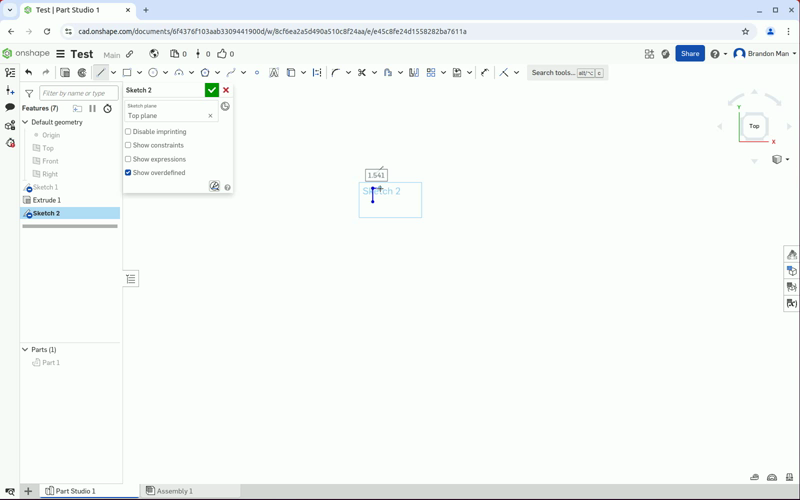
key(esc)
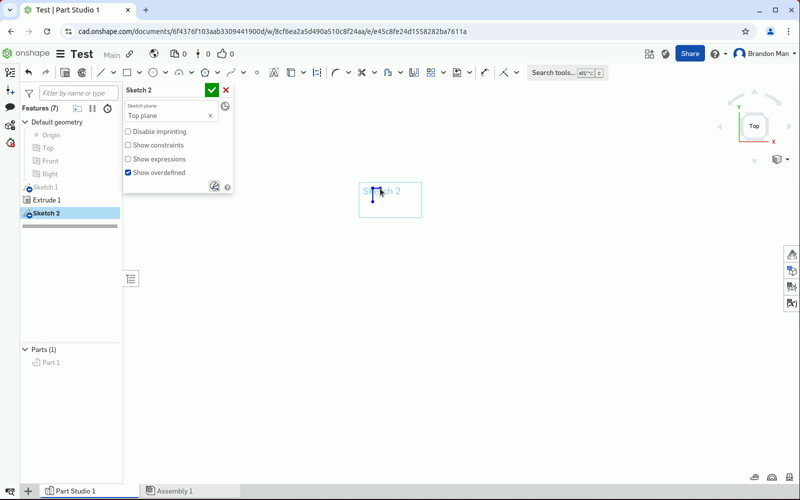
key(a)
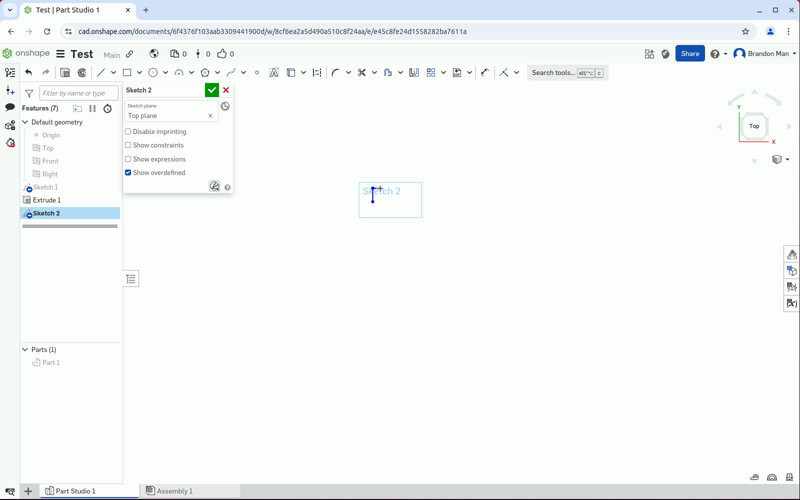
mouse_move(380, 188)
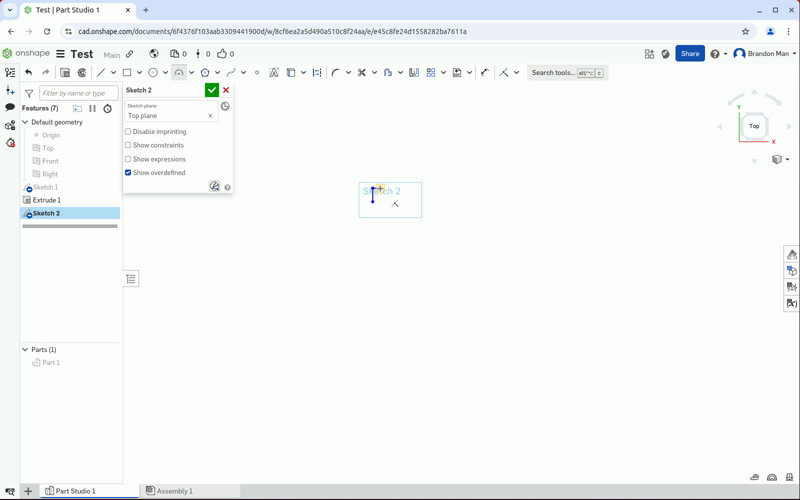
click(380, 188)
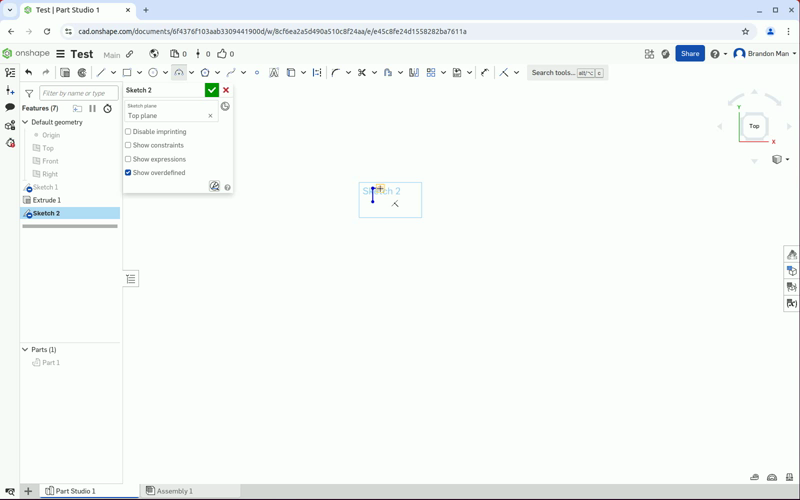
mouse_move(372, 201)
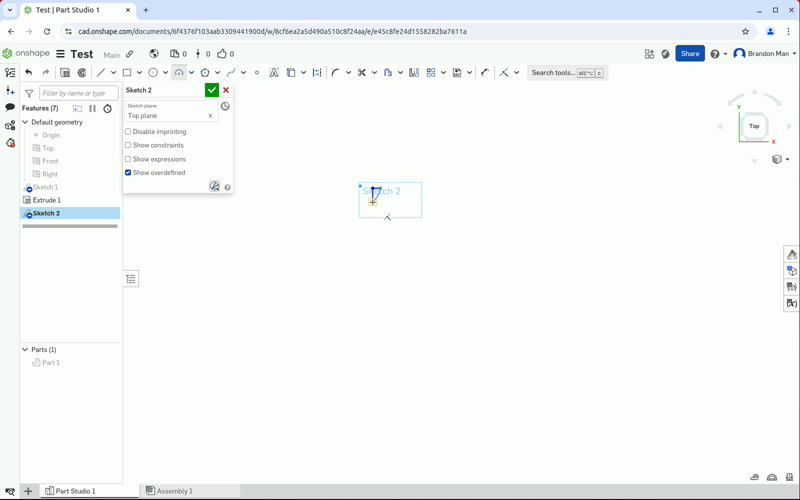
click(372, 201)
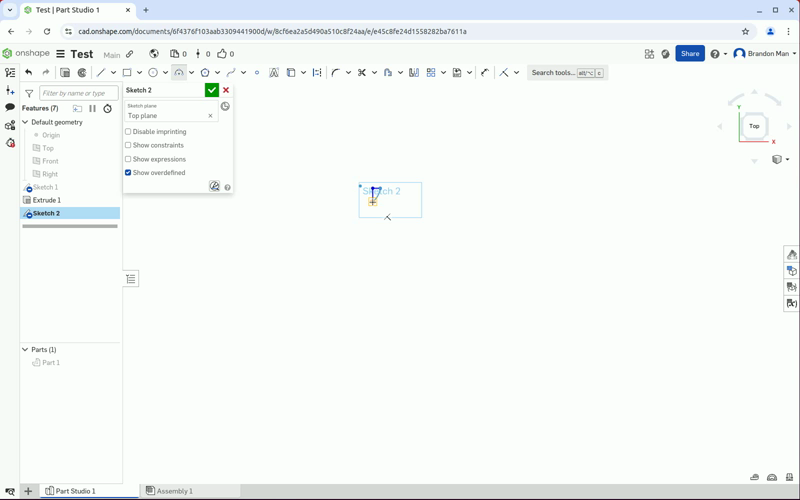
key_down(shift)
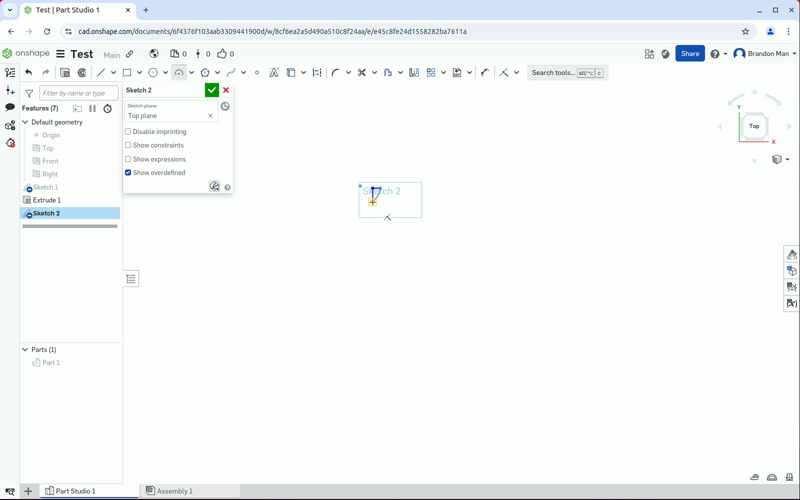
mouse_move(350, 180)
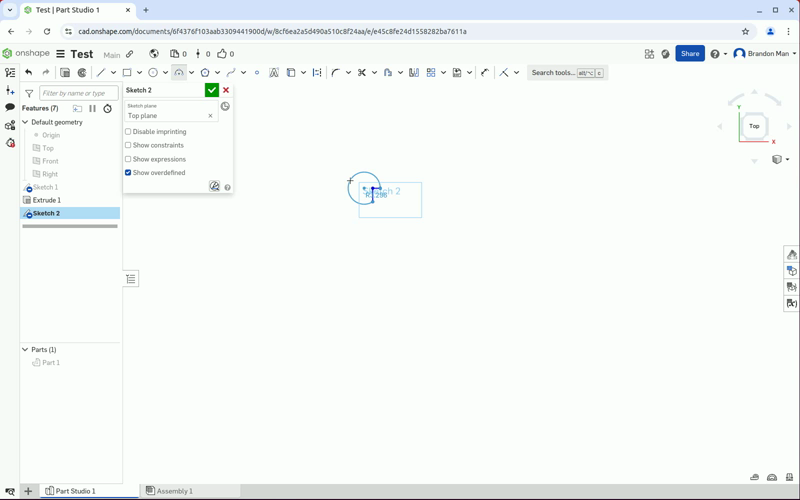
click(350, 180)
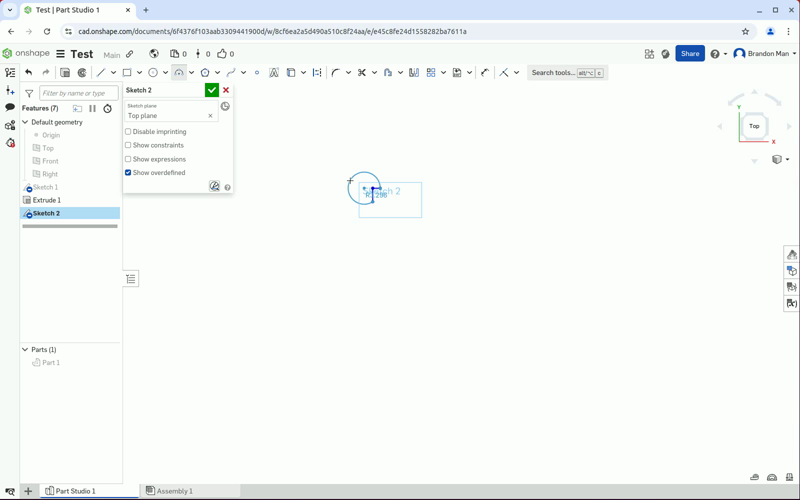
key_up(shift)
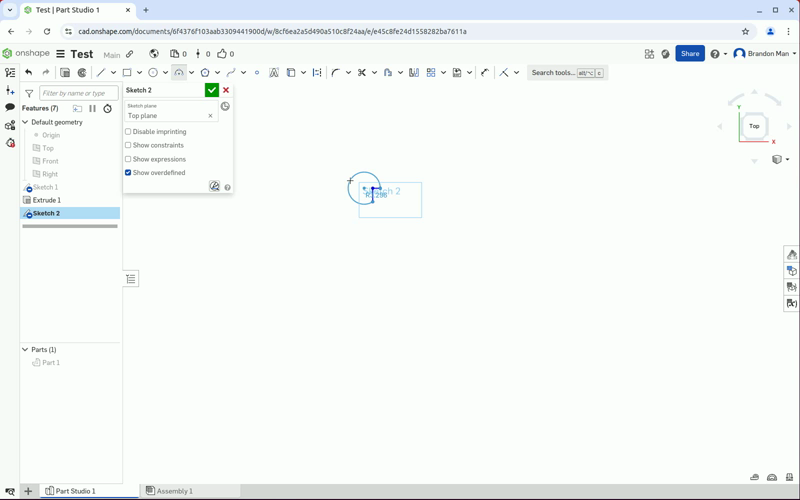
key(esc)
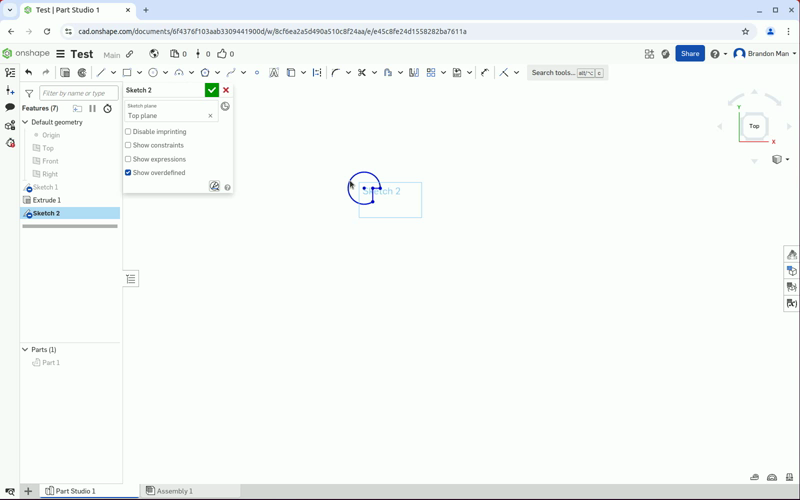
key(c)
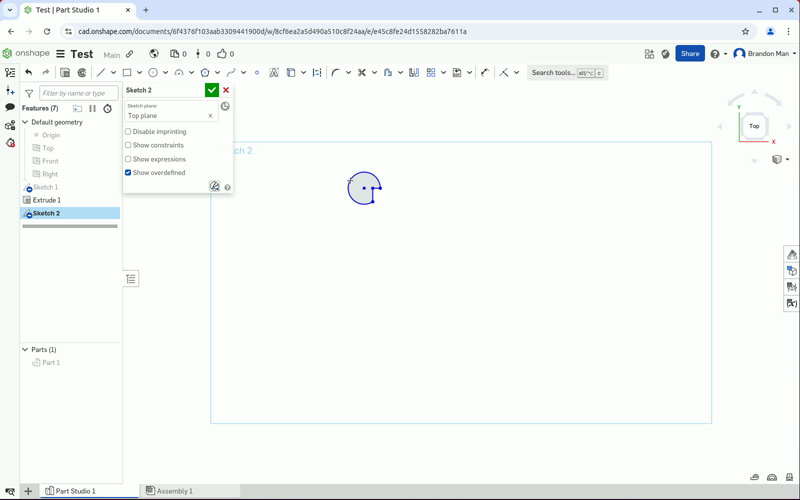
key_down(shift)
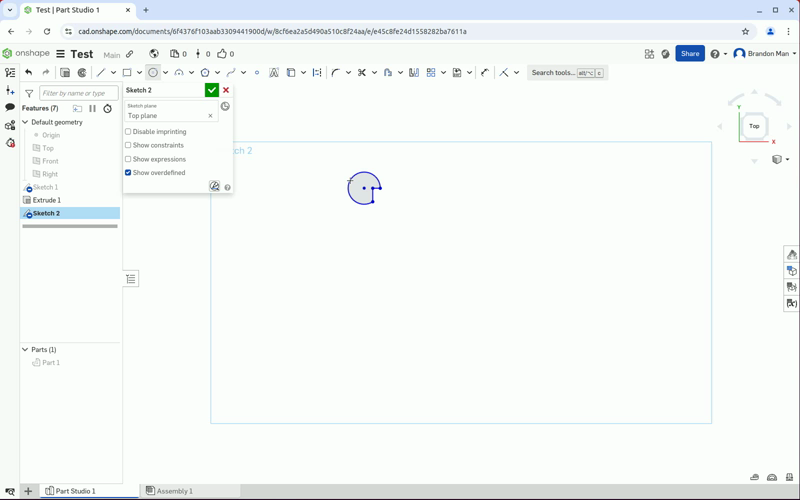
mouse_move(363, 188)
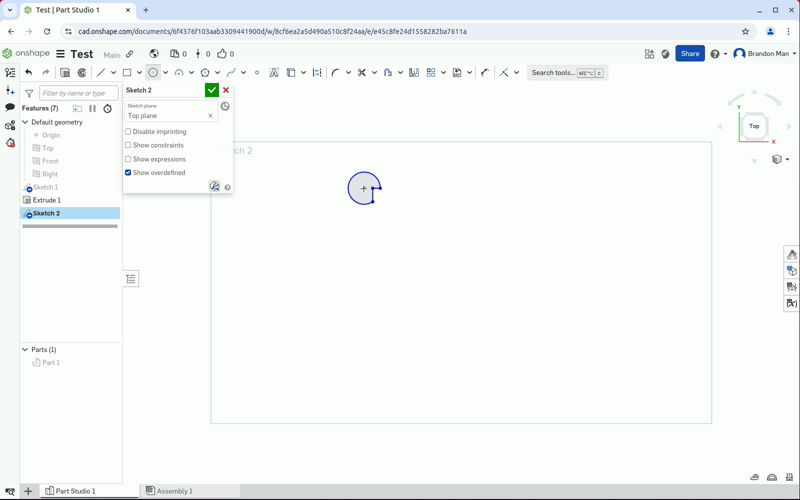
click(363, 188)
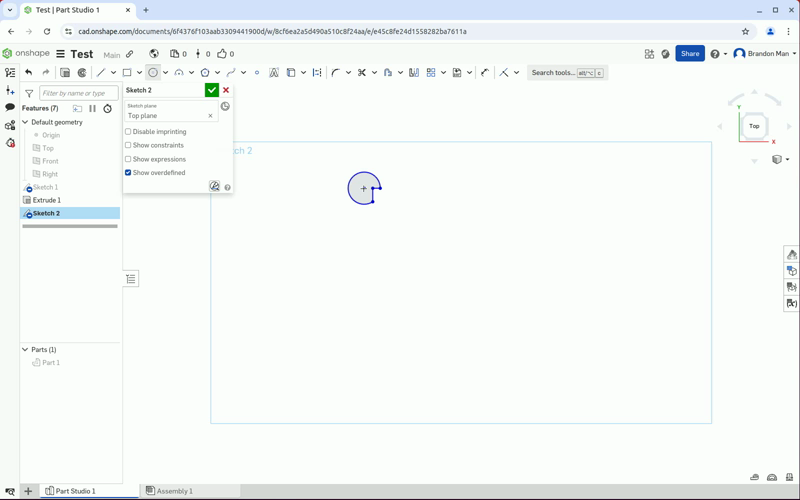
key_up(shift)
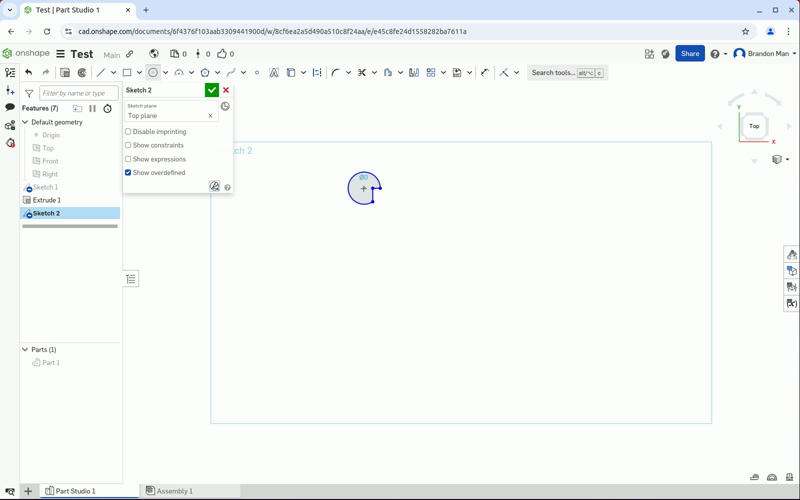
mouse_move(372, 188)
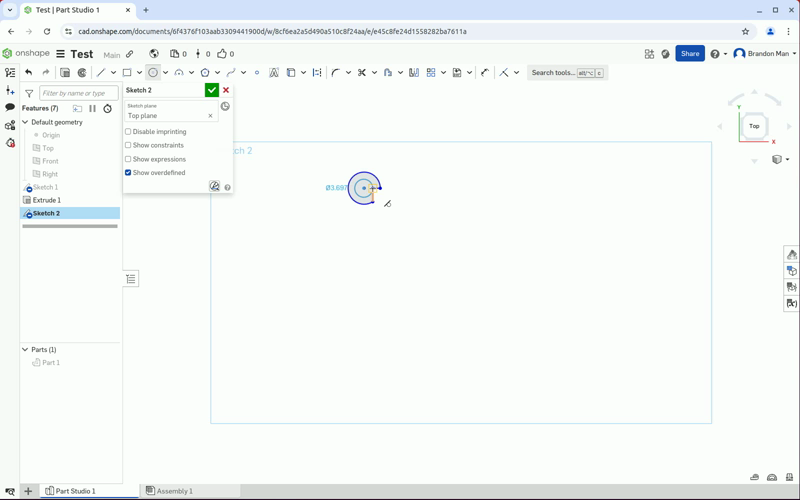
click(372, 188)
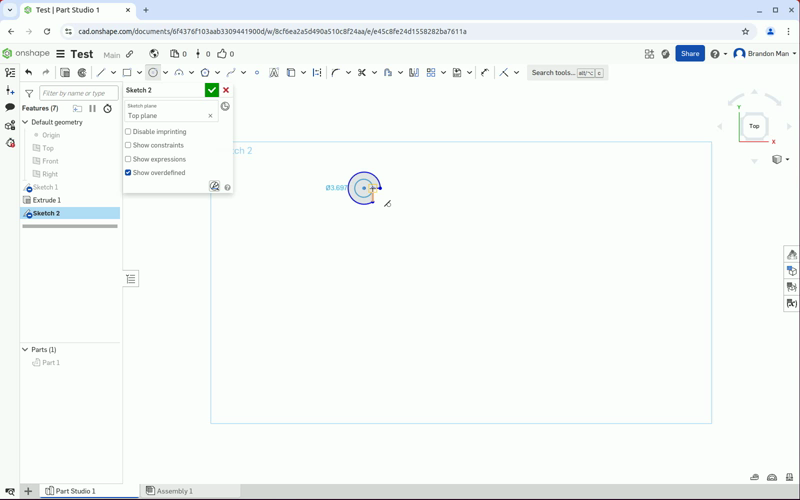
key(esc)
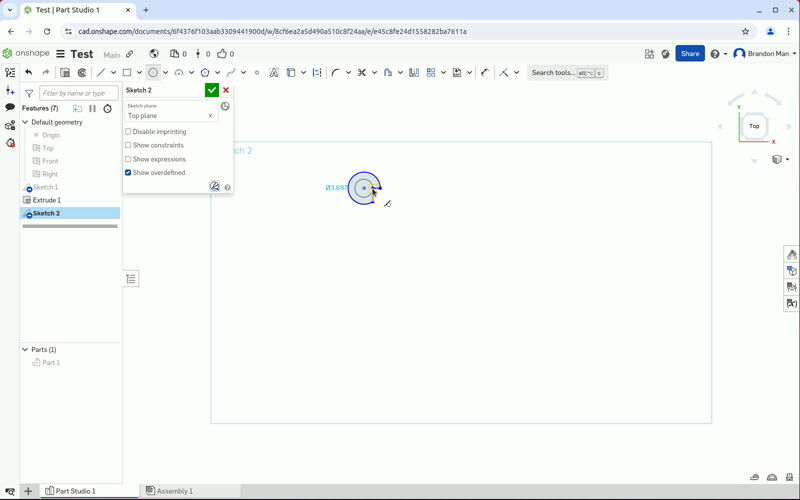
mouse_move(371, 200)
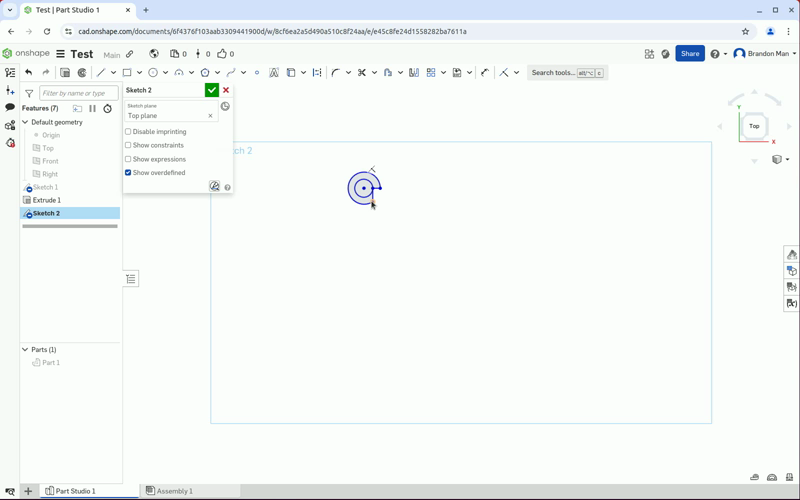
scroll(6)
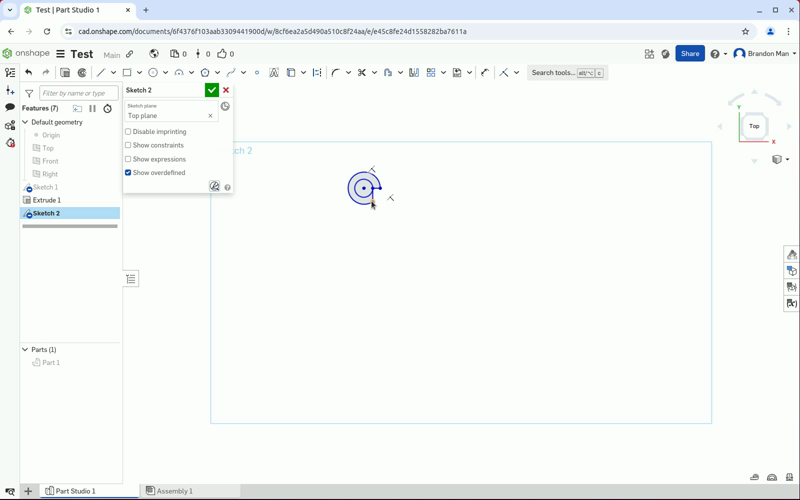
scroll(6)
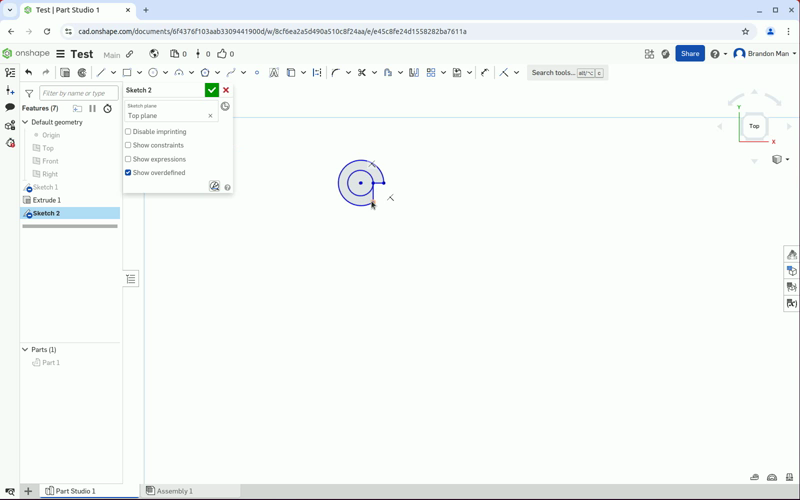
scroll(6)
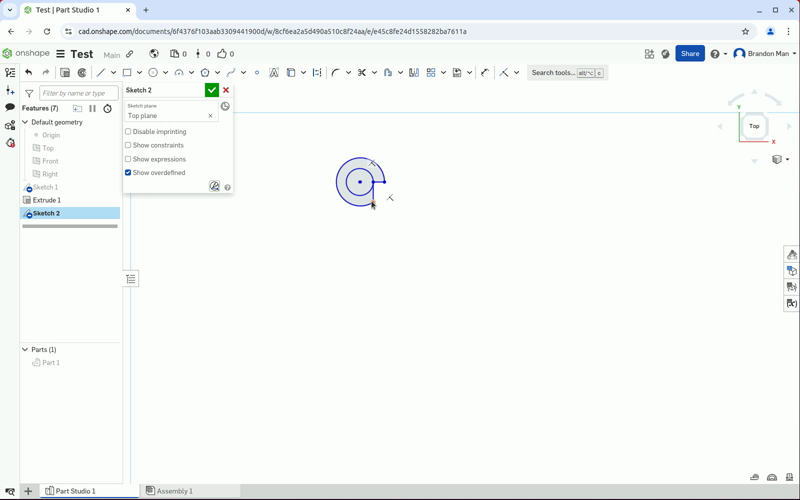
scroll(6)
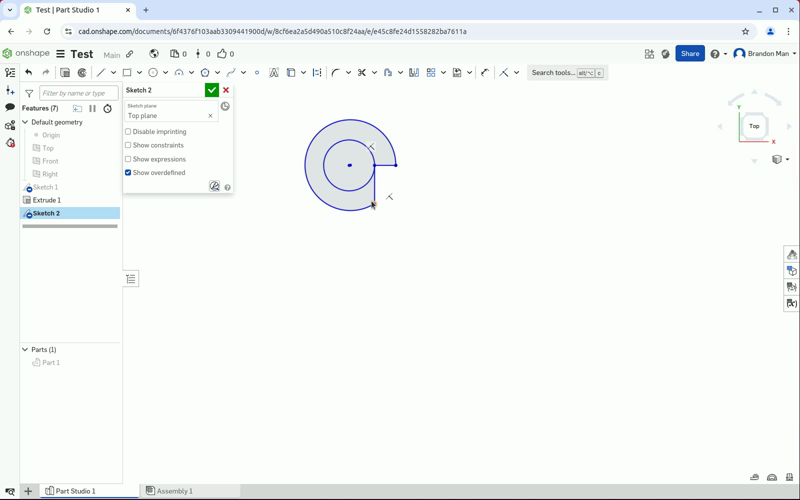
scroll(6)
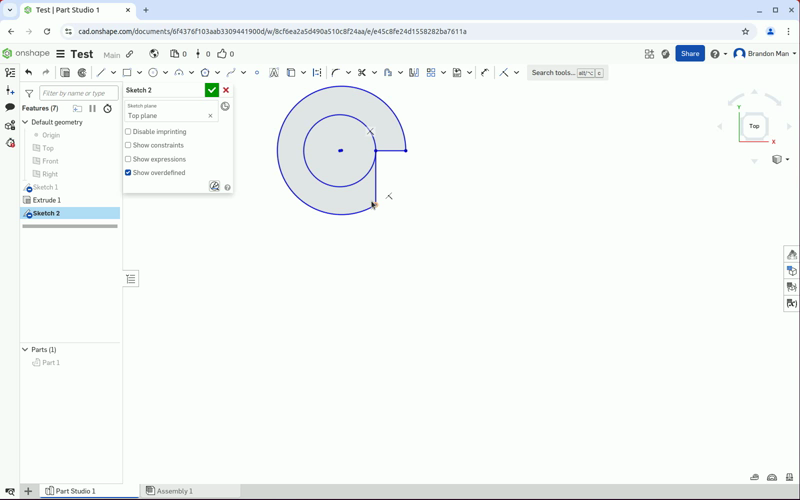
scroll(6)
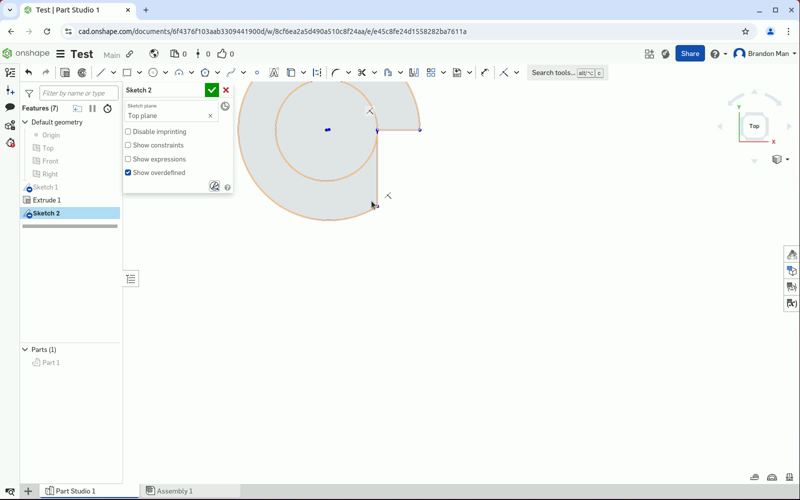
scroll(6)
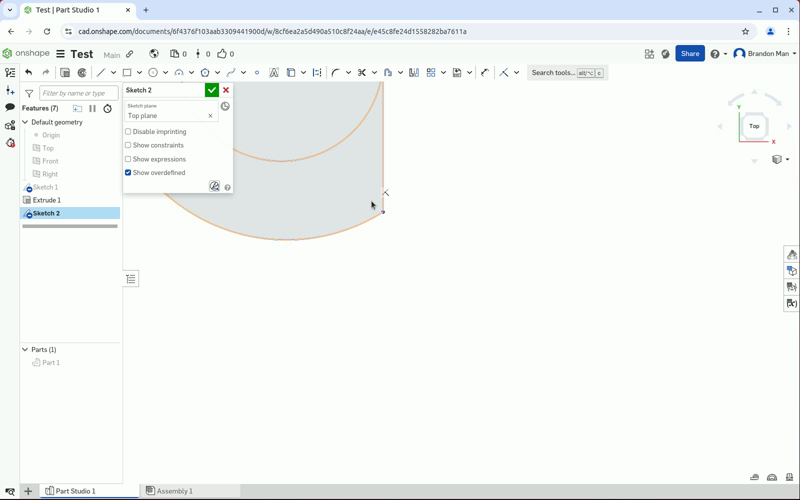
click(371, 200)
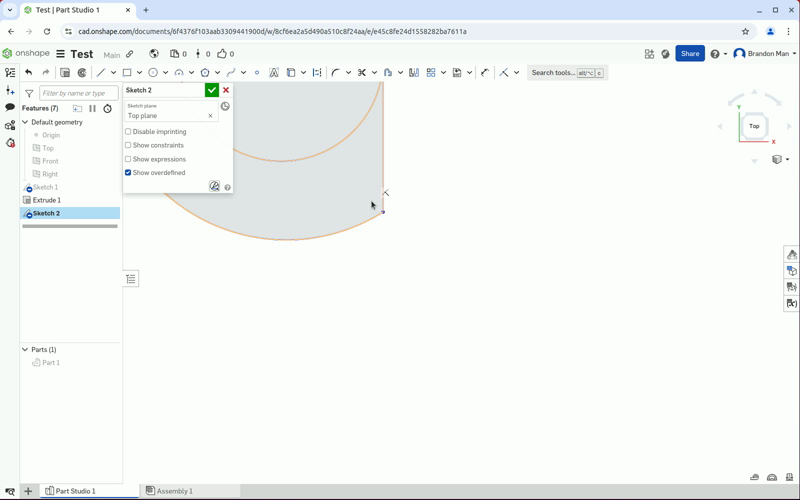
scroll(-6)
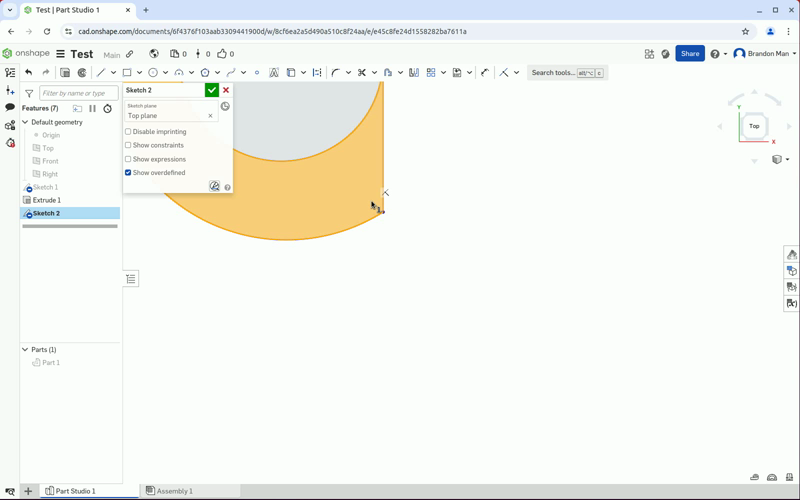
scroll(-6)
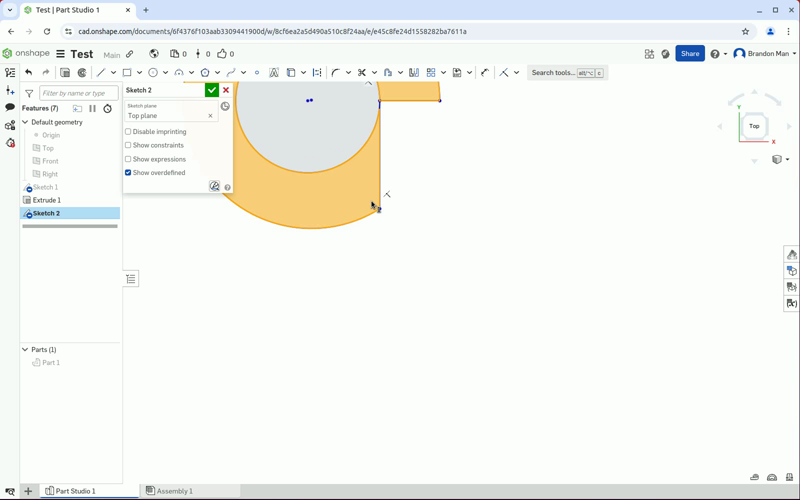
scroll(-6)
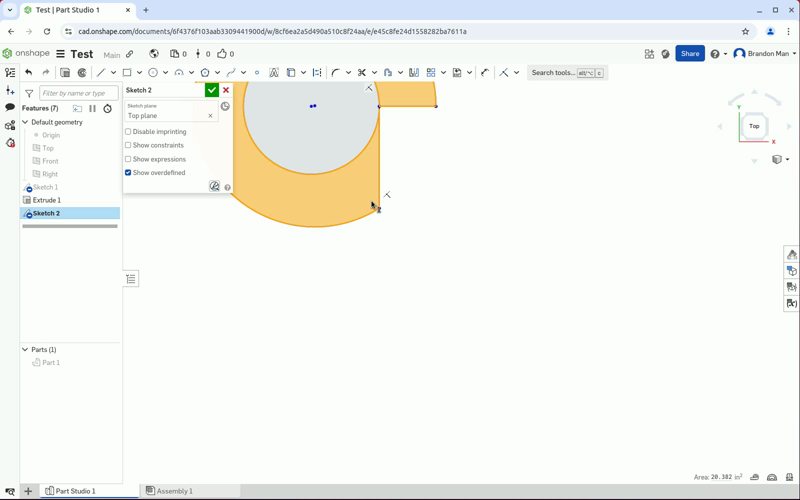
scroll(-6)
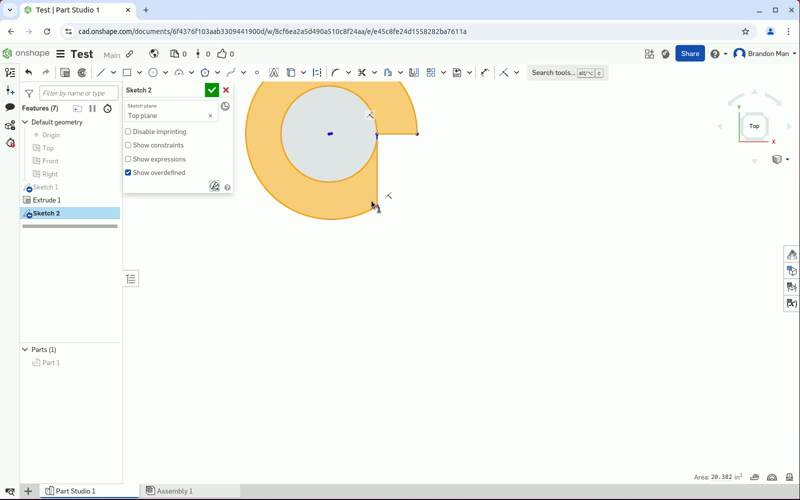
scroll(-6)
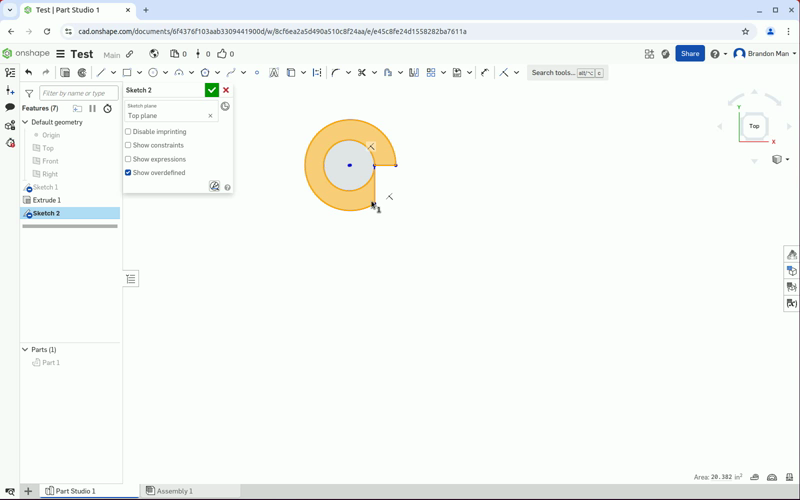
scroll(-6)
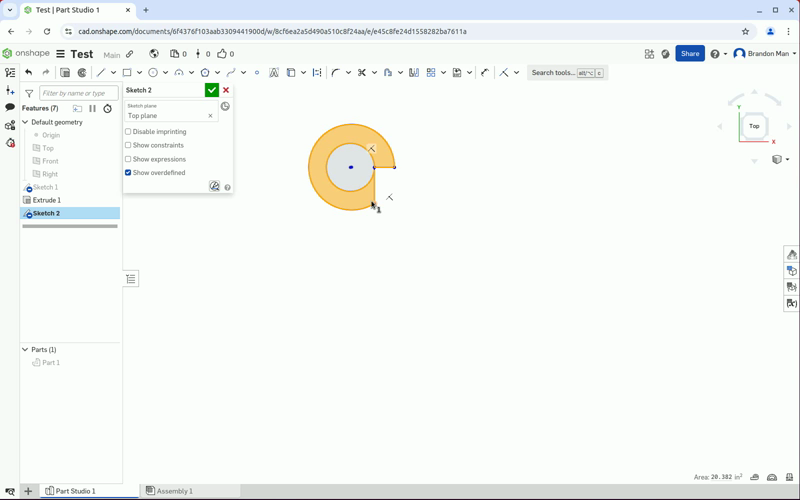
scroll(-6)
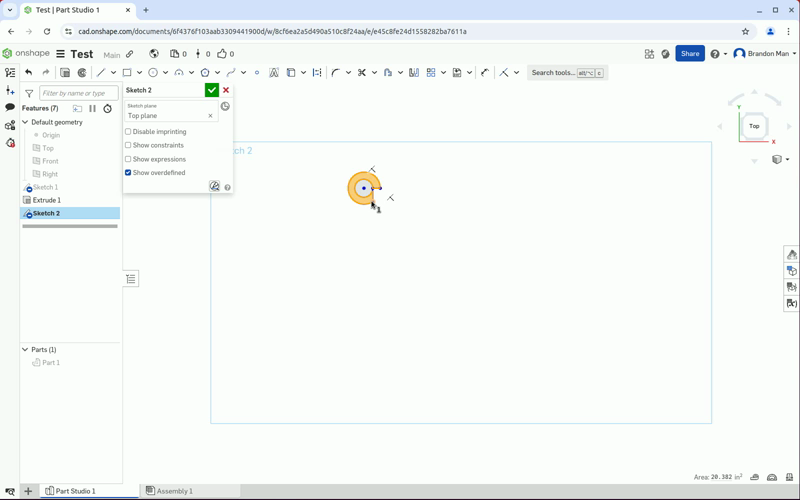
mouse_move(73, 352)
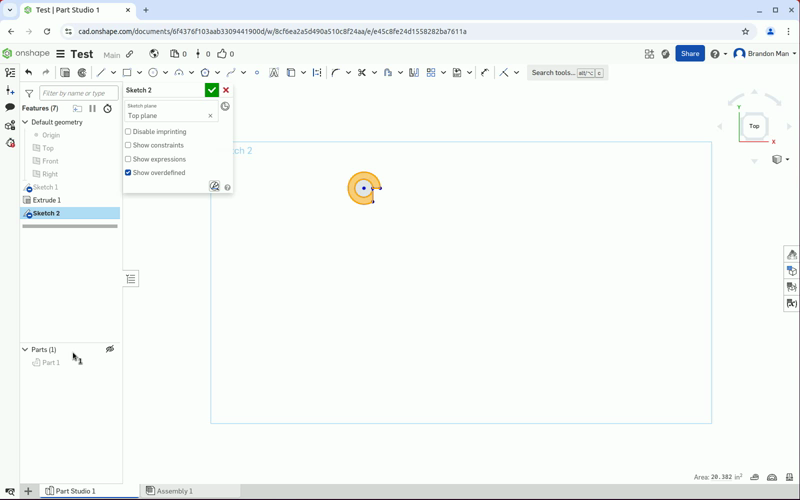
key(shift+y)
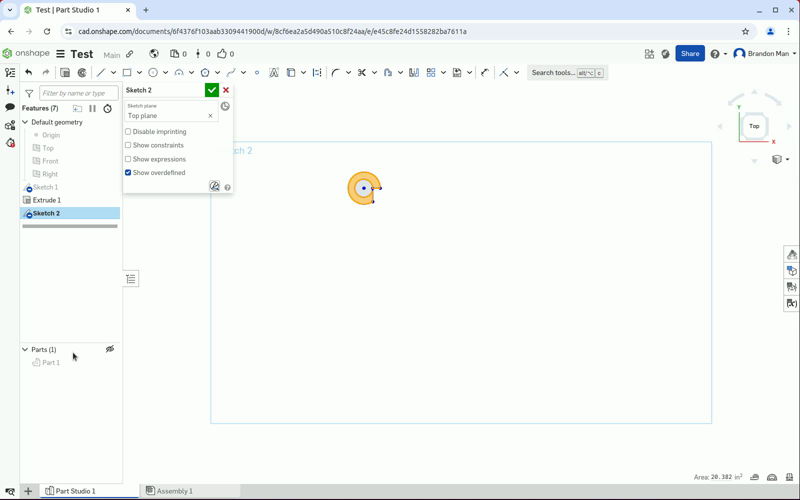
key(shift+e)
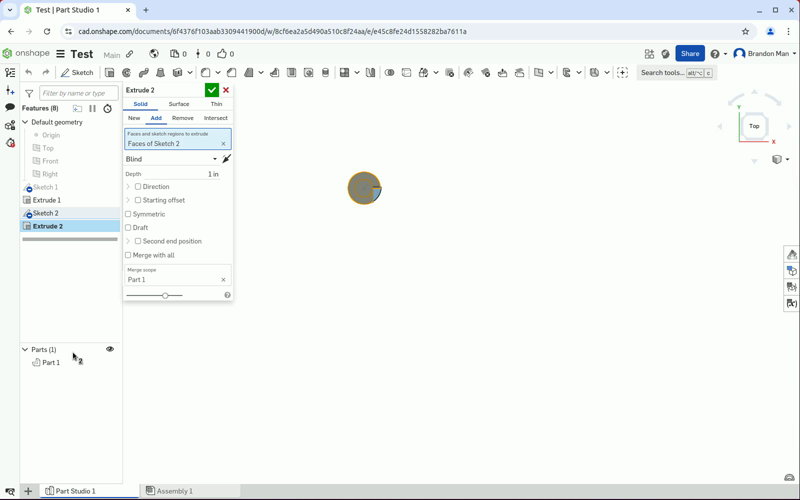
mouse_move(143, 106)
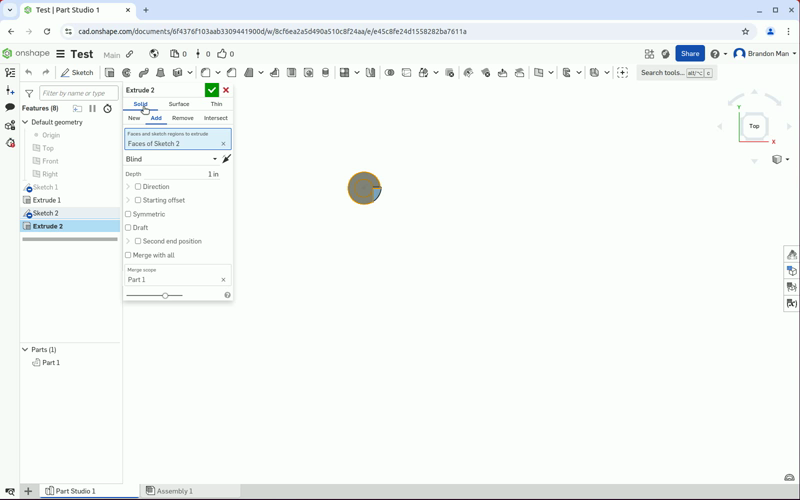
click(143, 106)
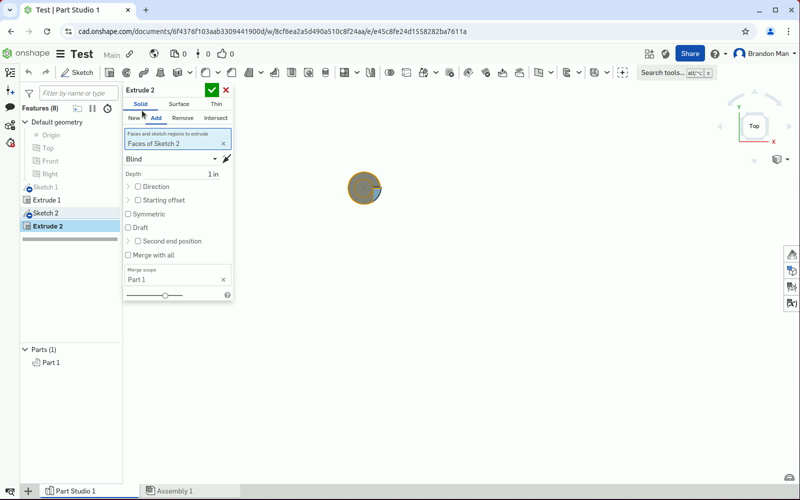
mouse_move(137, 120)
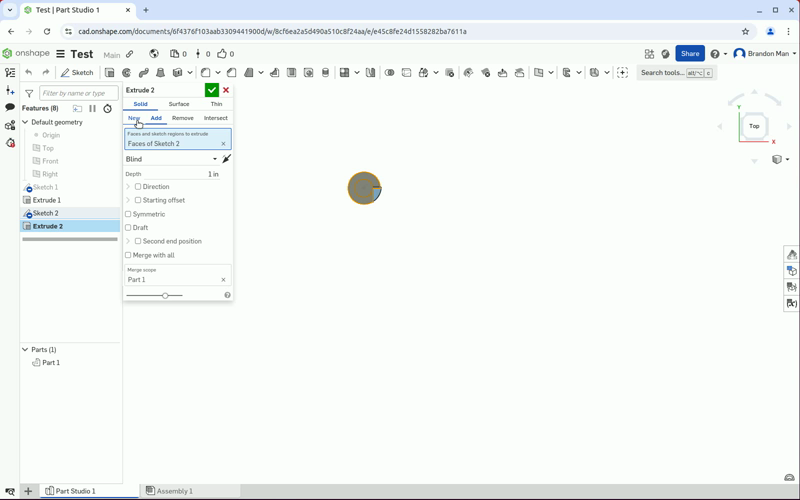
click(137, 120)
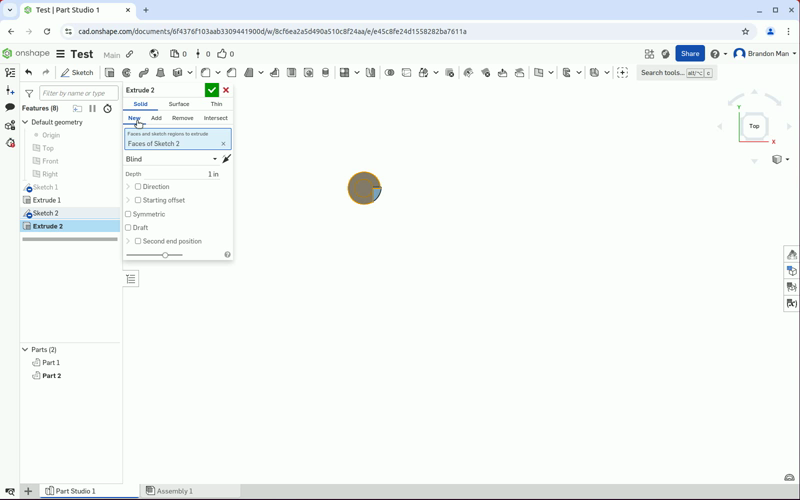
key(tab, 4)
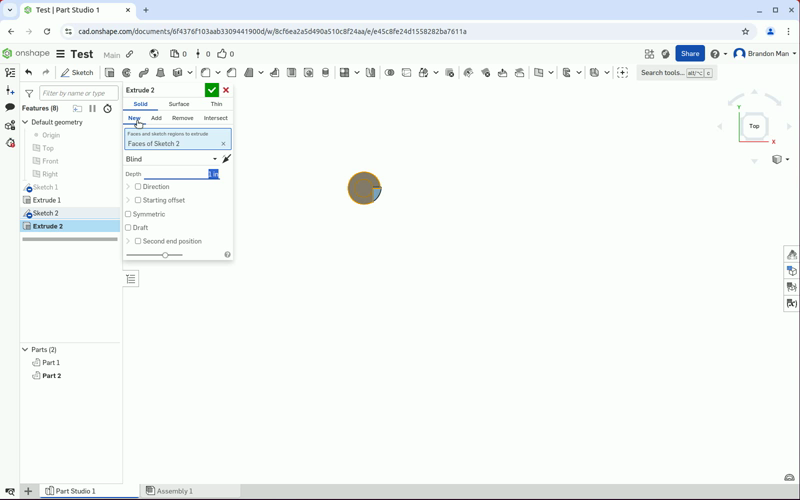
text(1.444)
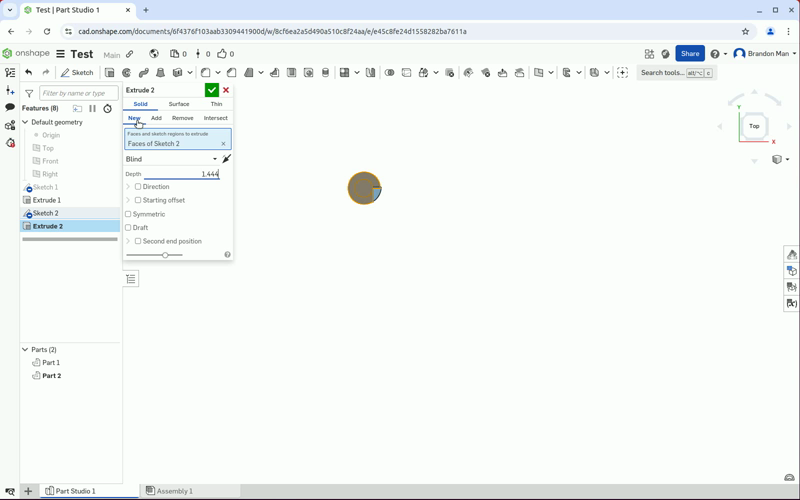
key(enter)
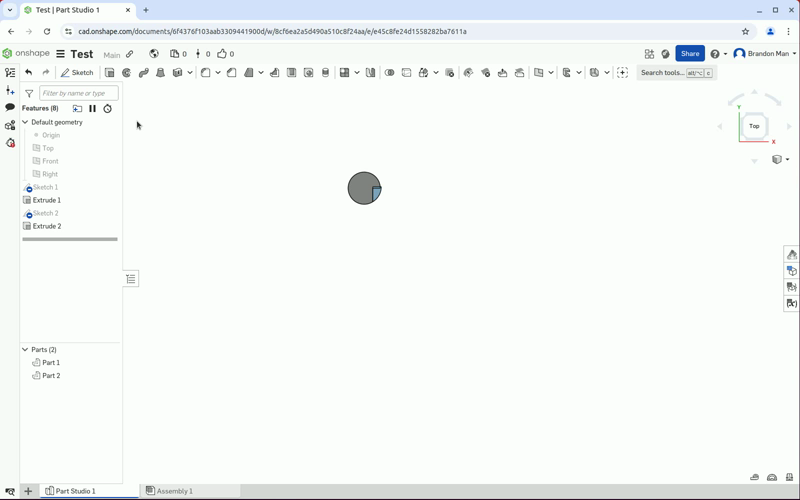
key(shift+h)
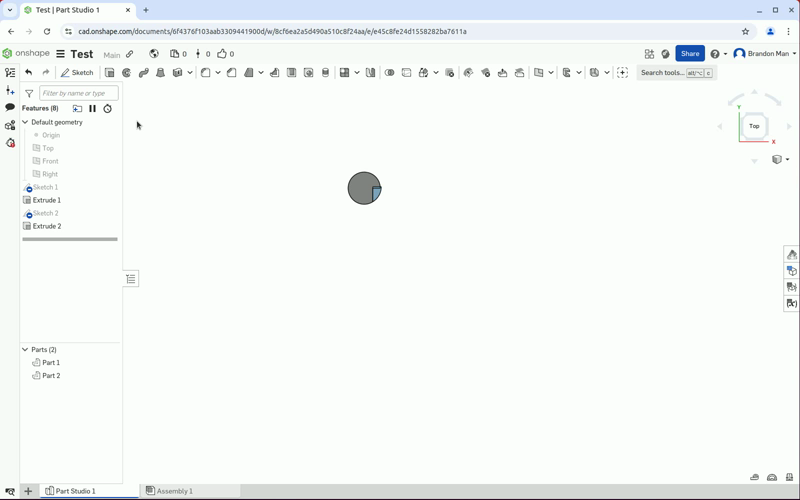
key(shift+h)
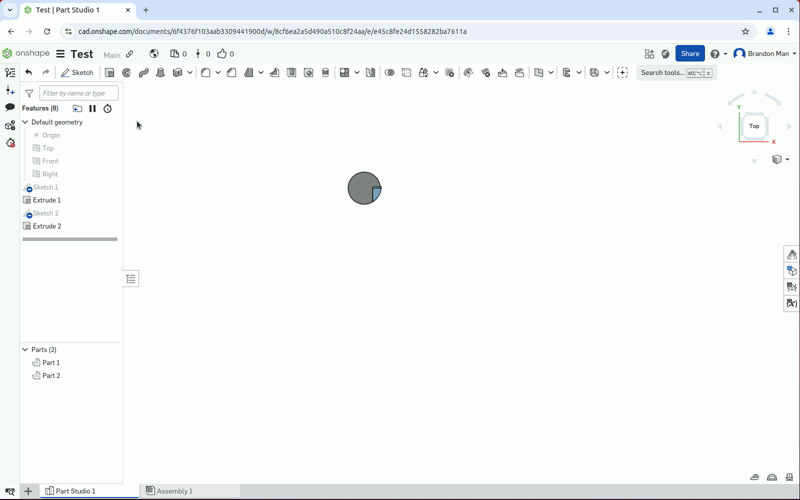
mouse_move(73, 189)
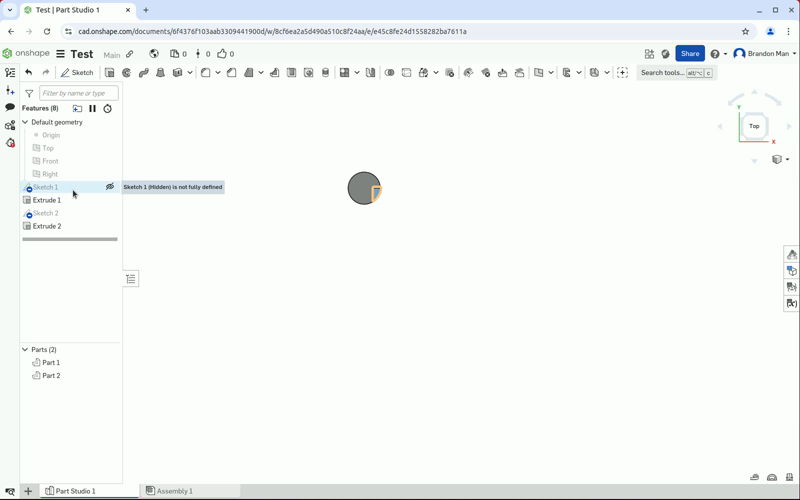
click(73, 189)
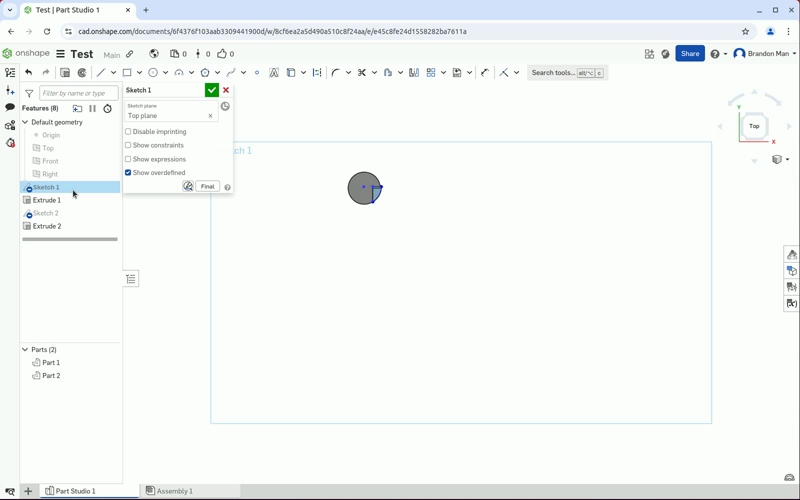
mouse_move(229, 92)
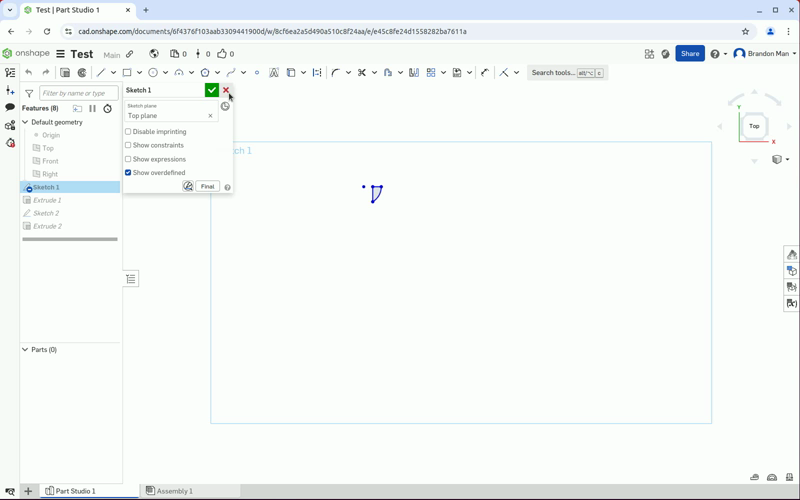
click(229, 92)
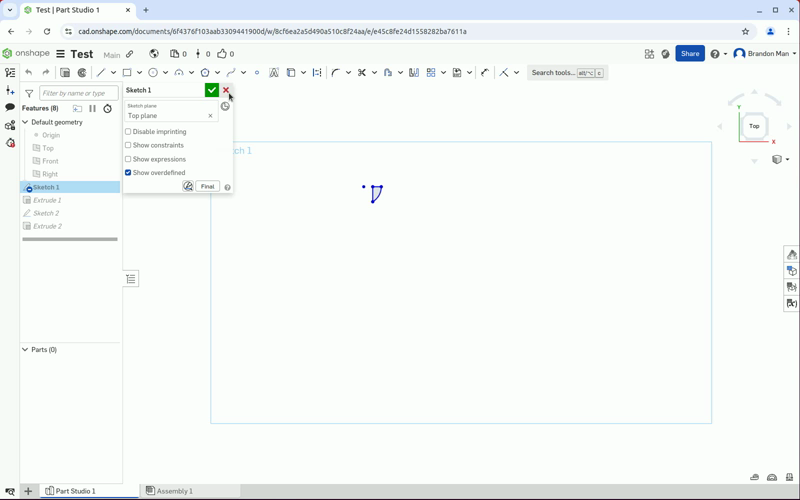
key(shift+s)
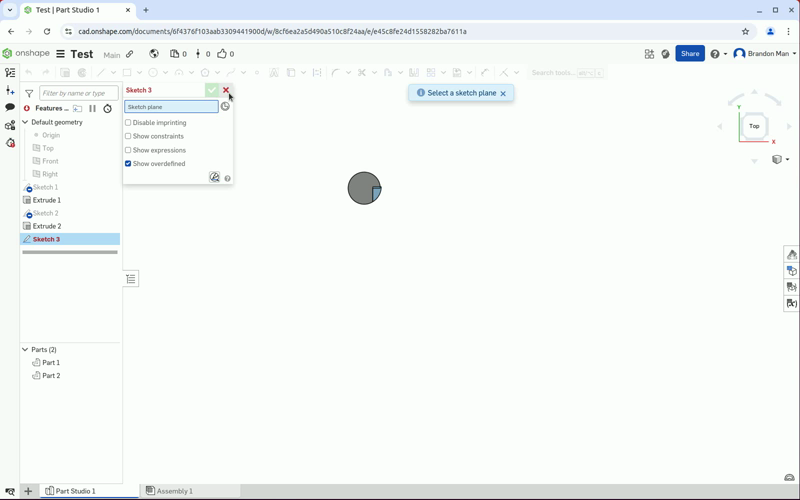
mouse_move(73, 150)
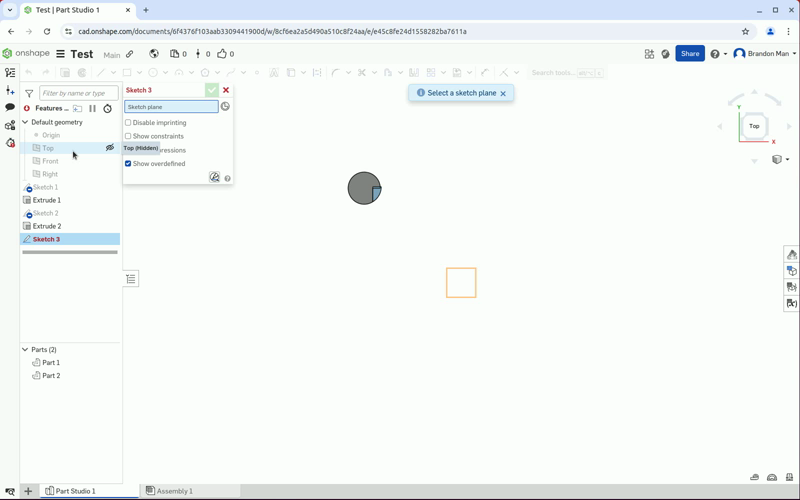
click(73, 150)
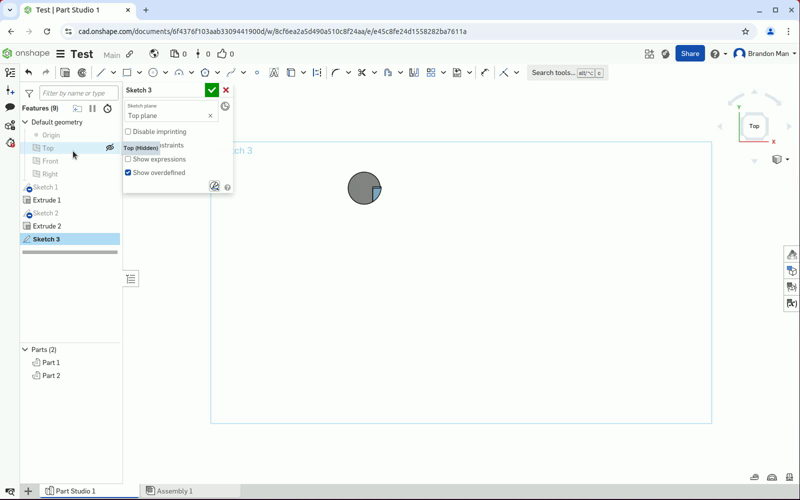
mouse_move(73, 352)
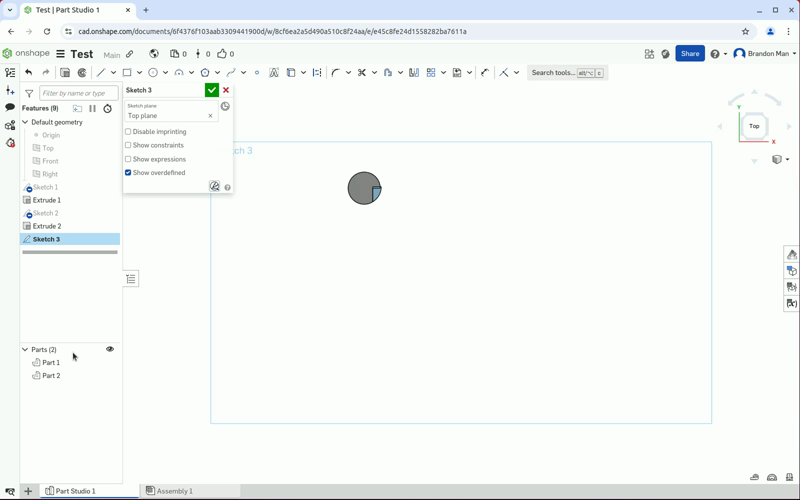
key(y)
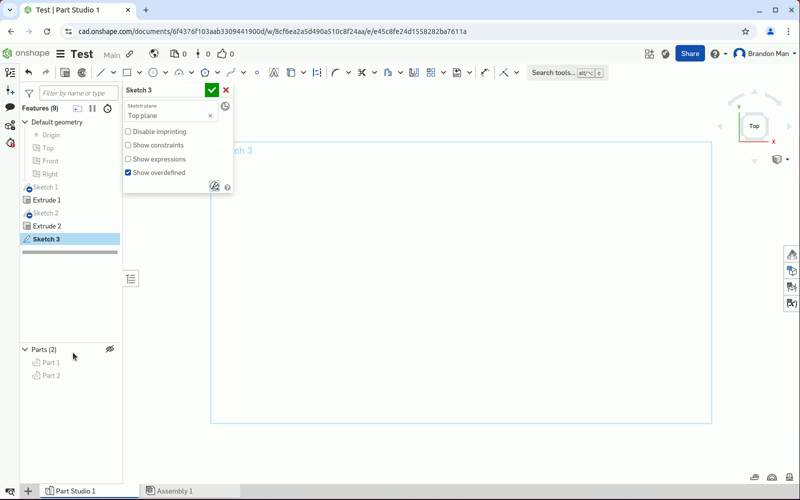
key(l)
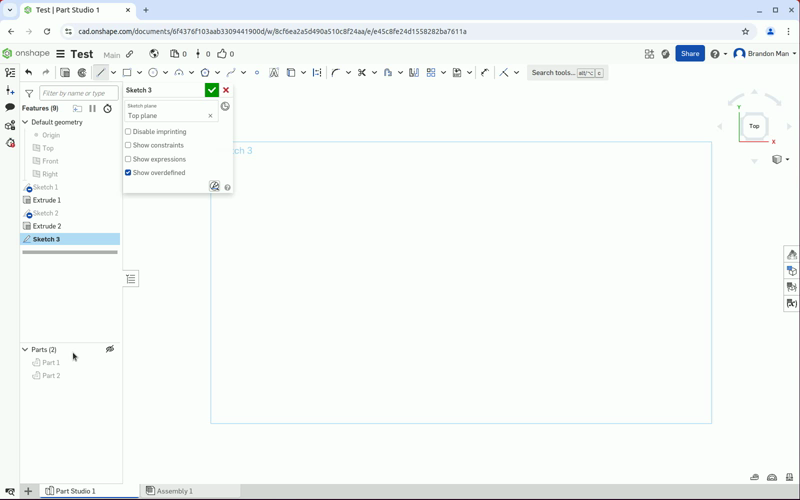
key_down(shift)
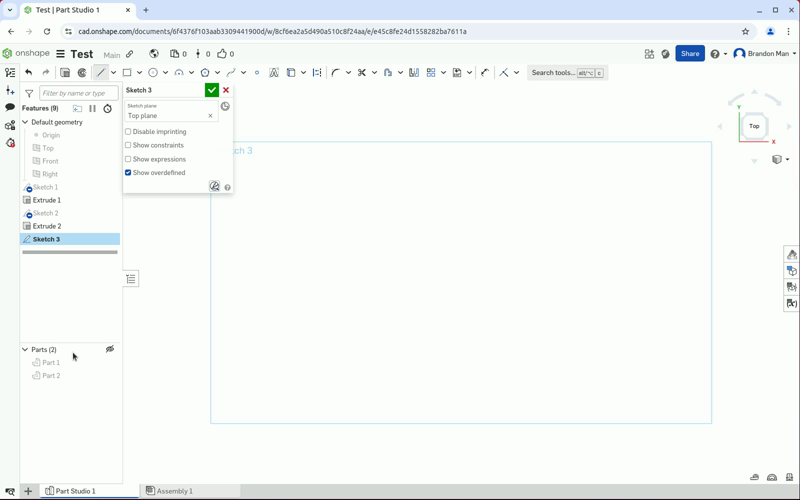
mouse_move(372, 299)
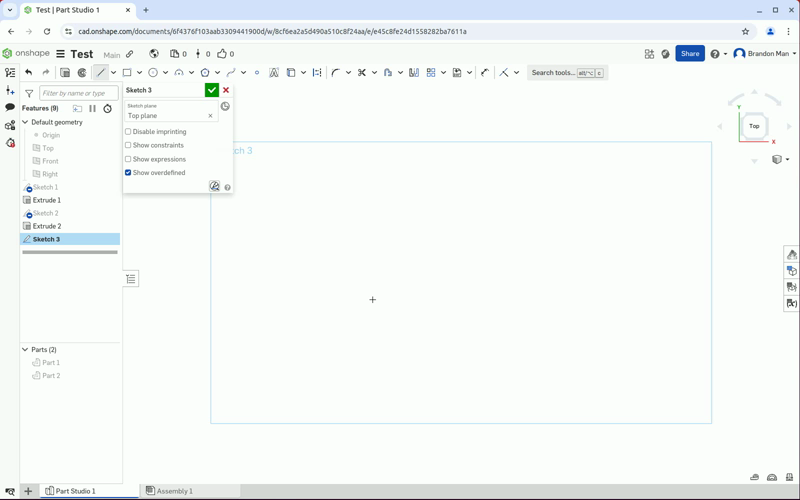
click(372, 299)
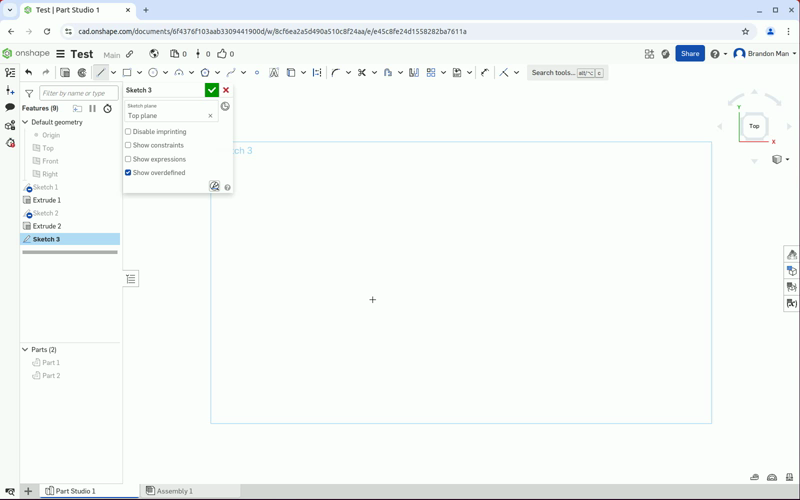
key_up(shift)
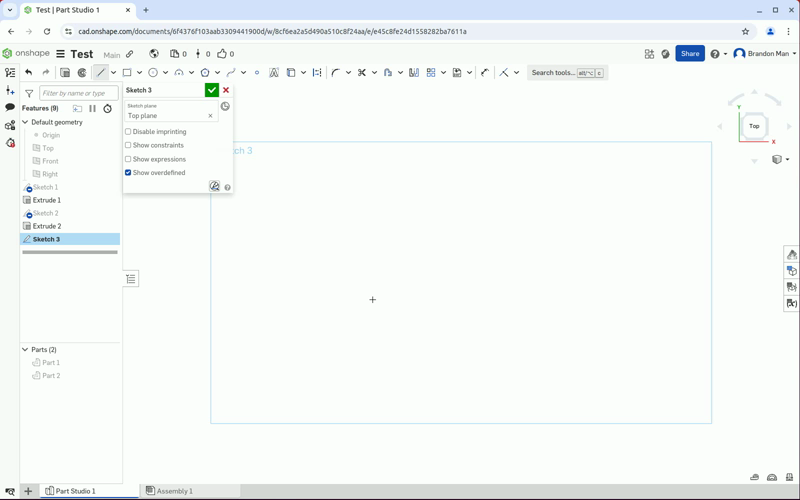
key_down(shift)
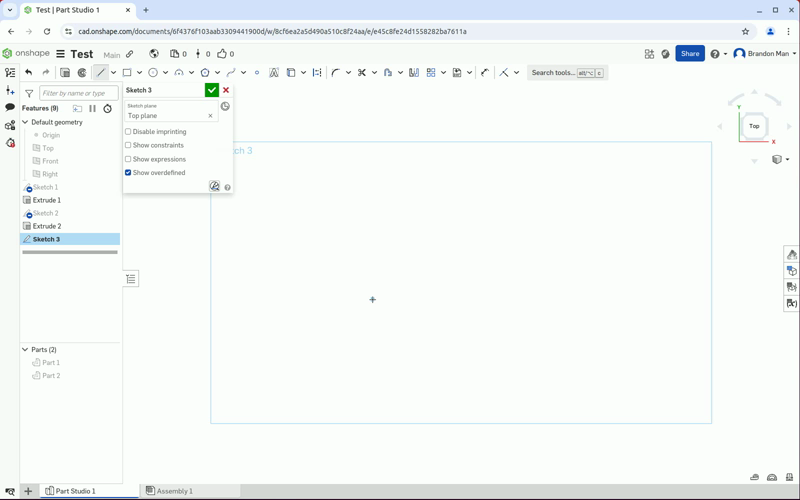
mouse_move(515, 299)
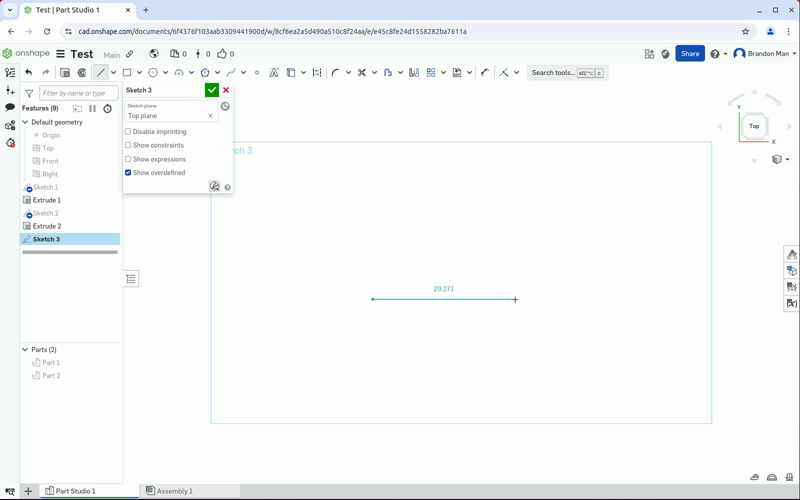
click(515, 299)
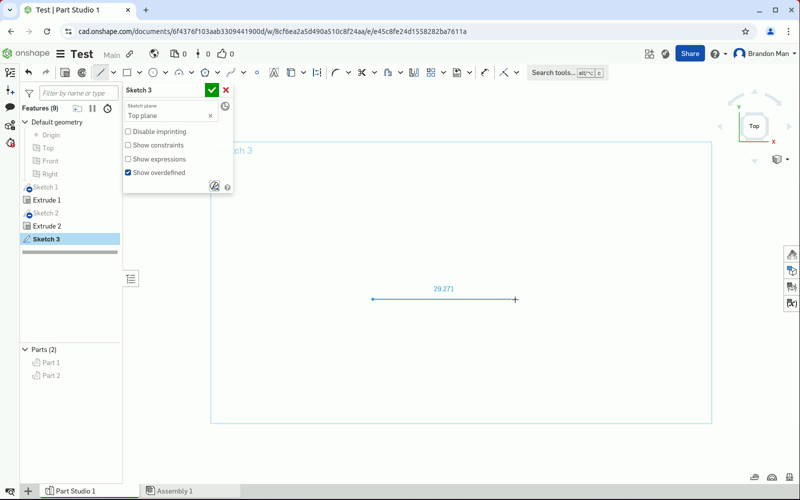
key_up(shift)
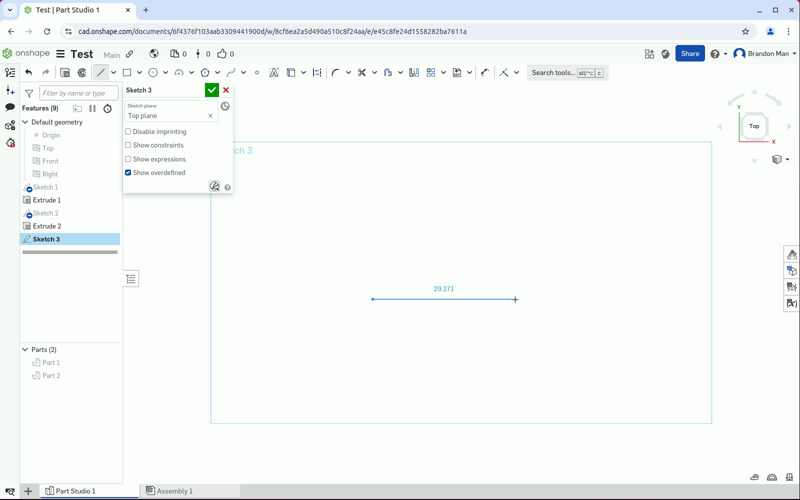
key_down(shift)
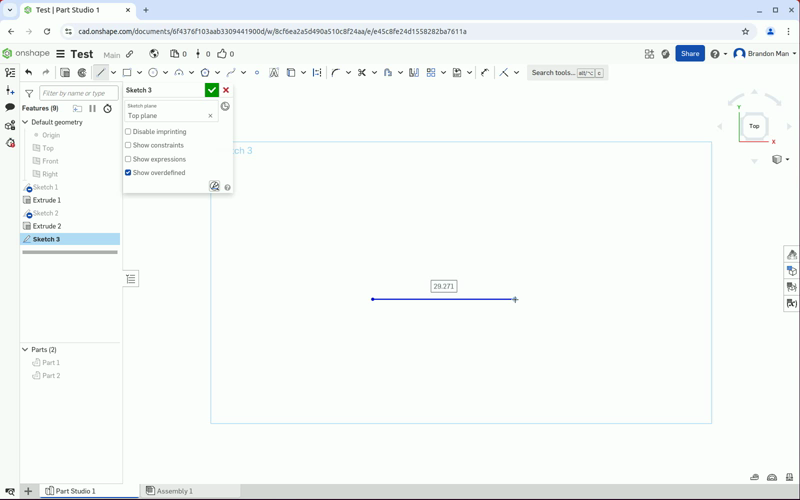
mouse_move(515, 189)
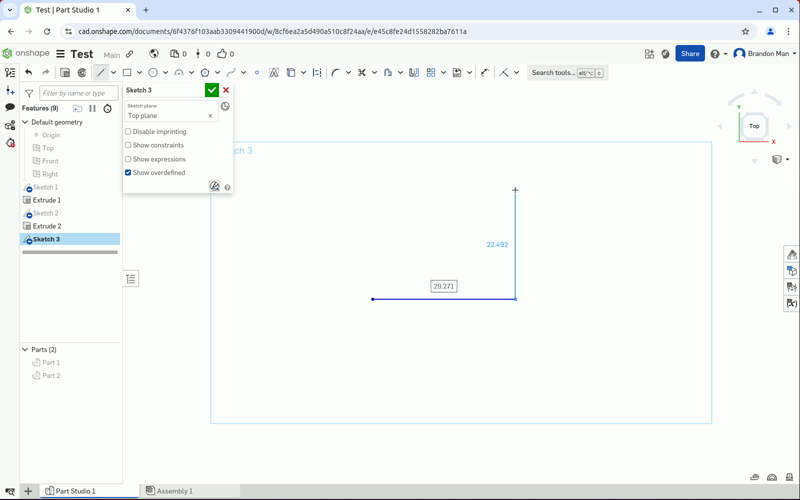
click(515, 189)
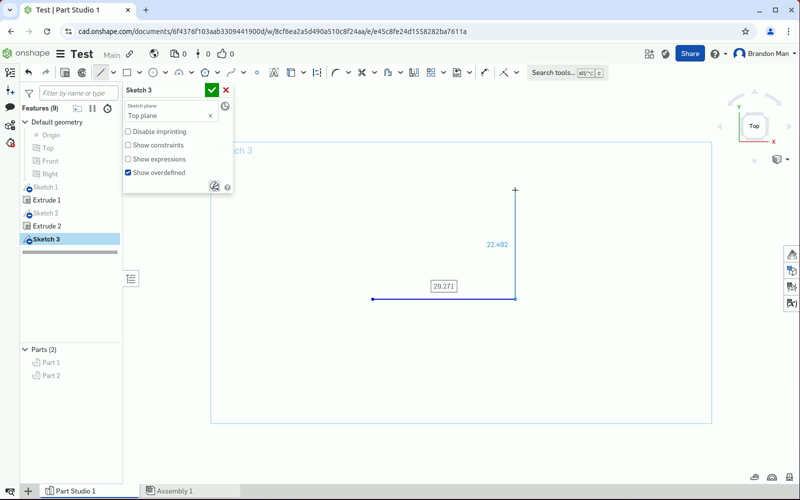
key_up(shift)
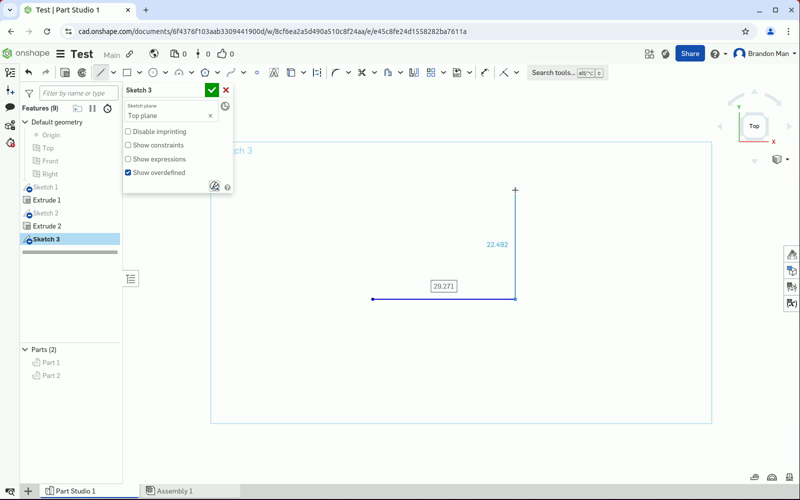
key_down(shift)
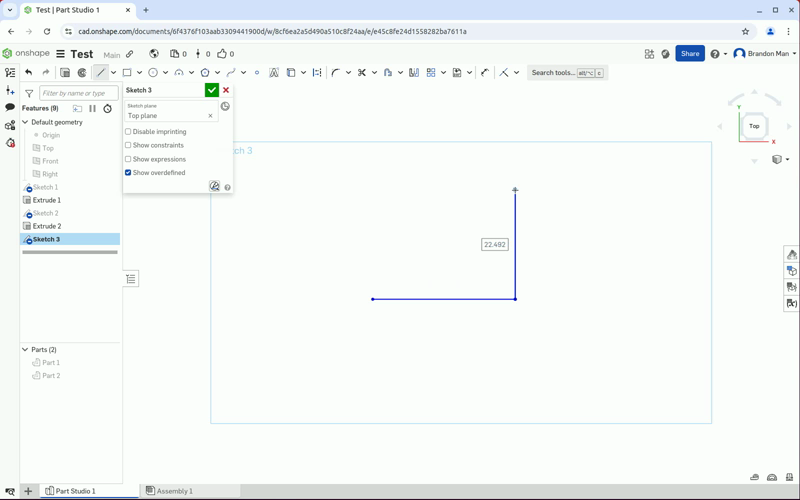
mouse_move(380, 189)
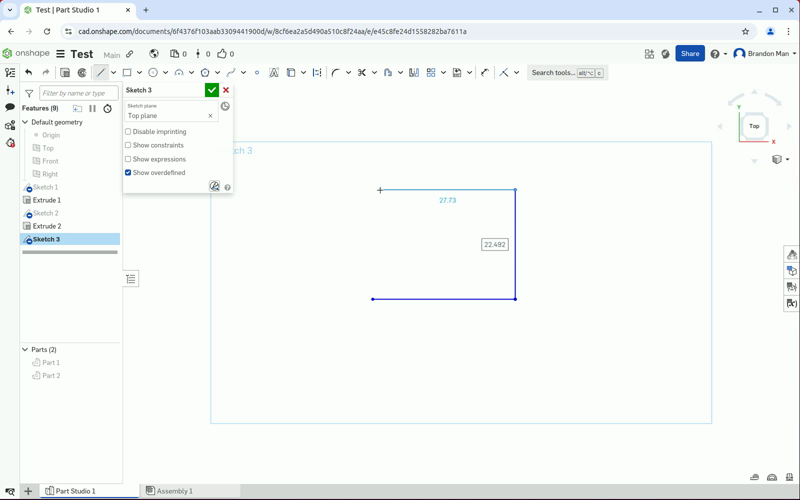
click(380, 189)
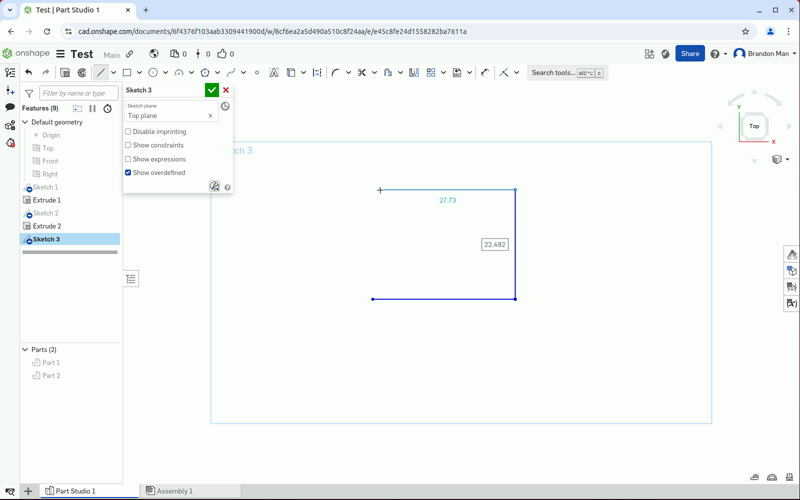
key_up(shift)
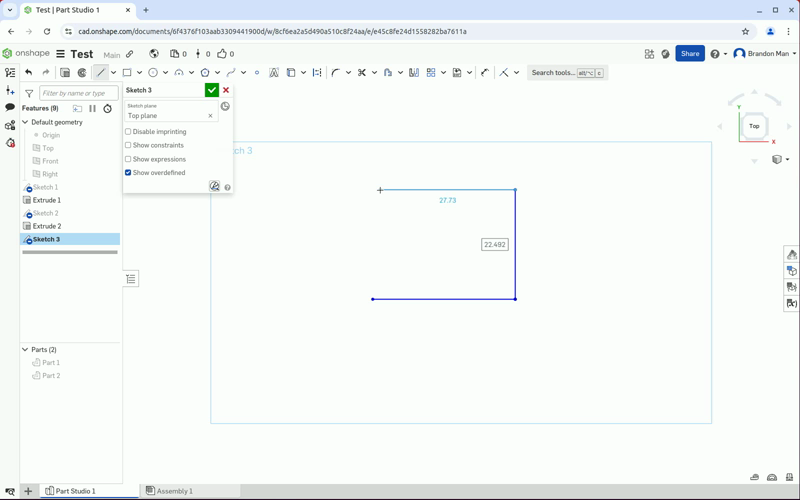
key(esc)
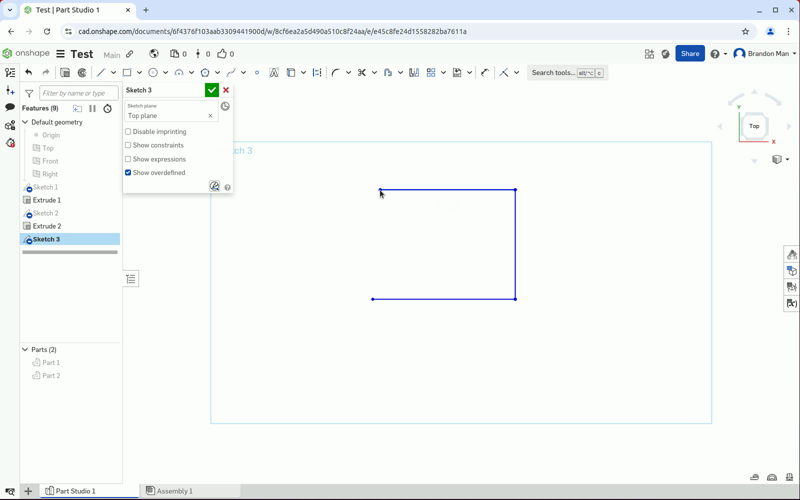
key(a)
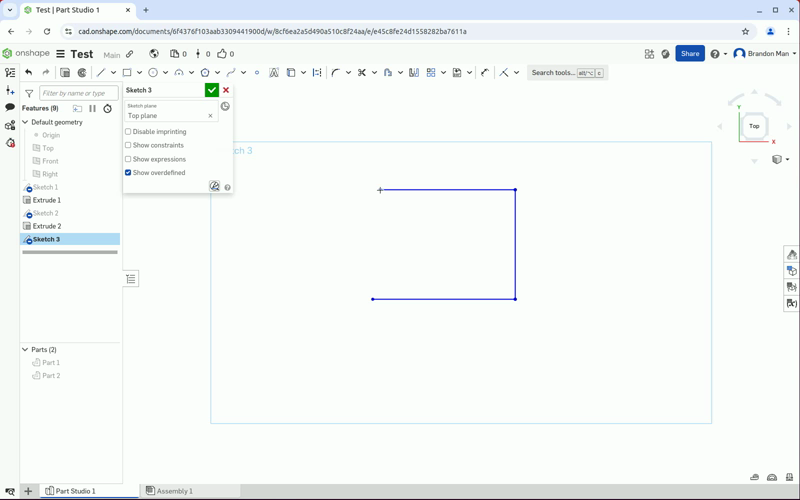
mouse_move(380, 189)
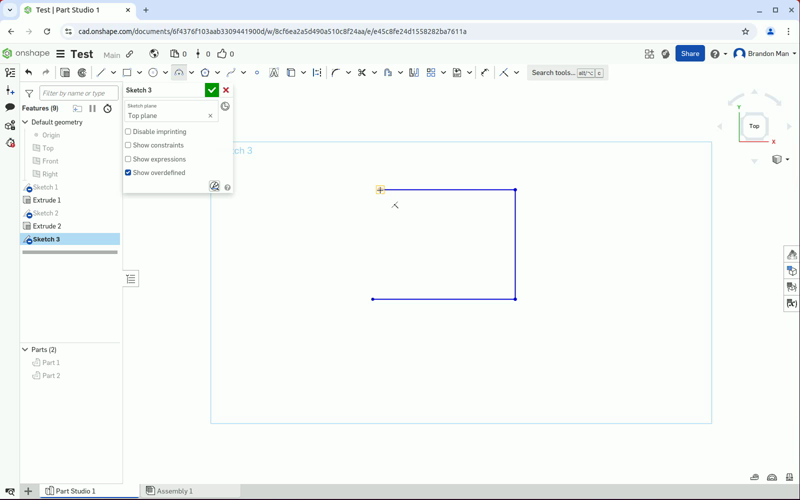
click(380, 189)
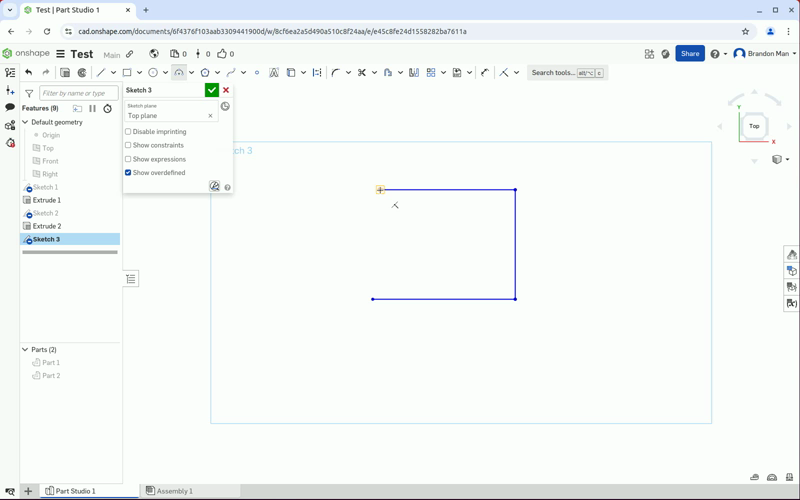
key_down(shift)
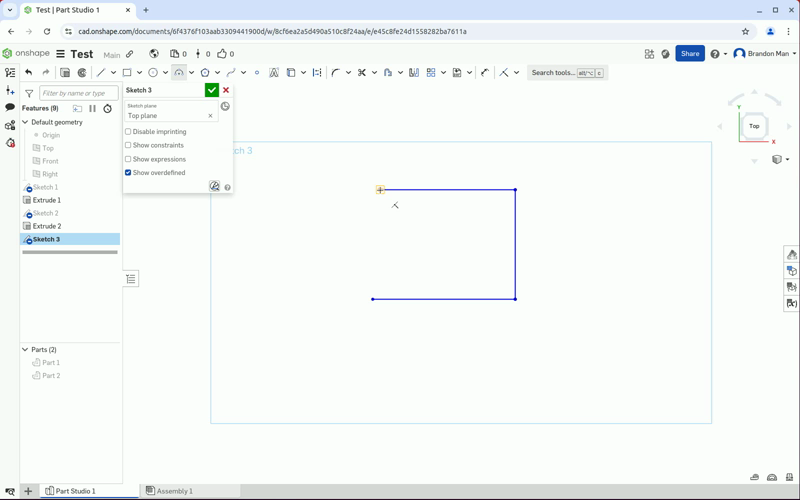
mouse_move(372, 203)
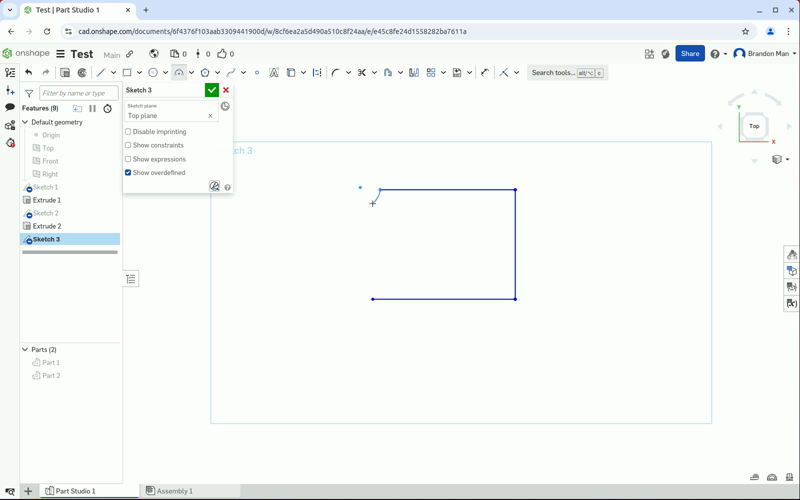
click(372, 203)
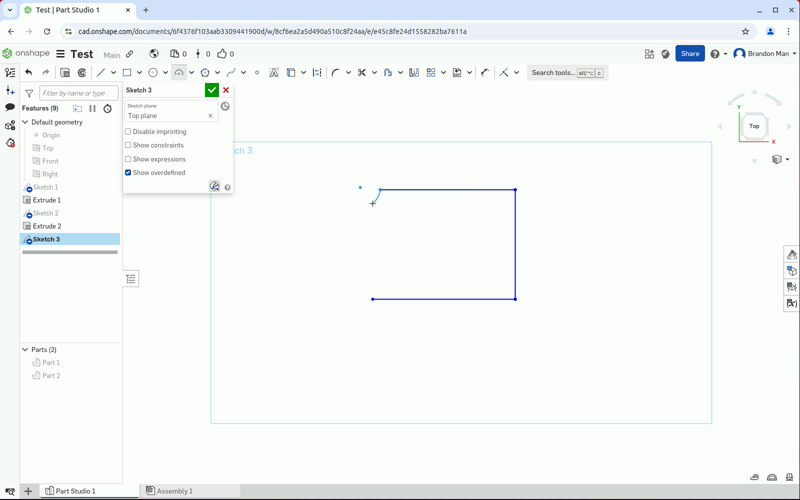
mouse_move(378, 197)
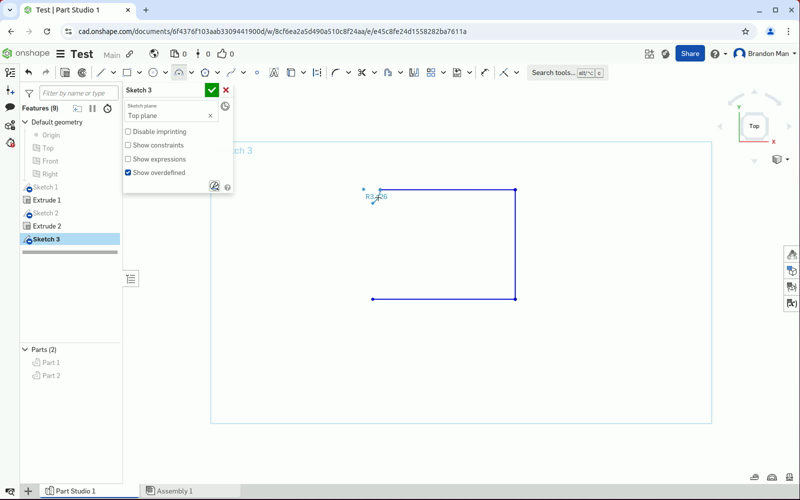
click(378, 197)
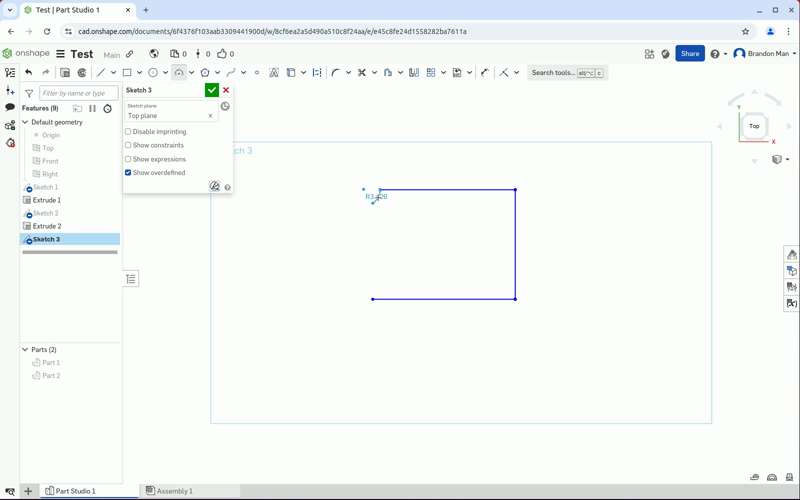
key_up(shift)
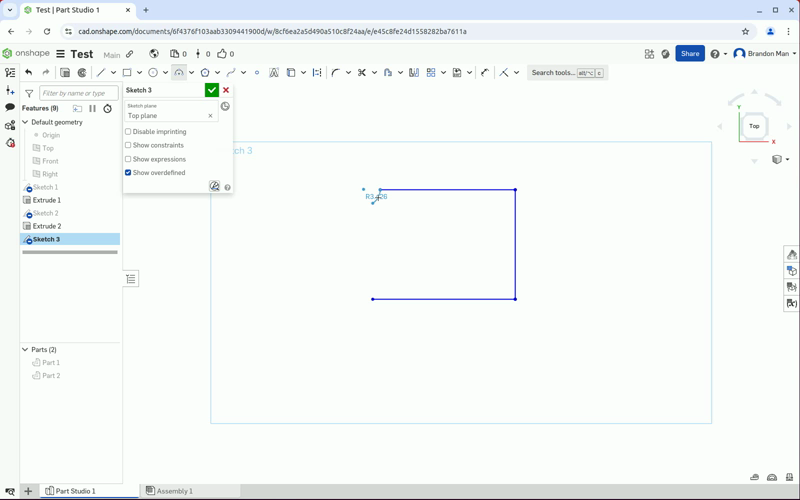
key(esc)
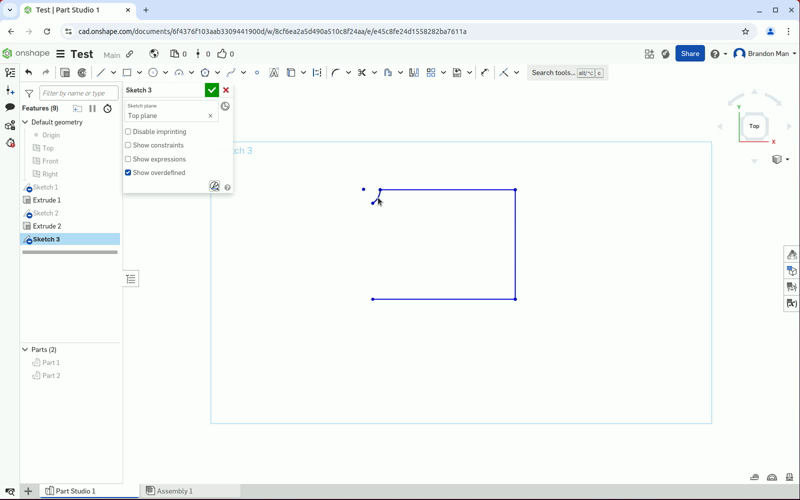
key(l)
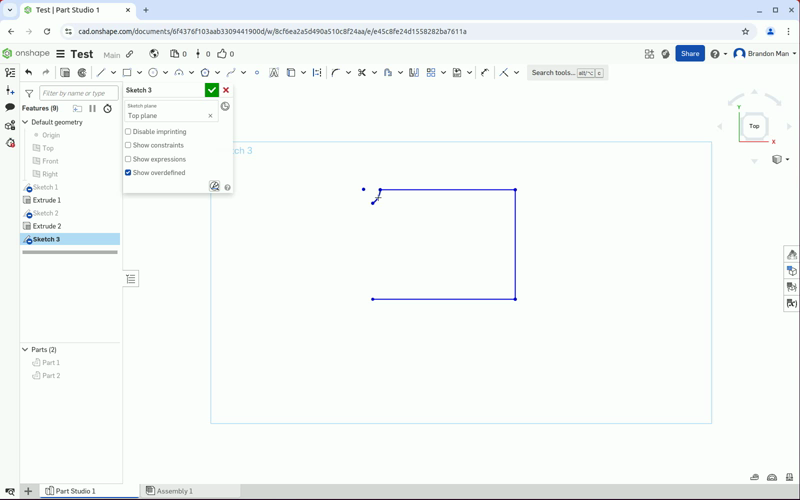
mouse_move(372, 203)
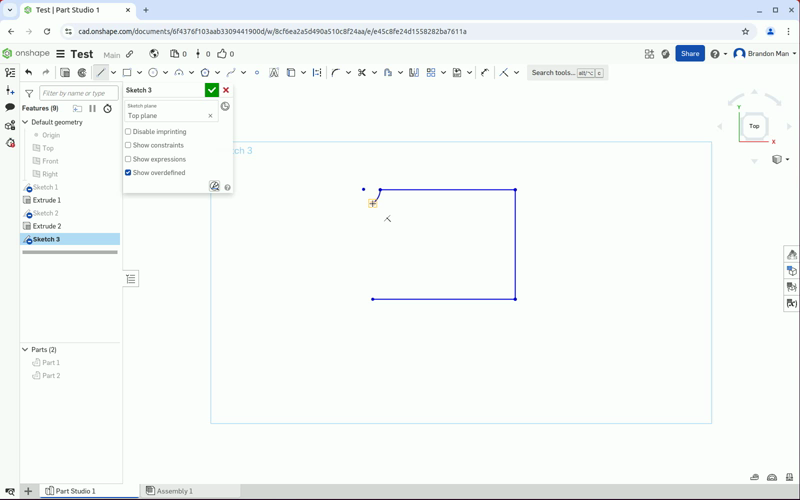
click(372, 203)
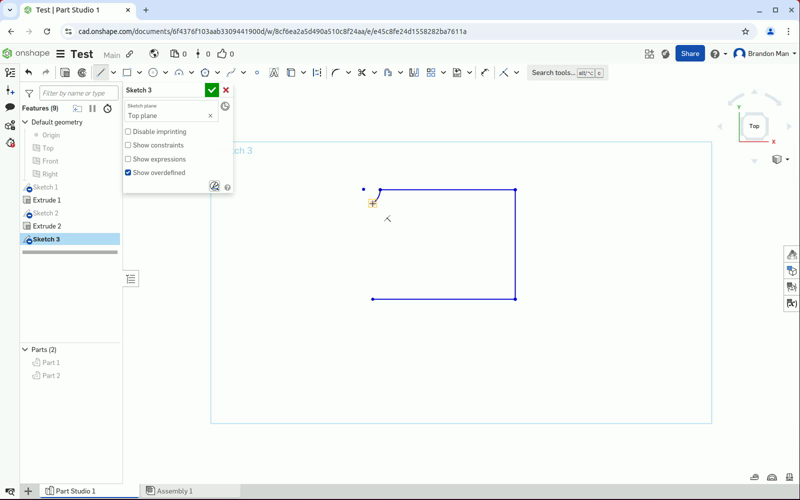
key_down(shift)
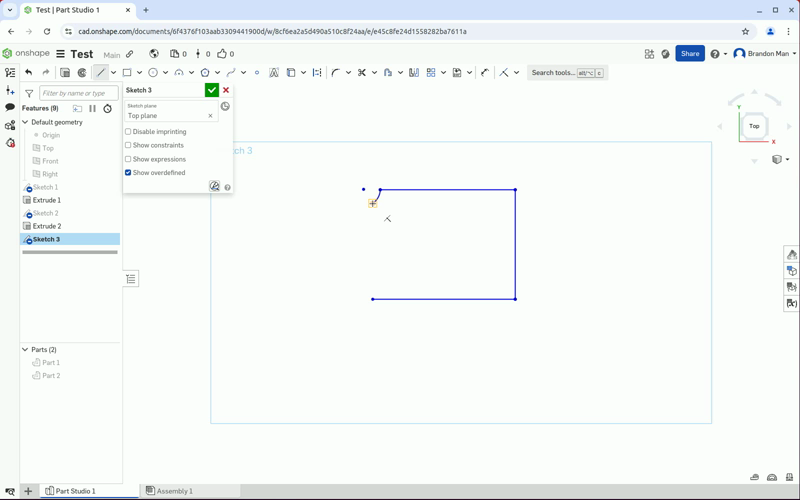
mouse_move(372, 299)
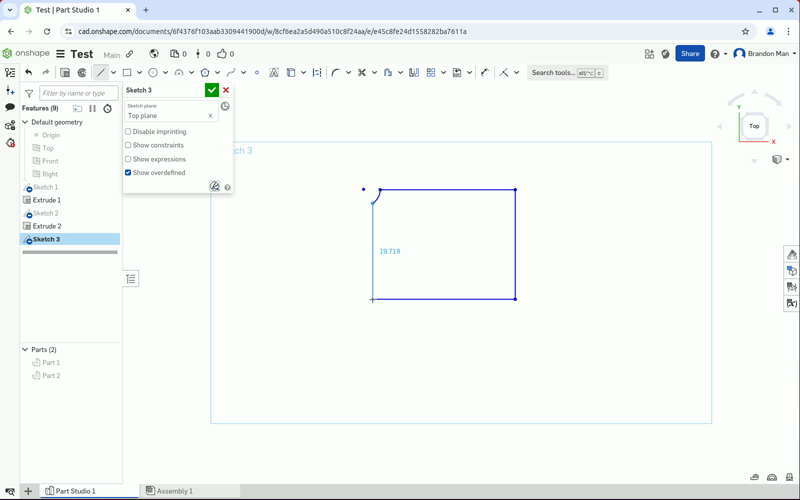
key_up(shift)
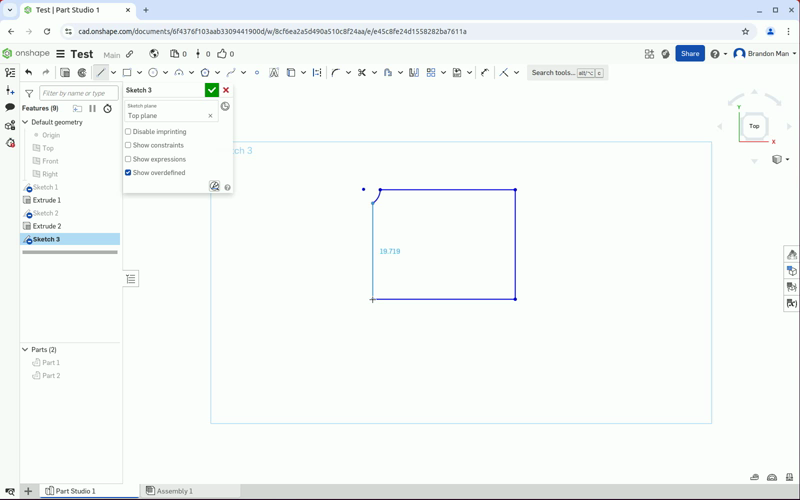
click(372, 299)
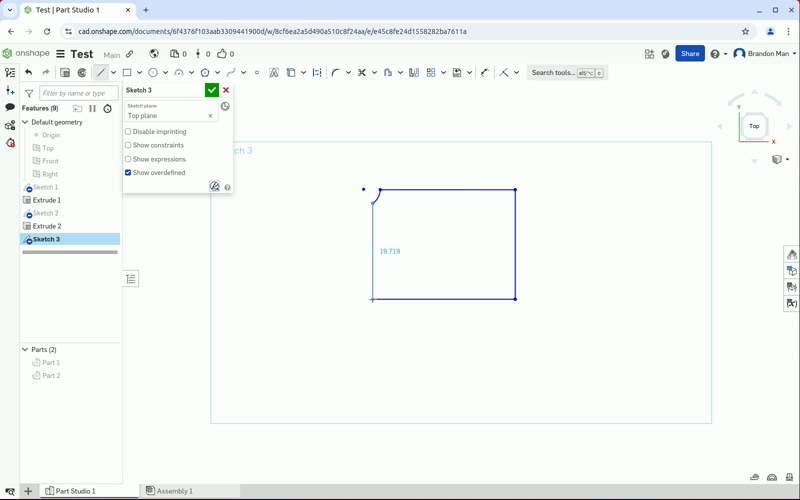
key(esc)
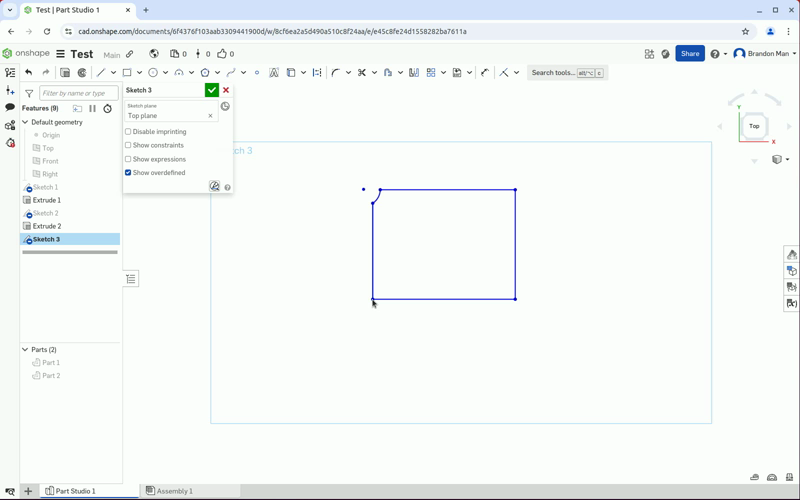
mouse_move(465, 252)
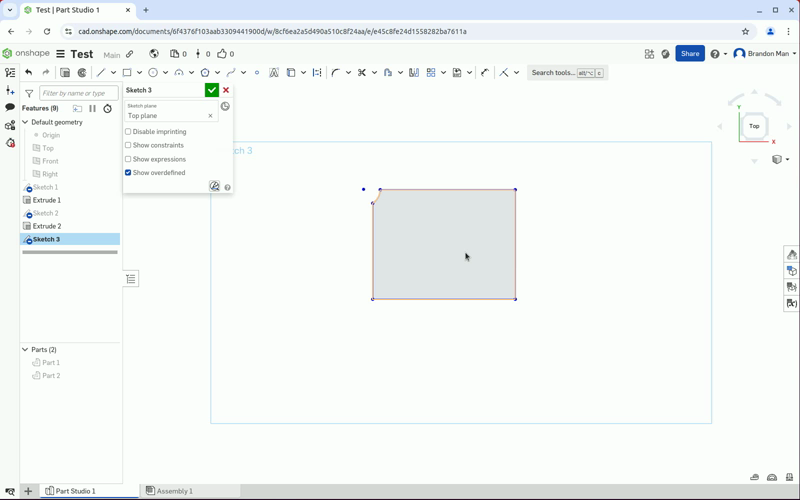
click(465, 252)
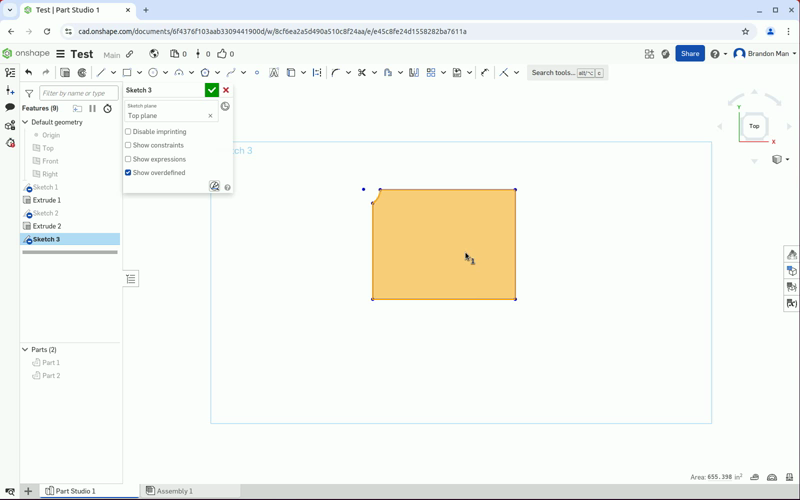
mouse_move(73, 352)
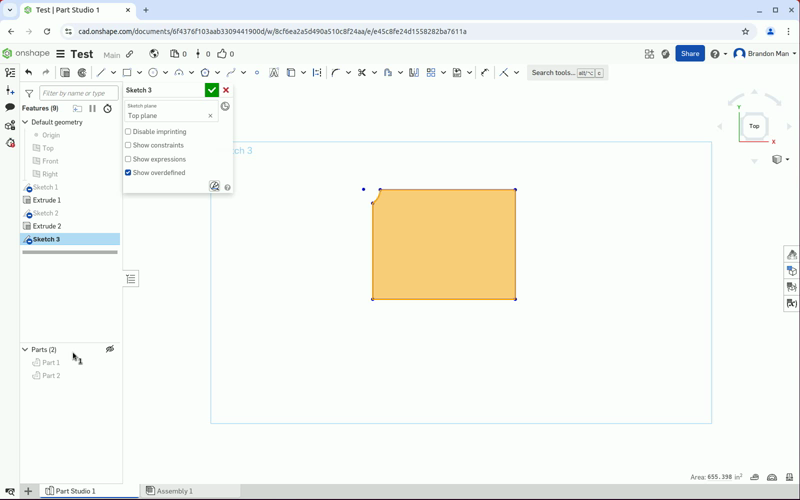
key(shift+y)
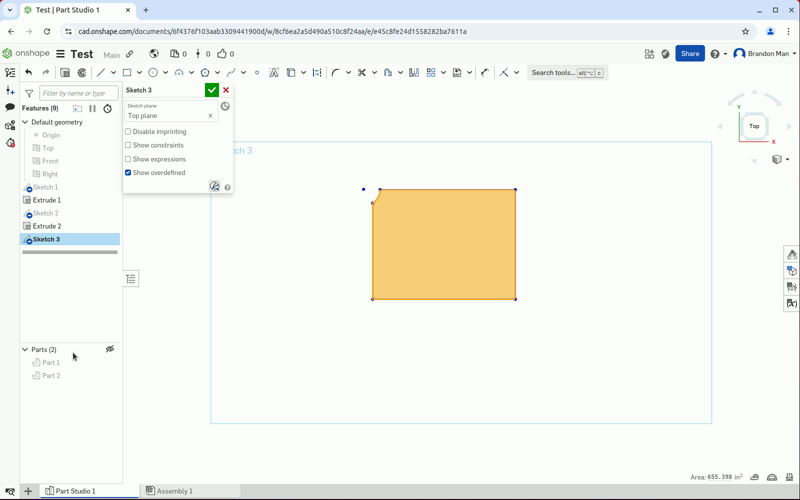
key(shift+e)
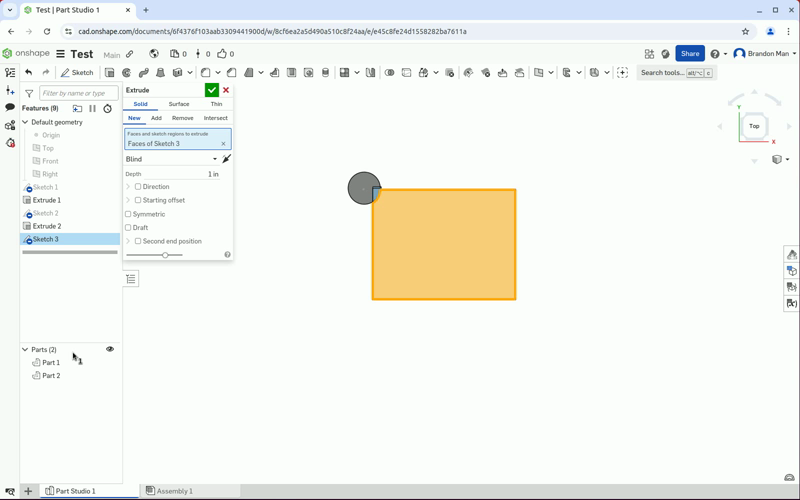
mouse_move(143, 106)
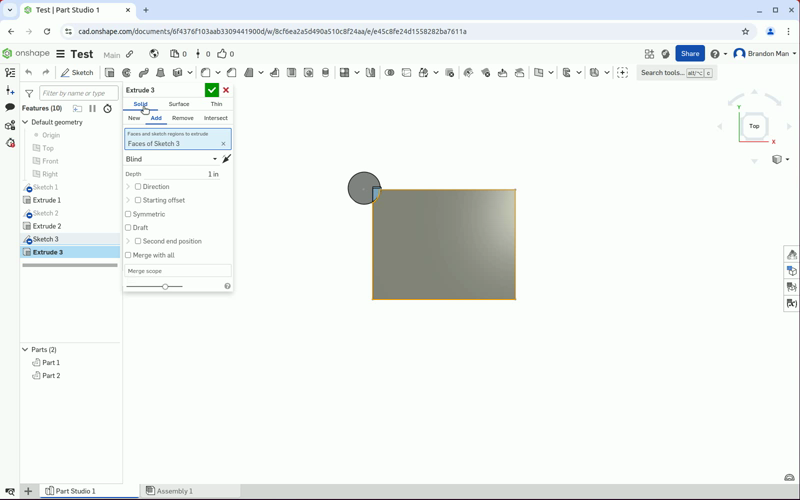
click(143, 106)
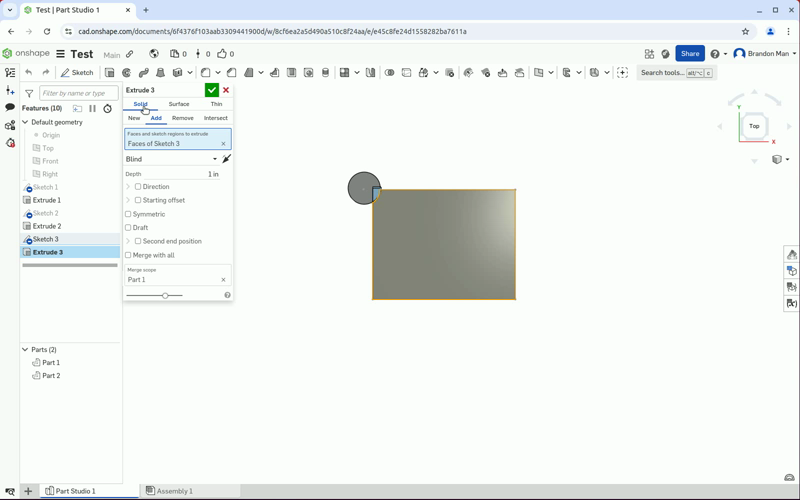
mouse_move(137, 120)
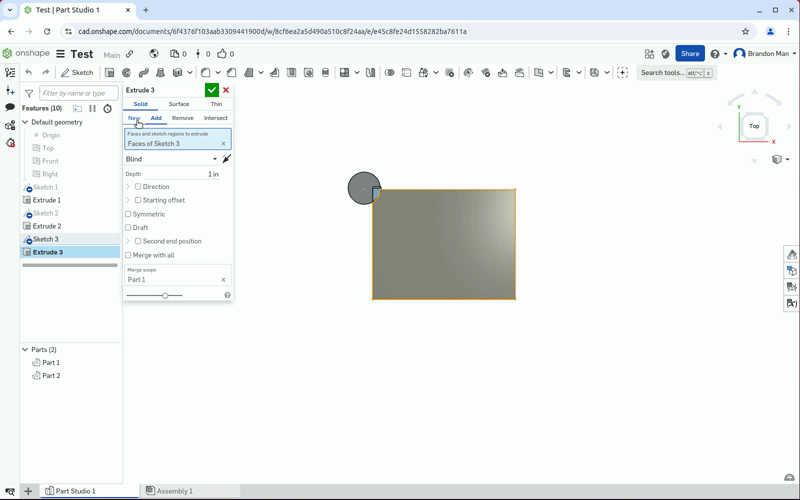
click(137, 120)
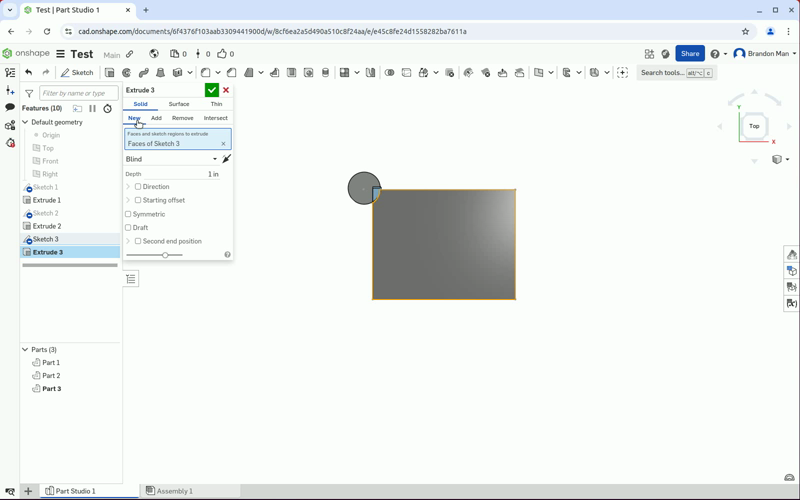
key(tab, 4)
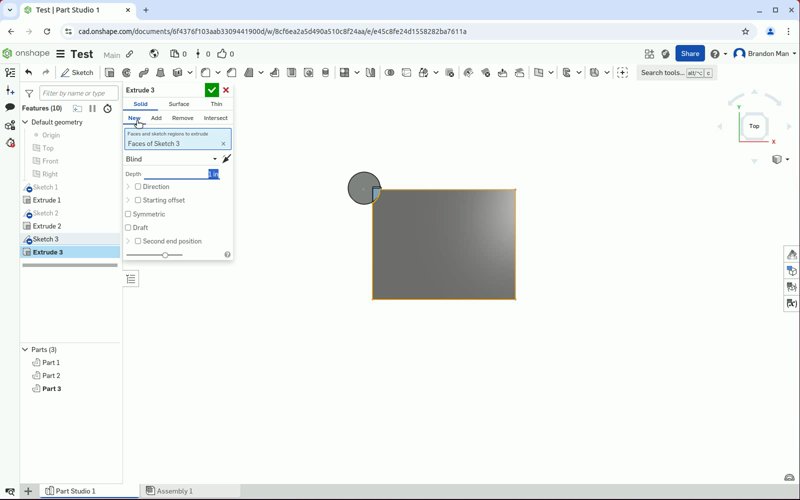
text(1.444)
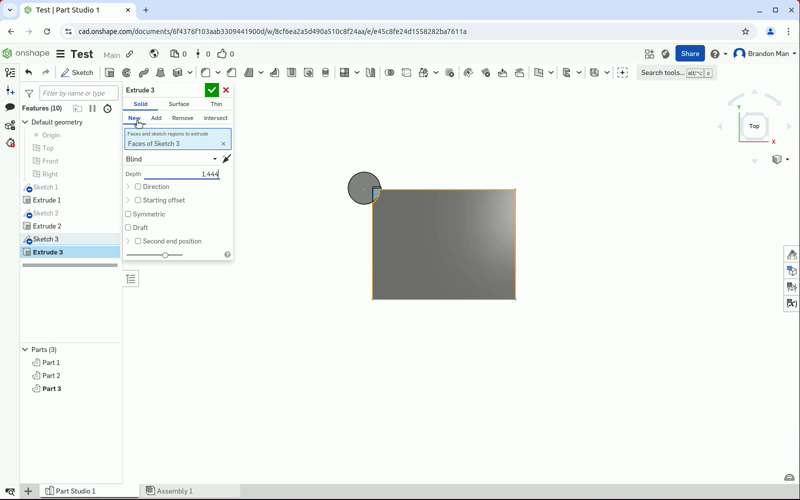
key(enter)
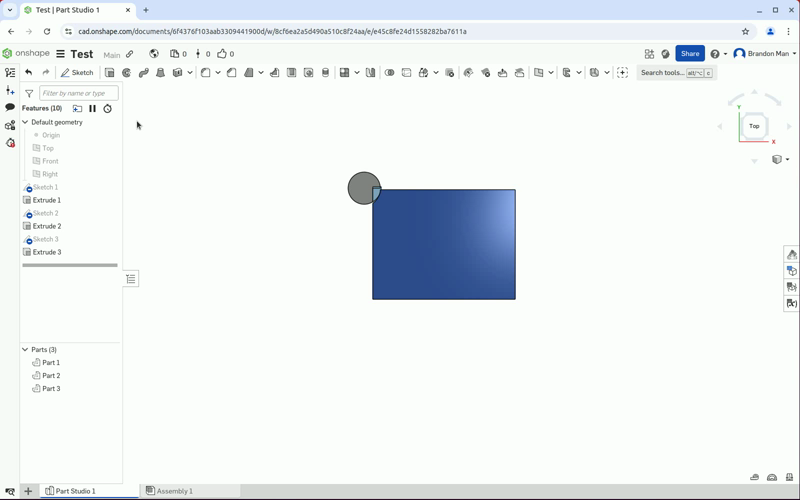
key(shift+h)
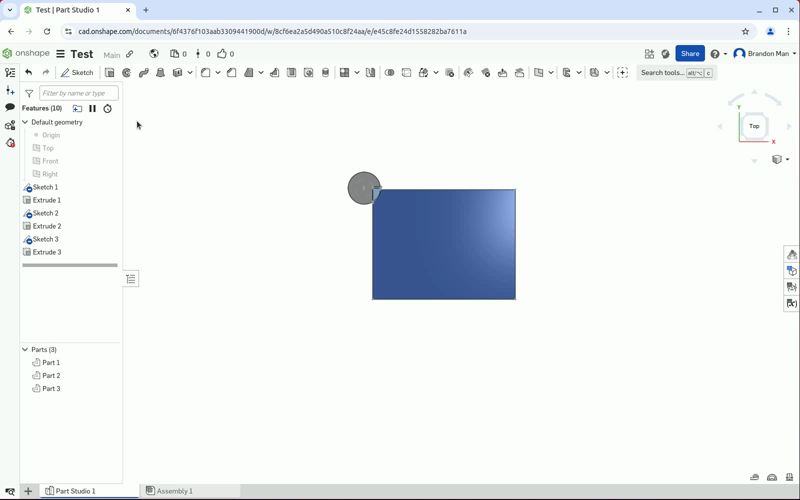
key(shift+h)
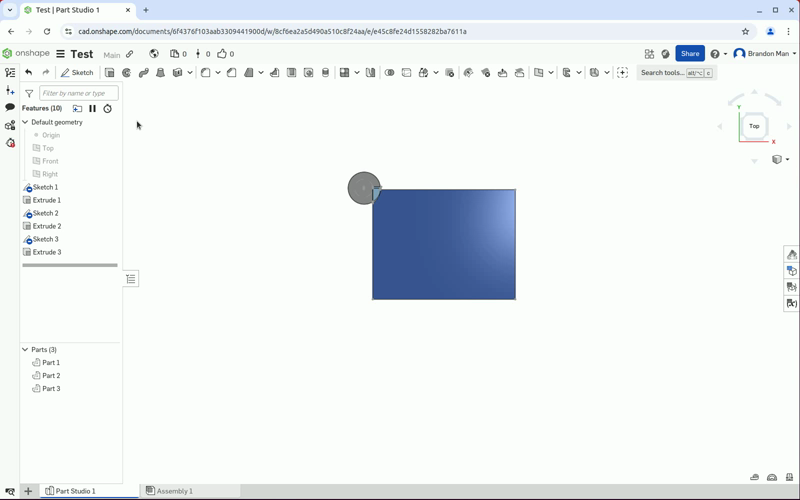
key(shift+7)
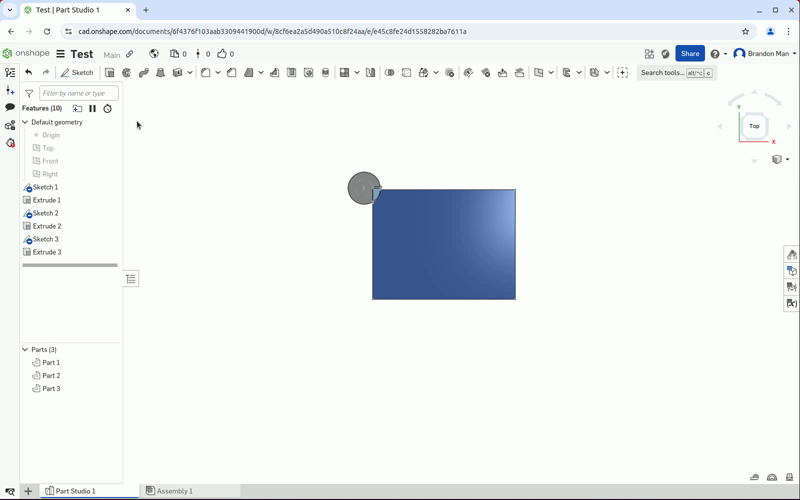
key(up, 3)
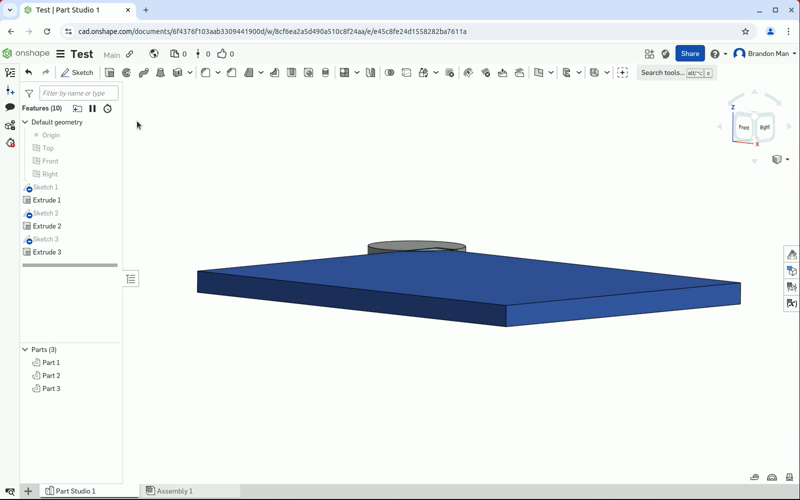
key(left, 3)
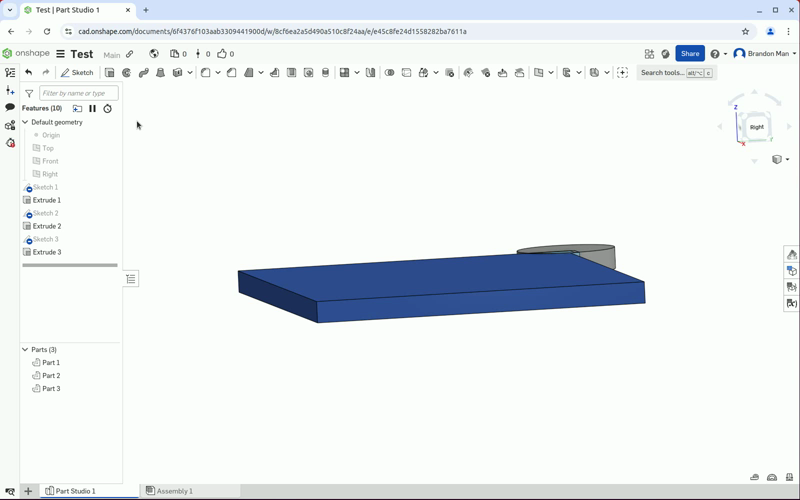
key(right, 3)
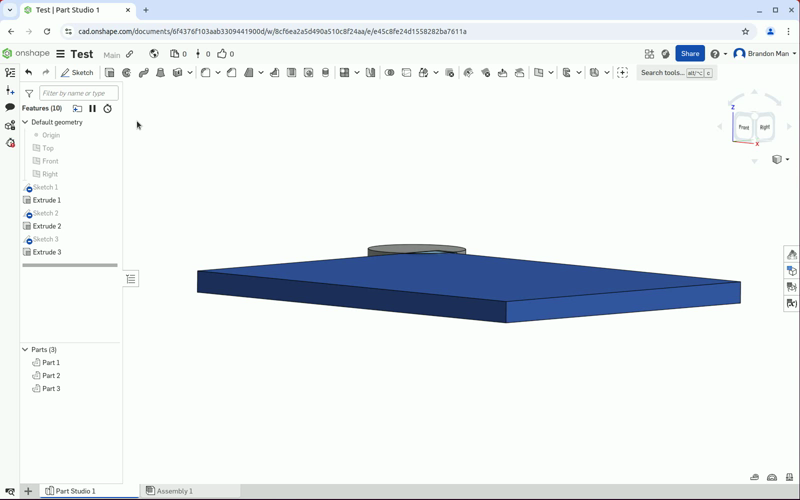
key(down, 3)
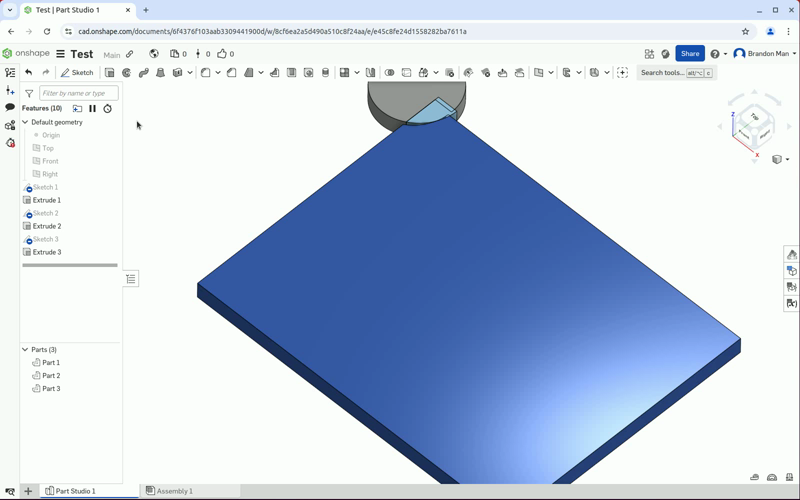
mouse_move(73, 189)
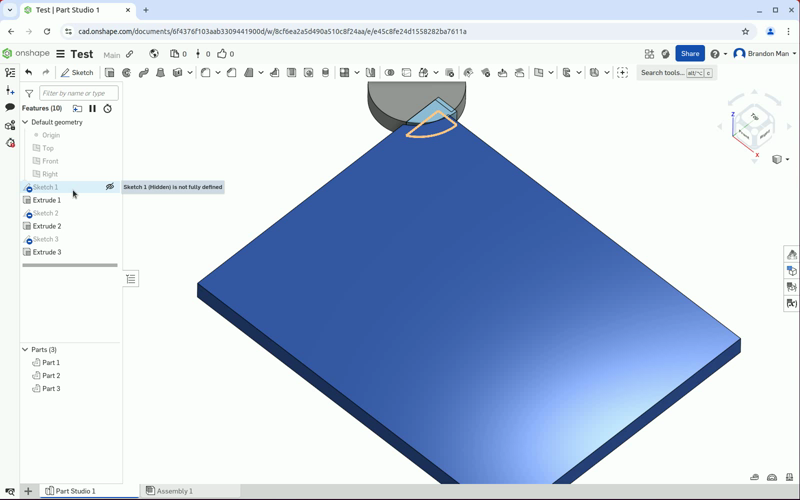
click(73, 189)